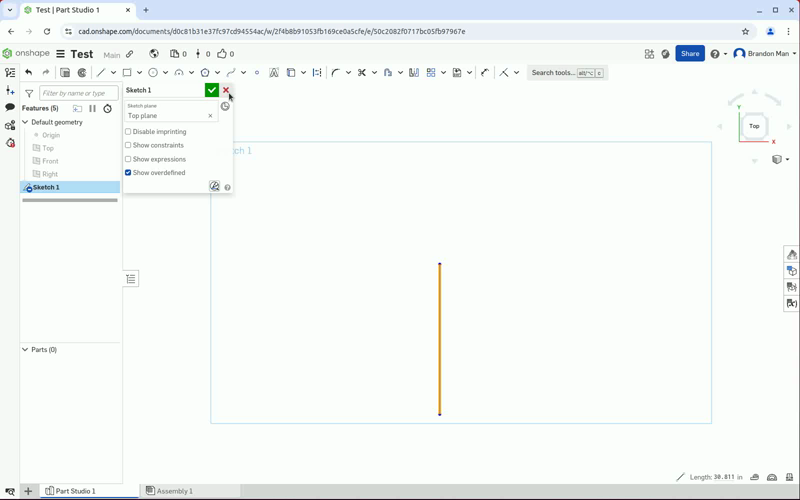
key(shift+h)
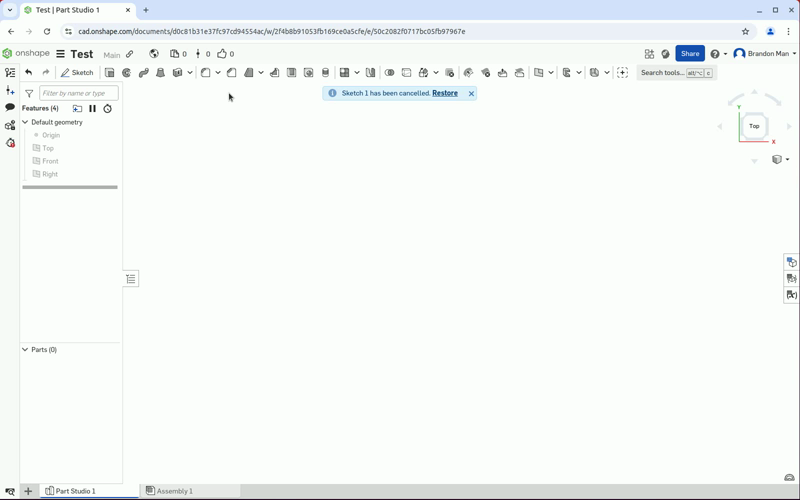
mouse_move(73, 352)
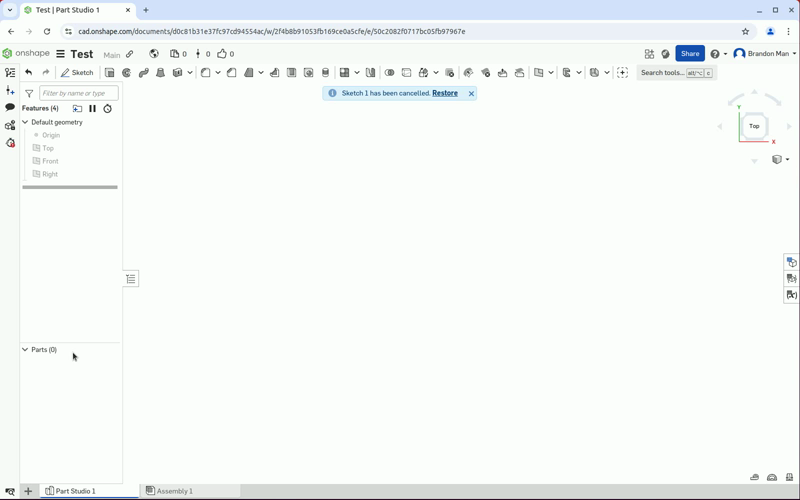
key(y)
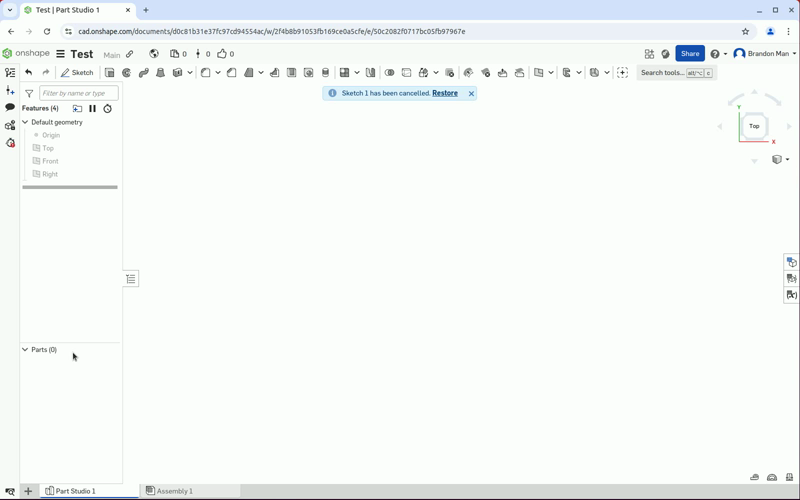
key(shift+p)
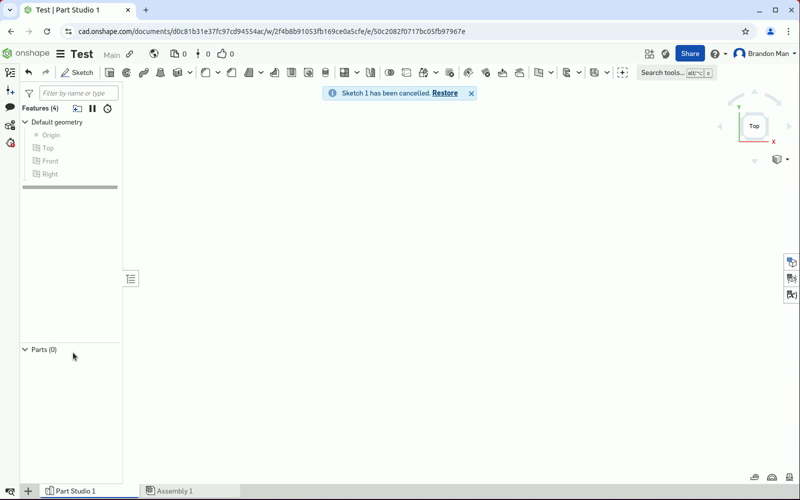
key(space)
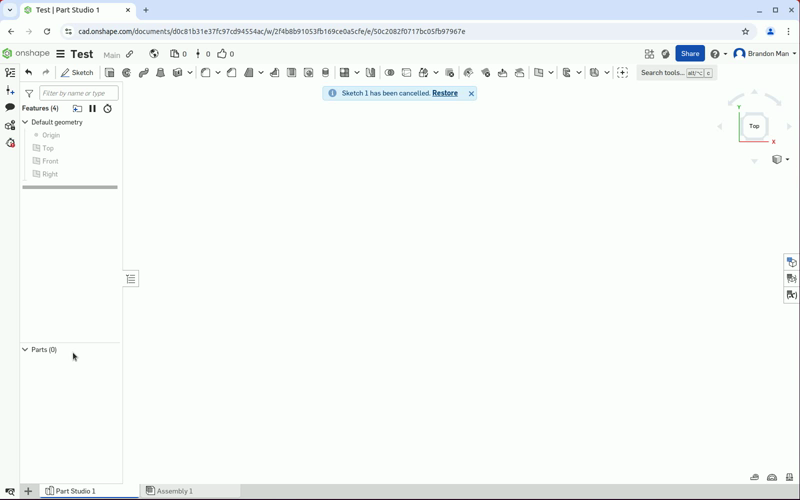
key_down(shift)
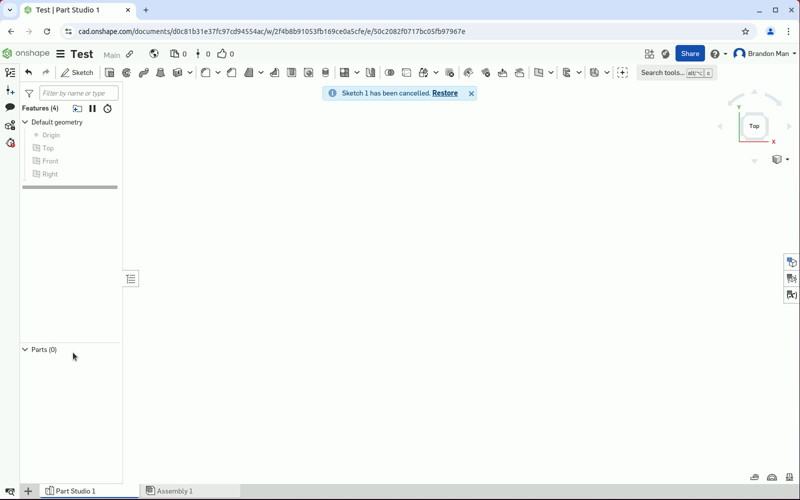
key(up)
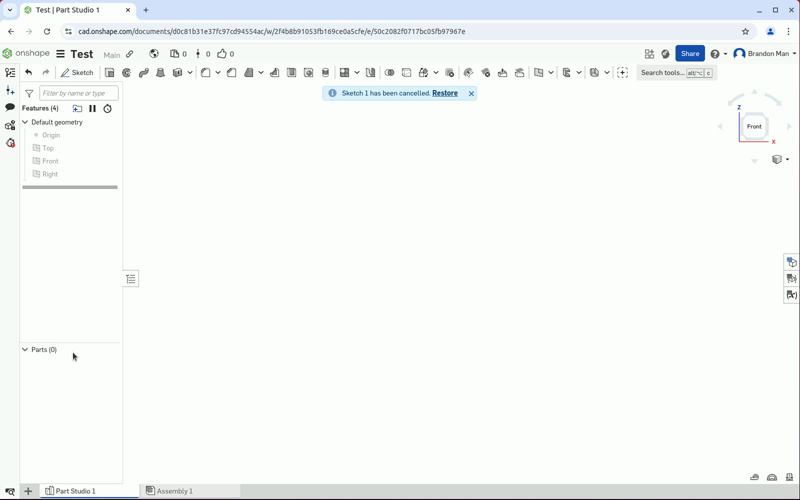
key_up(shift)
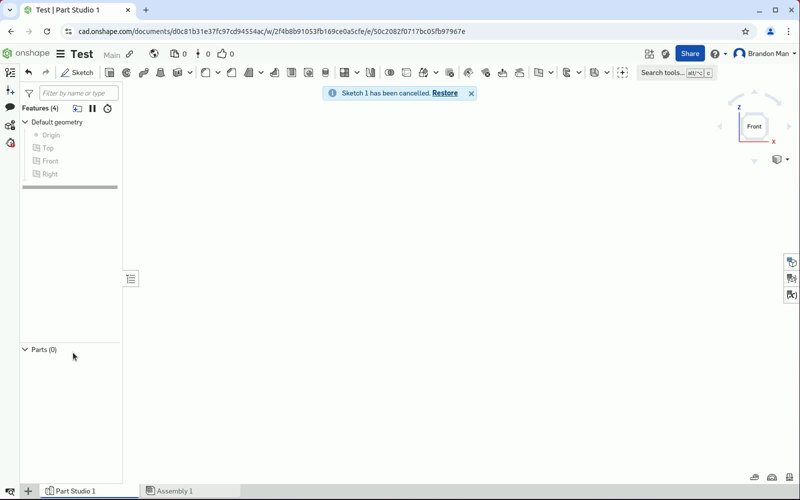
mouse_move(73, 352)
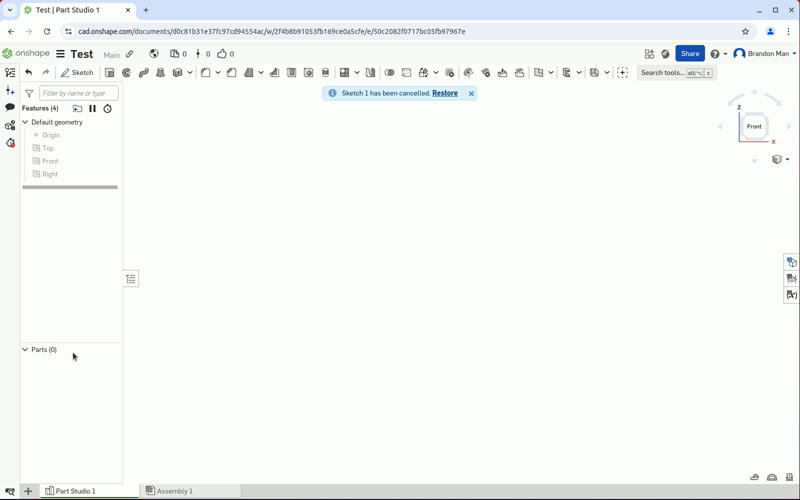
key(shift+y)
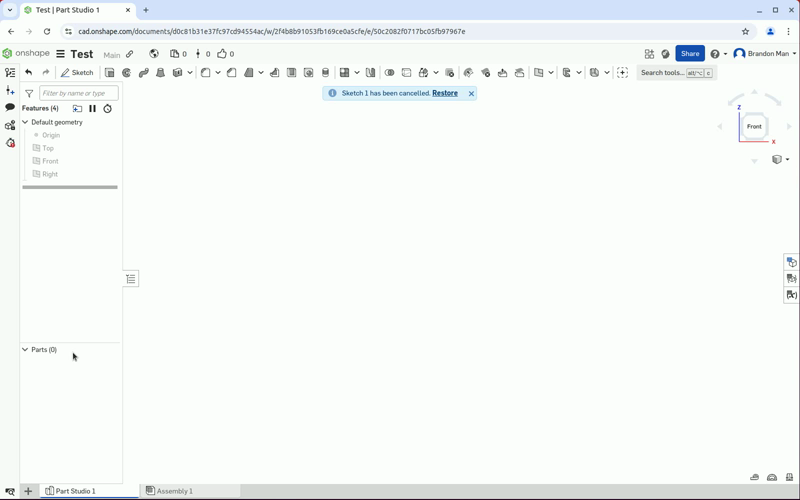
key(shift+s)
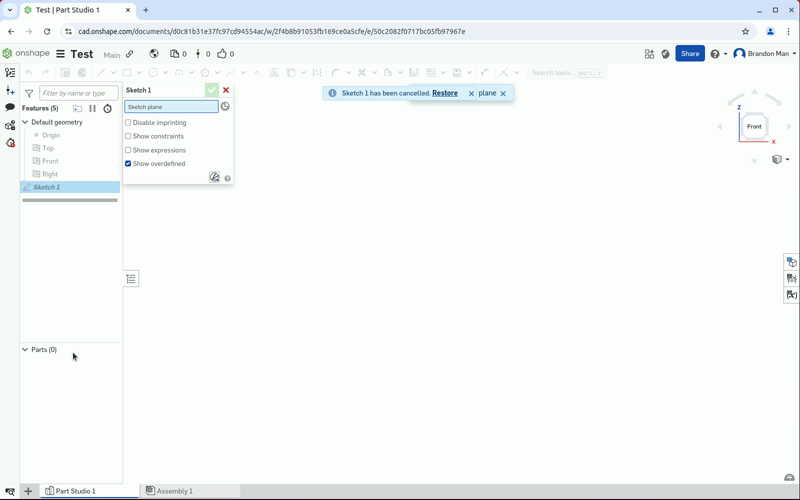
mouse_move(73, 163)
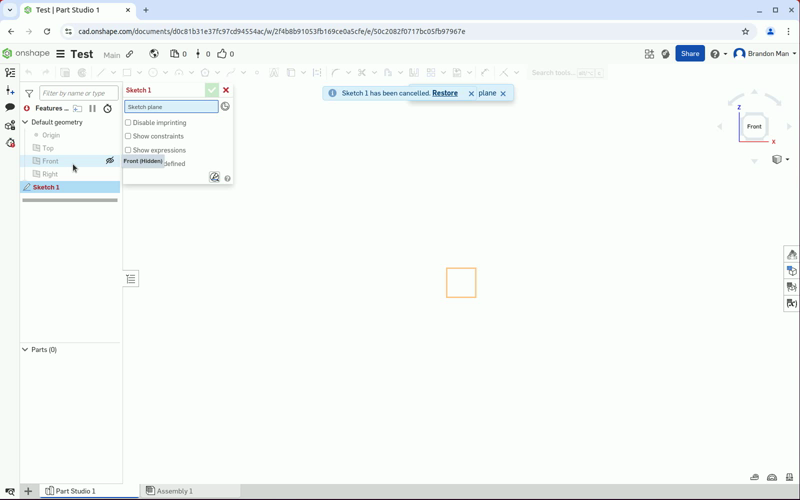
click(73, 163)
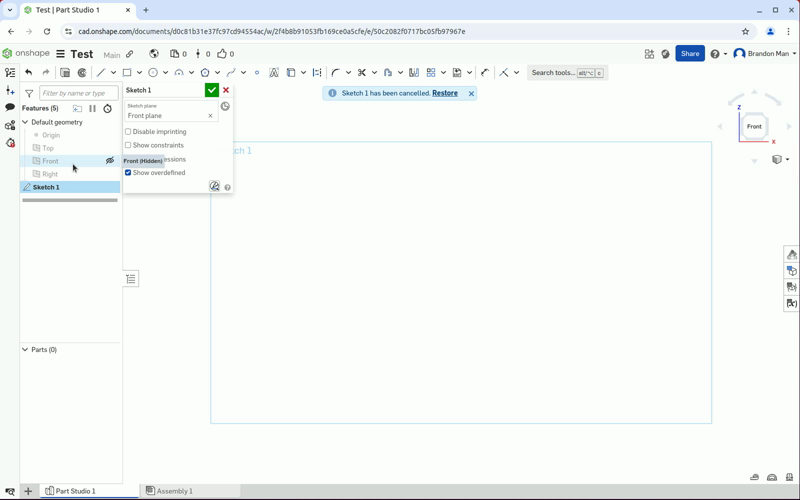
mouse_move(73, 352)
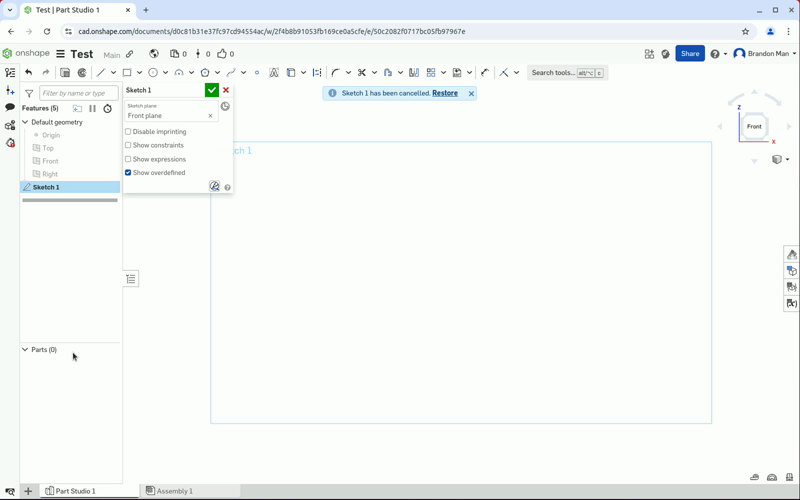
key(y)
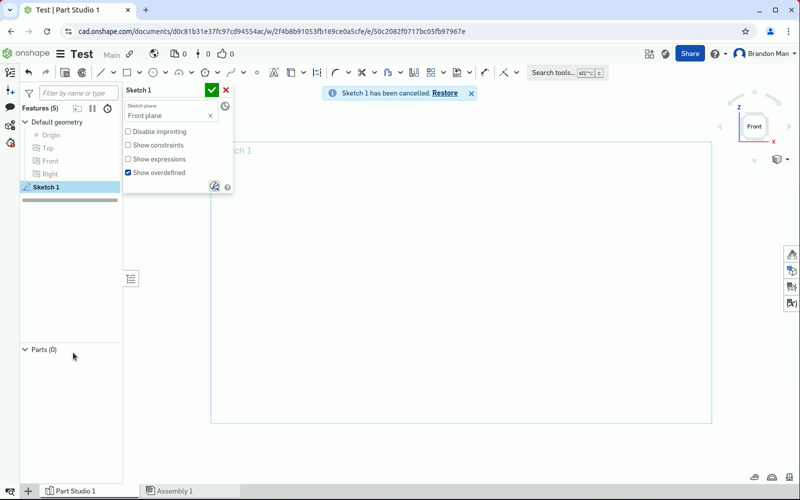
key(l)
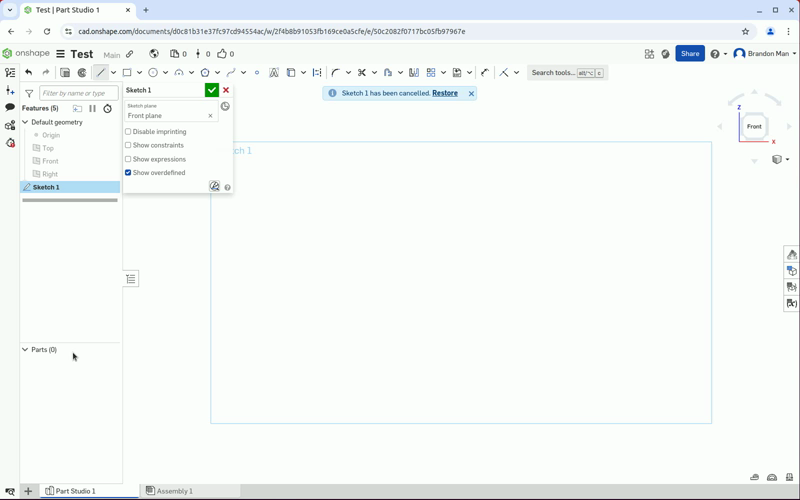
key_down(shift)
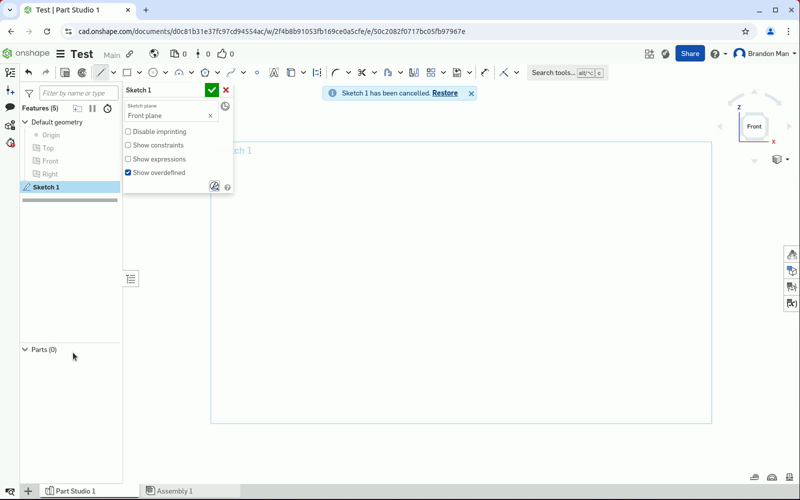
mouse_move(383, 325)
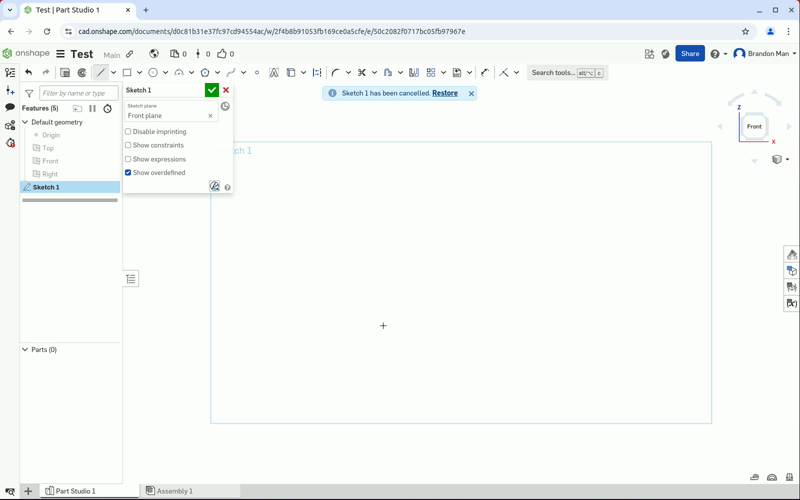
click(383, 325)
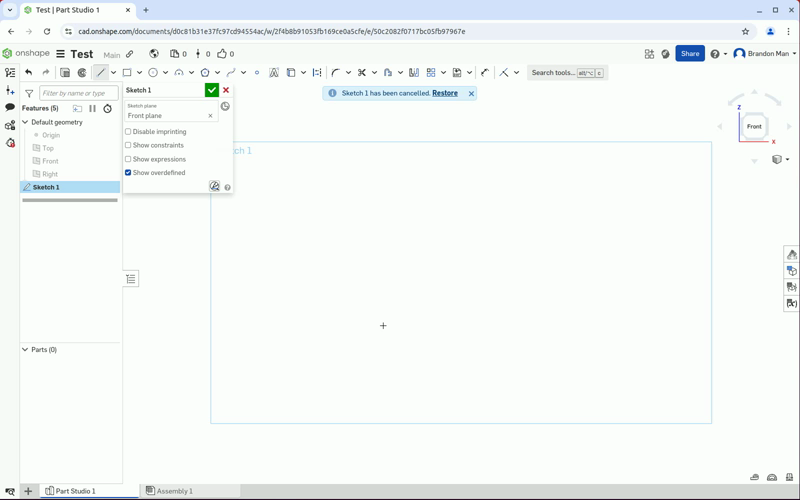
key_up(shift)
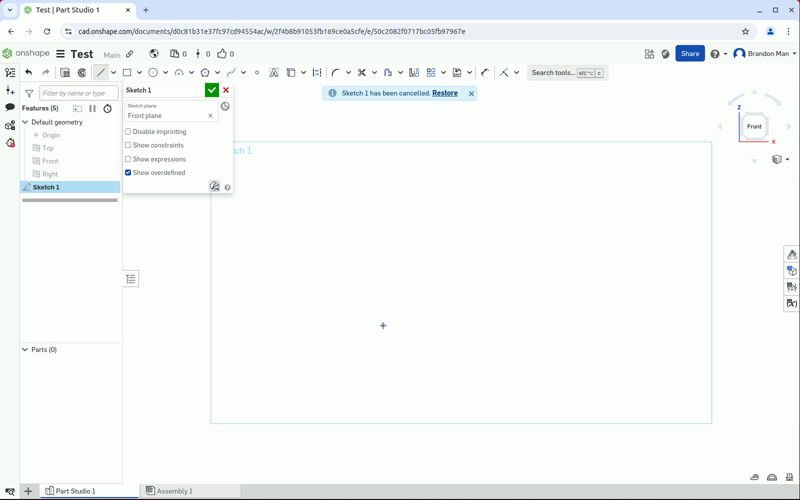
key_down(shift)
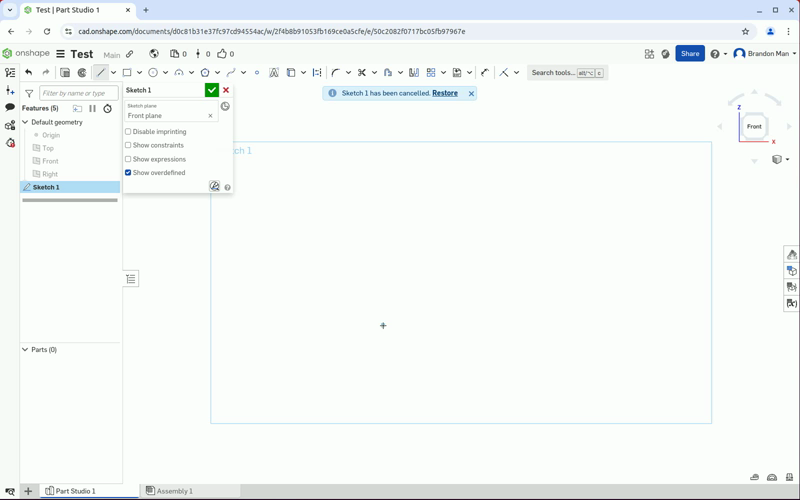
mouse_move(538, 325)
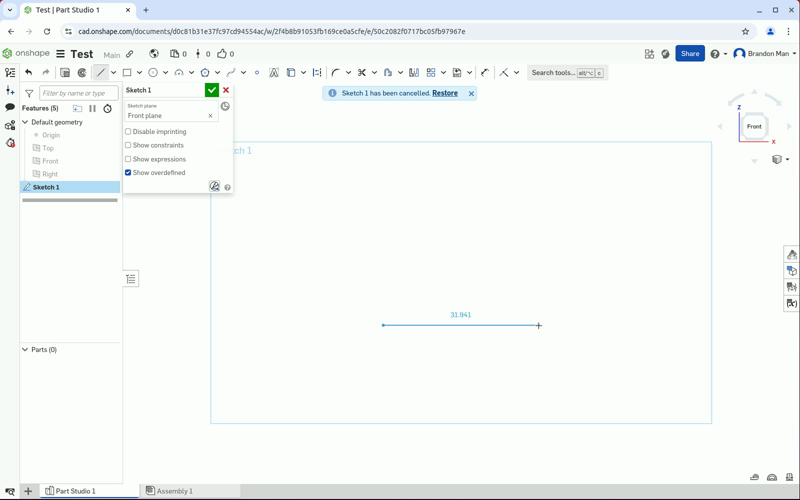
click(538, 325)
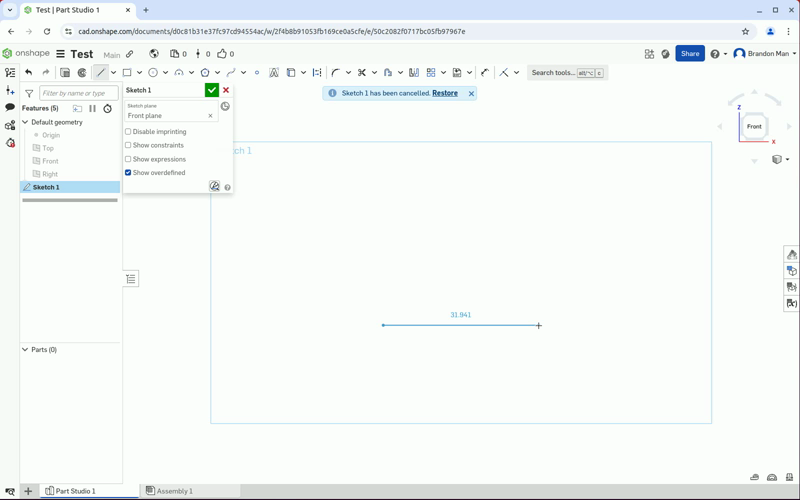
key_up(shift)
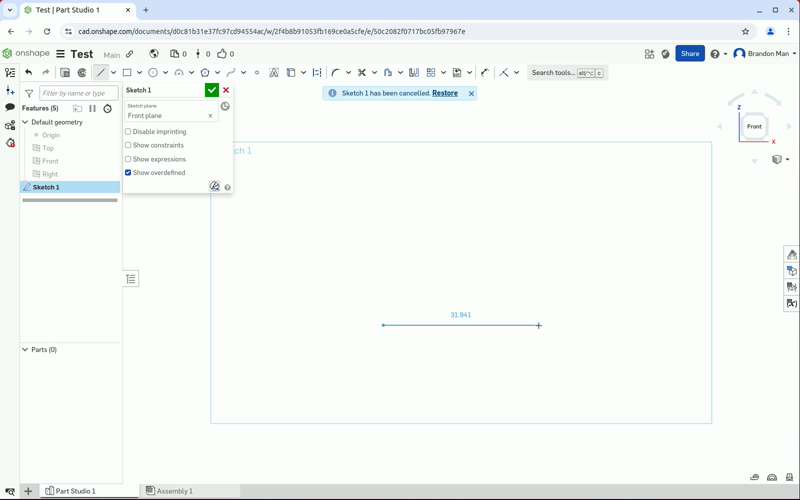
key_down(shift)
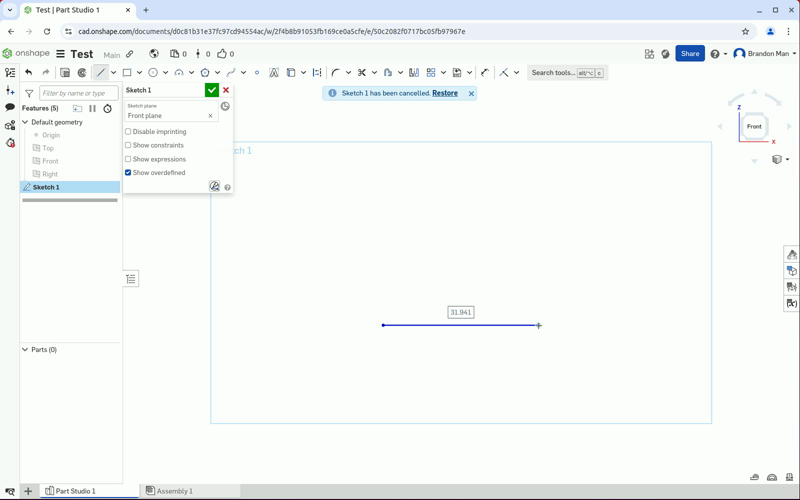
mouse_move(538, 240)
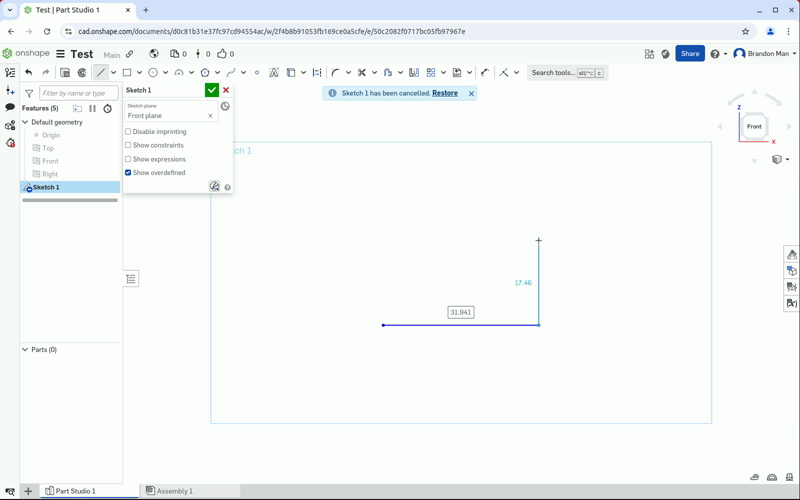
click(538, 240)
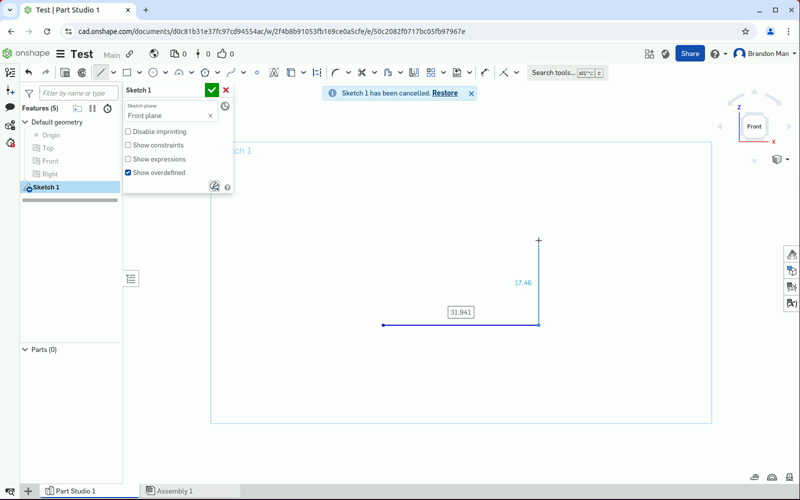
key_up(shift)
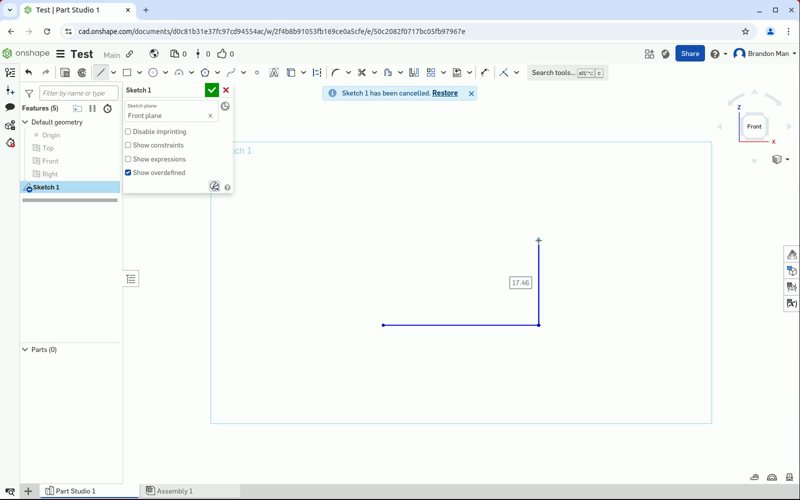
key_down(shift)
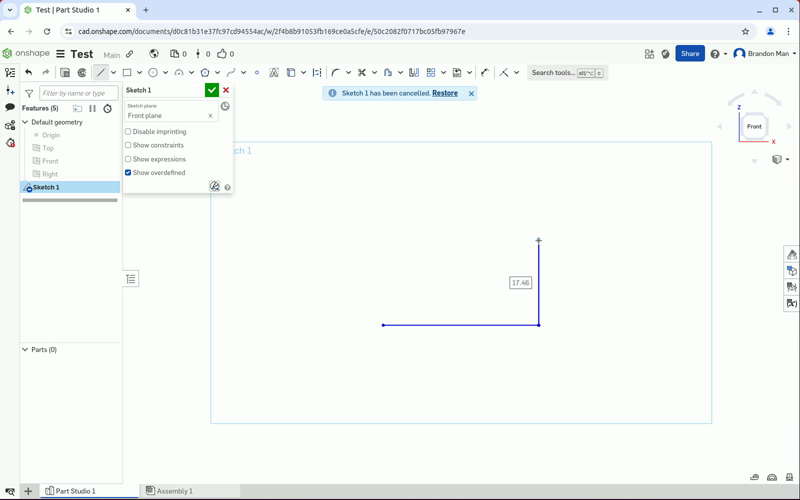
mouse_move(383, 240)
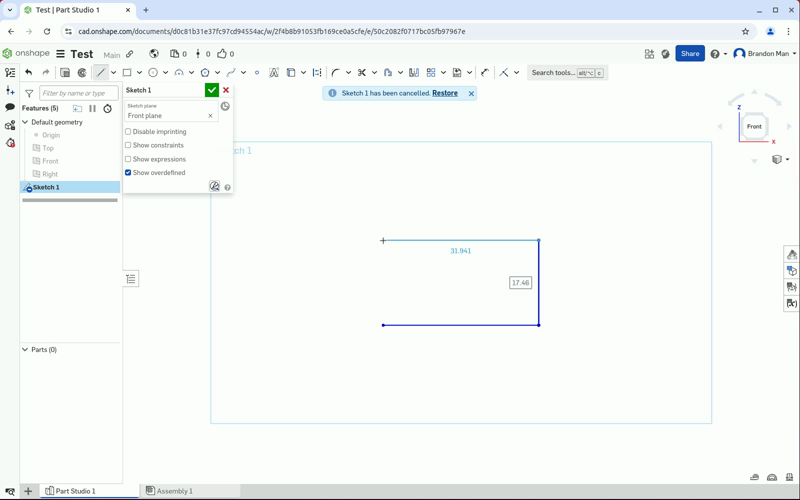
click(383, 240)
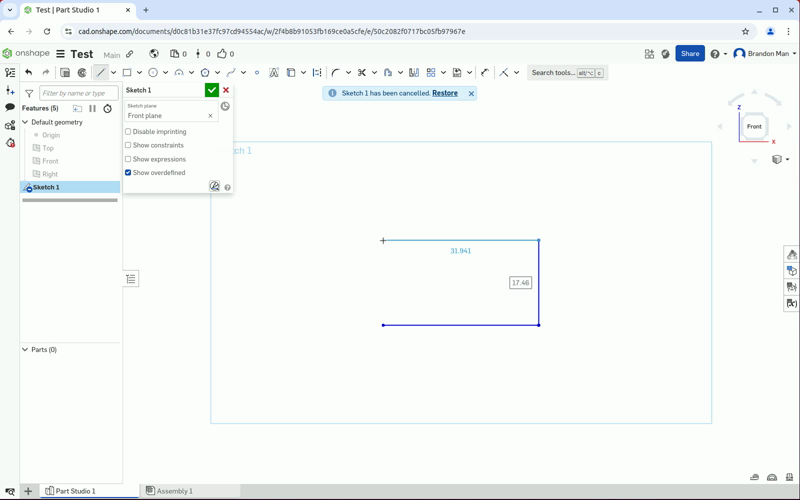
key_up(shift)
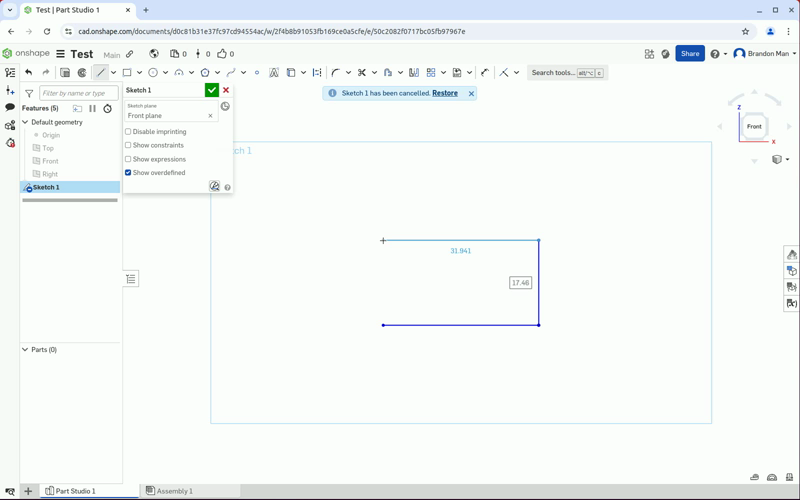
key_down(shift)
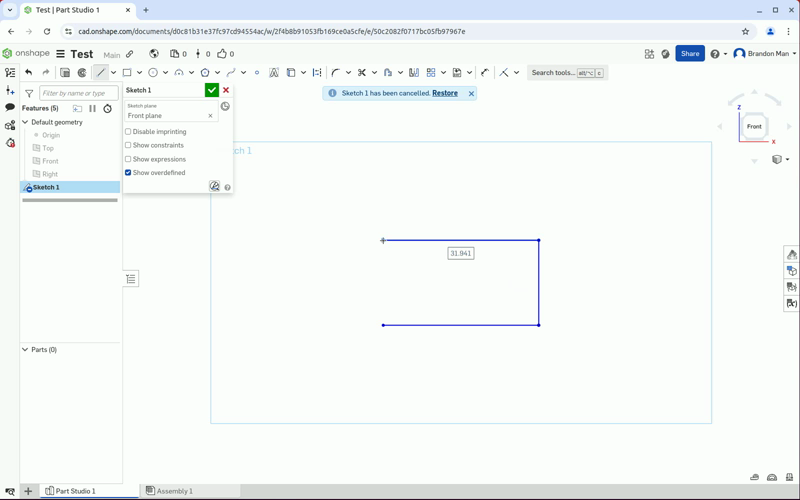
mouse_move(383, 325)
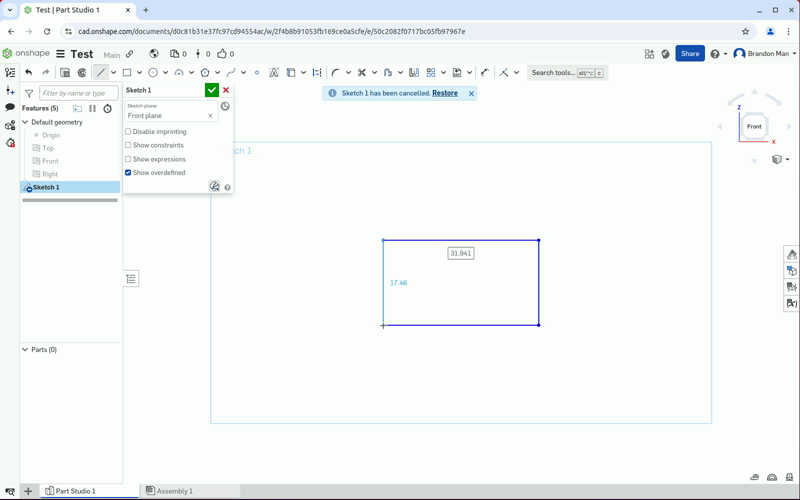
key_up(shift)
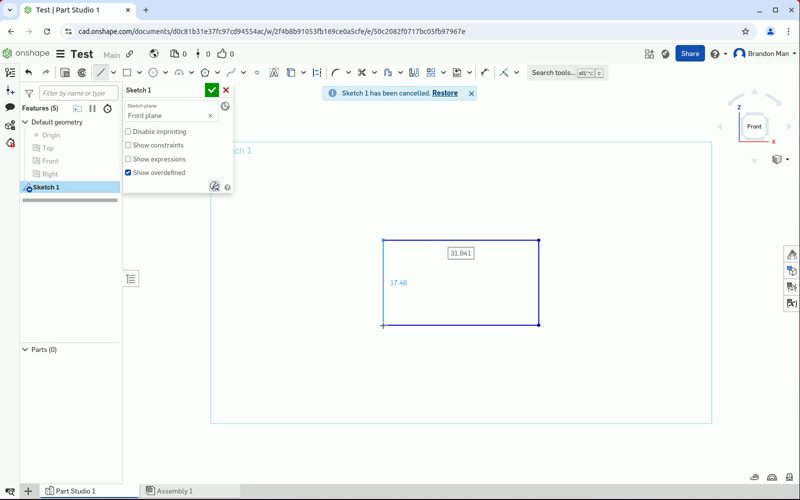
click(383, 325)
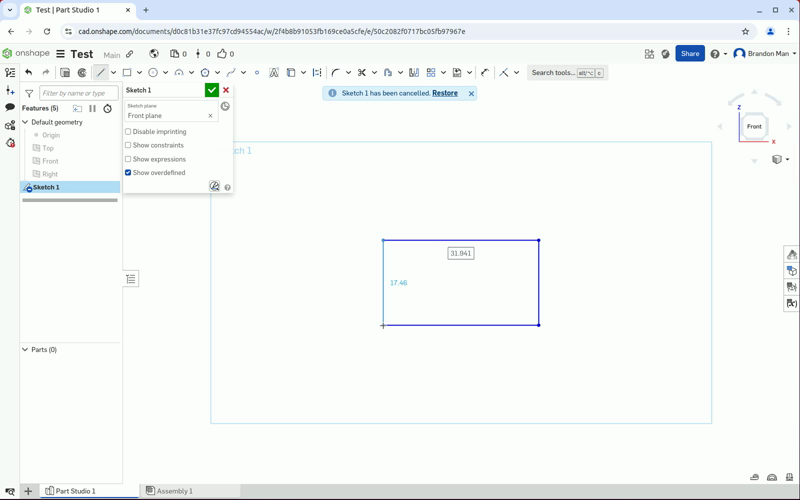
key(esc)
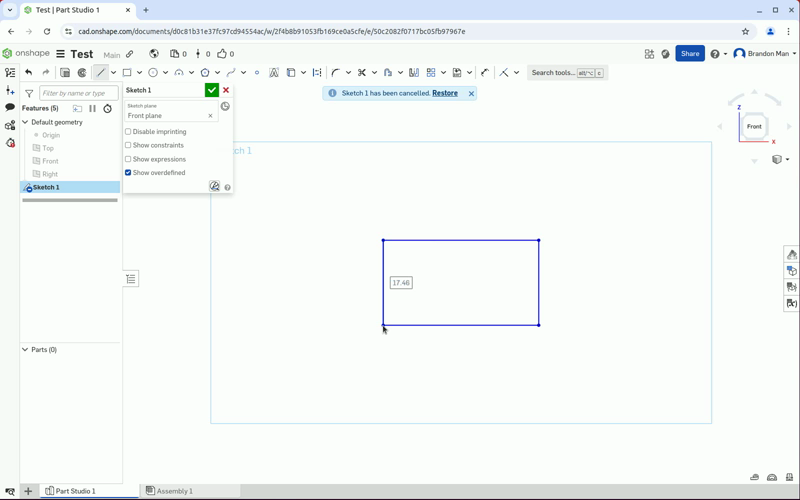
mouse_move(412, 267)
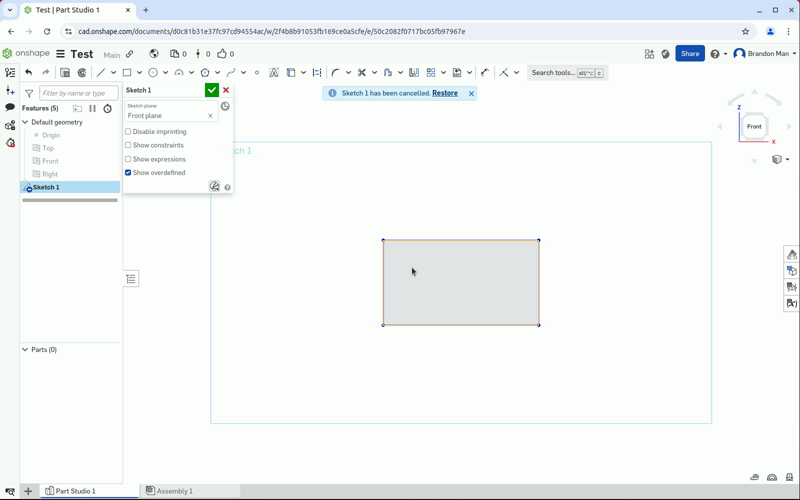
click(412, 267)
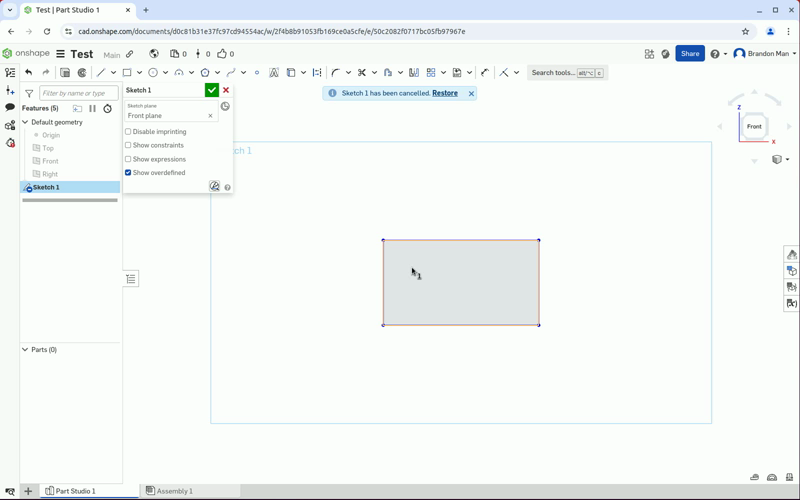
mouse_move(73, 352)
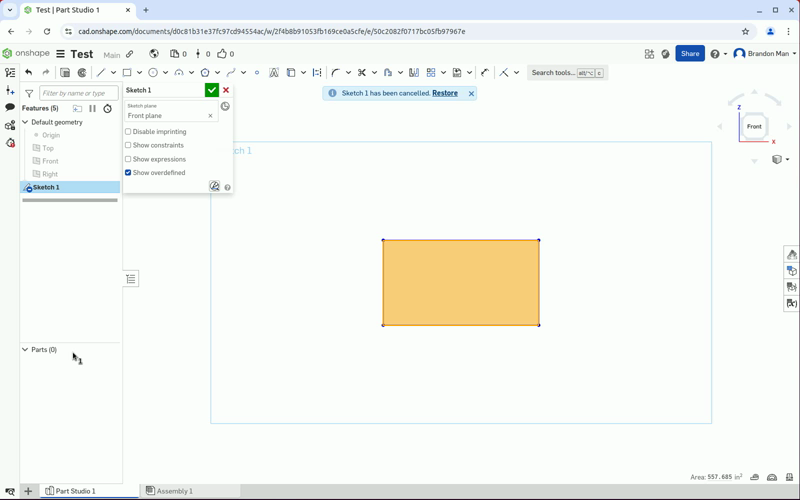
key(shift+y)
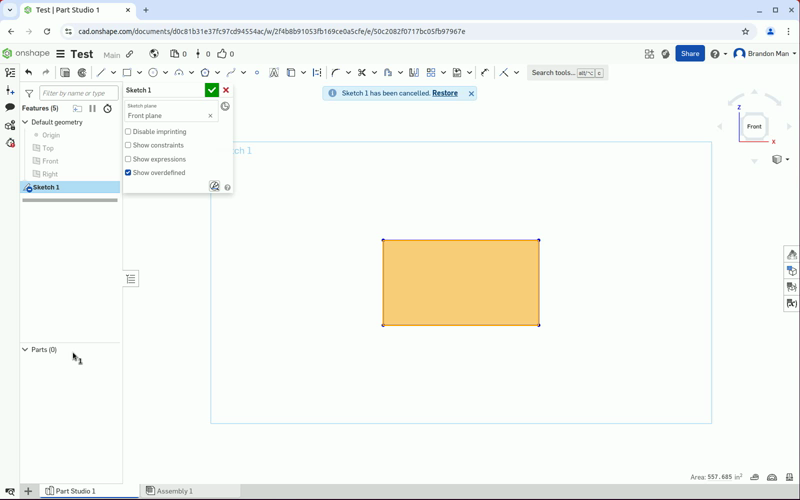
key(shift+e)
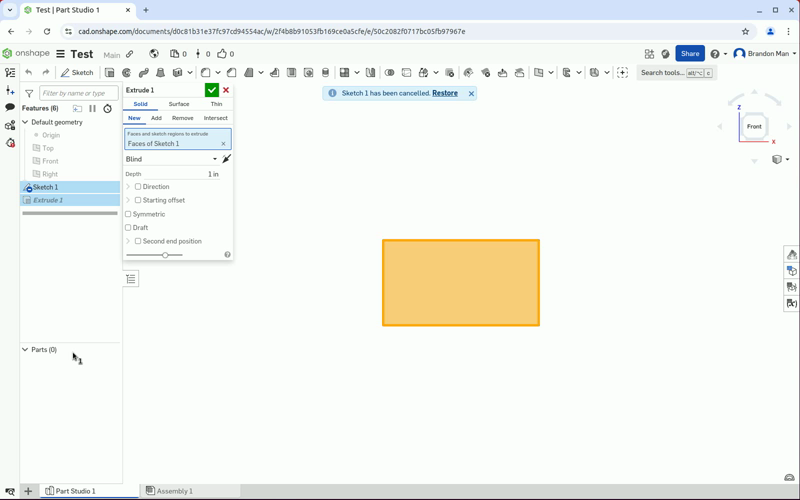
mouse_move(143, 106)
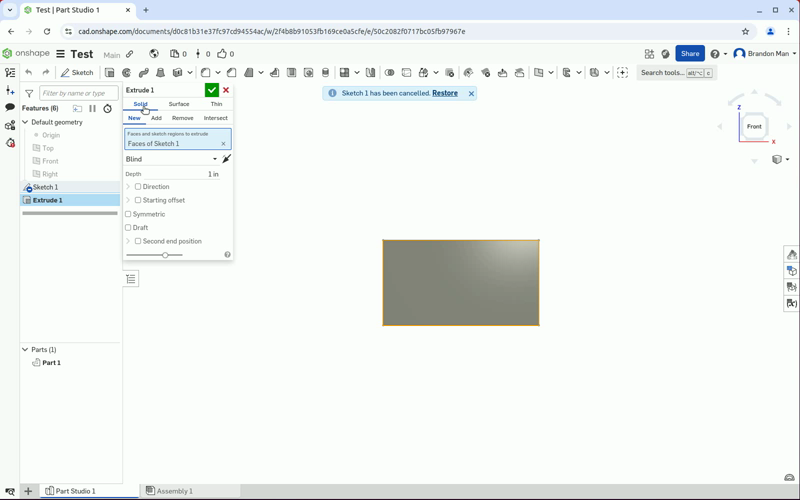
click(143, 106)
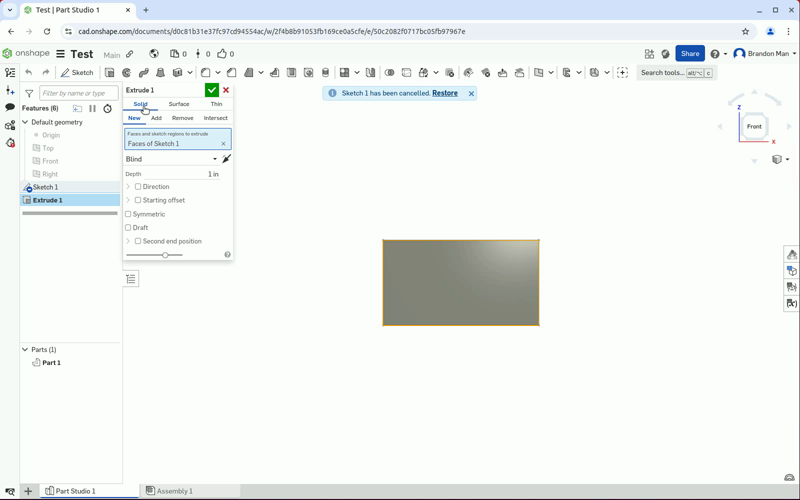
mouse_move(137, 120)
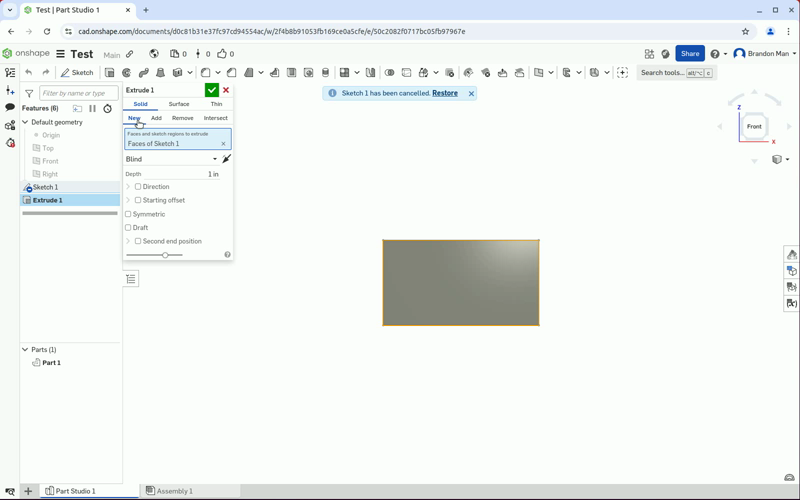
click(137, 120)
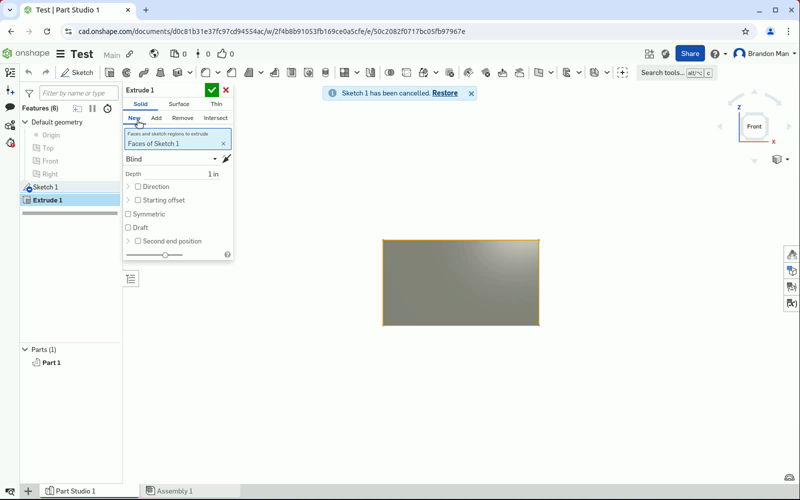
key(tab, 4)
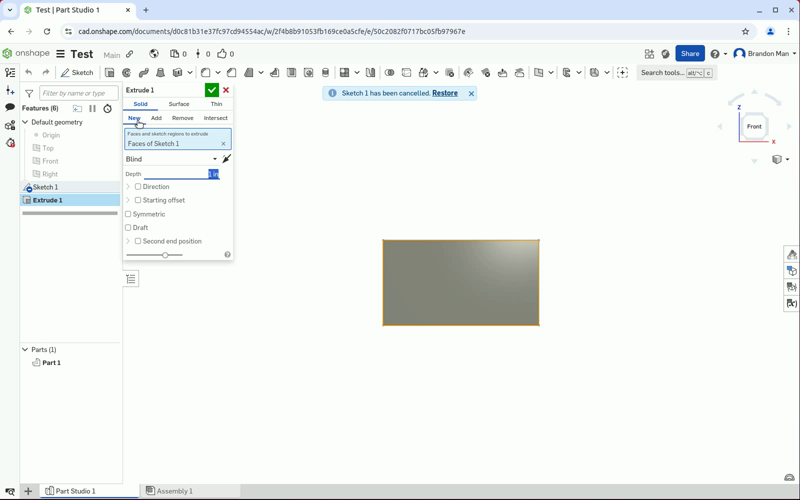
text(17.813)
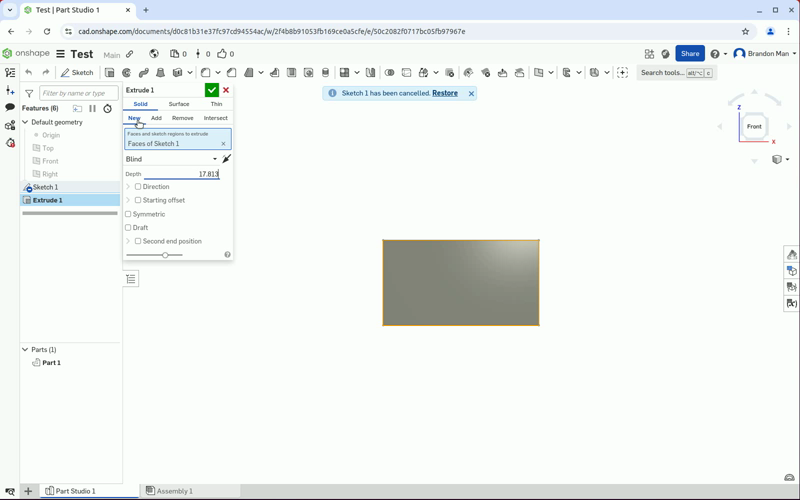
key(enter)
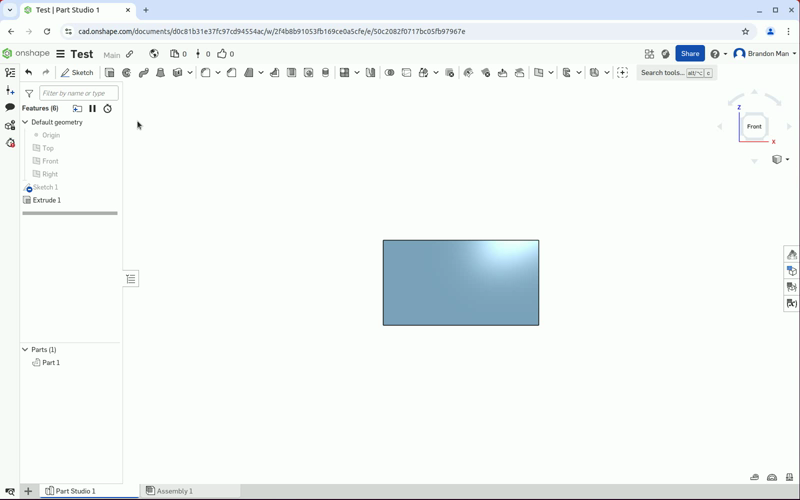
key(shift+h)
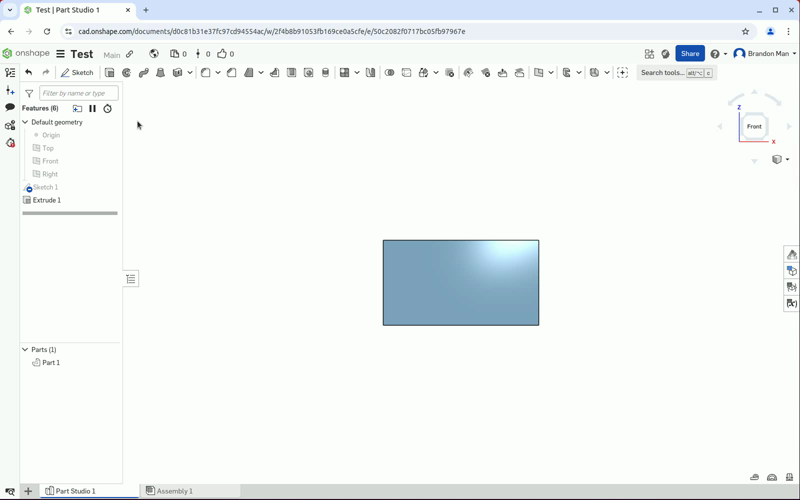
key(shift+h)
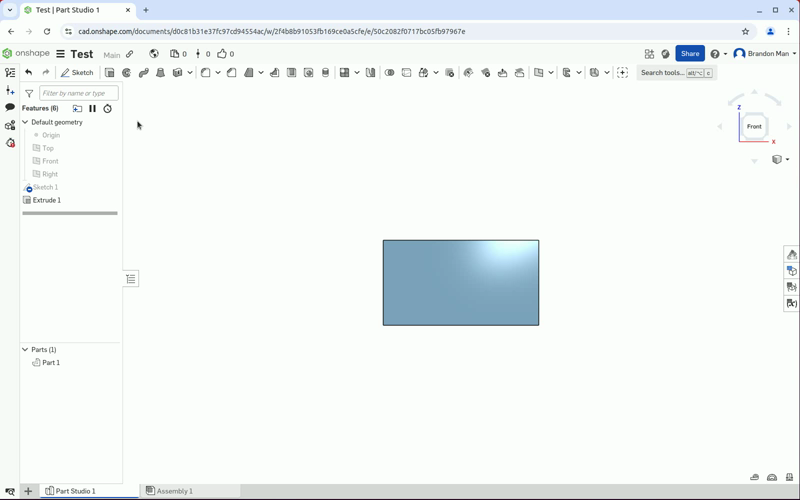
mouse_move(73, 189)
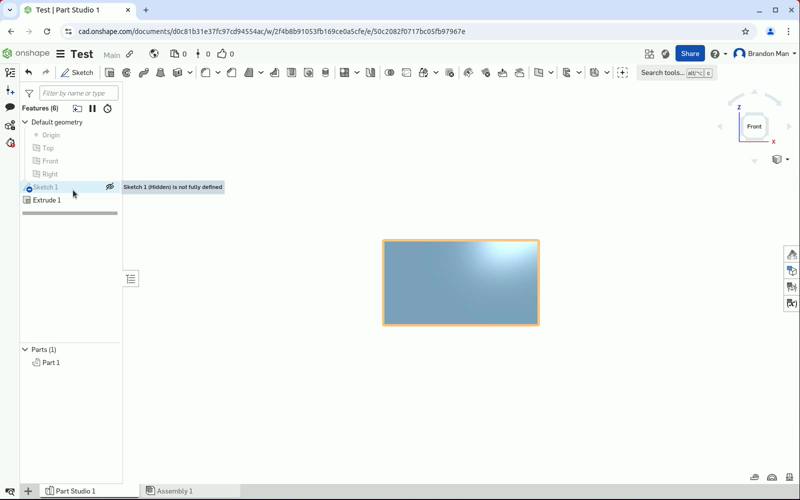
click(73, 189)
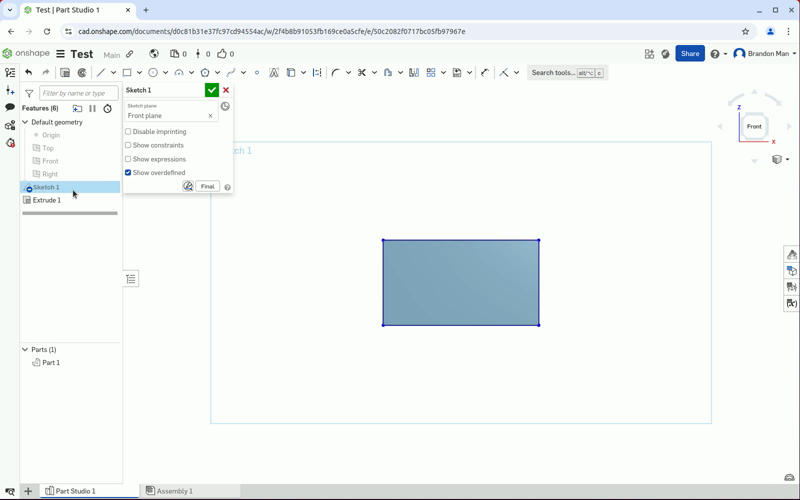
mouse_move(229, 92)
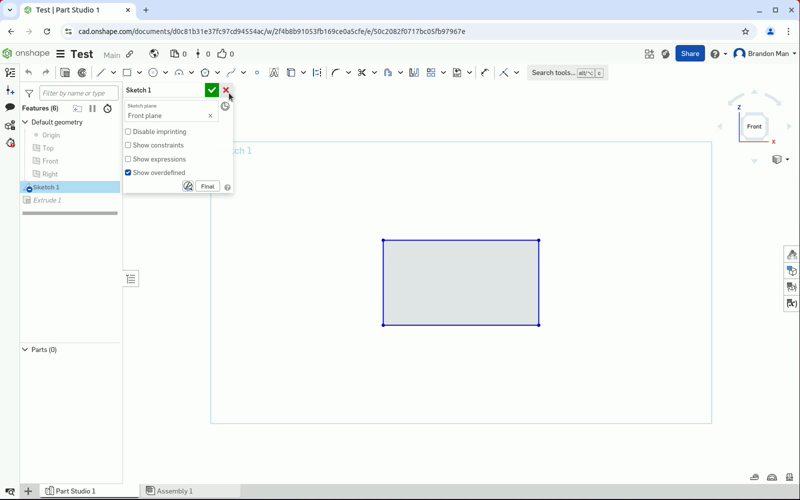
click(229, 92)
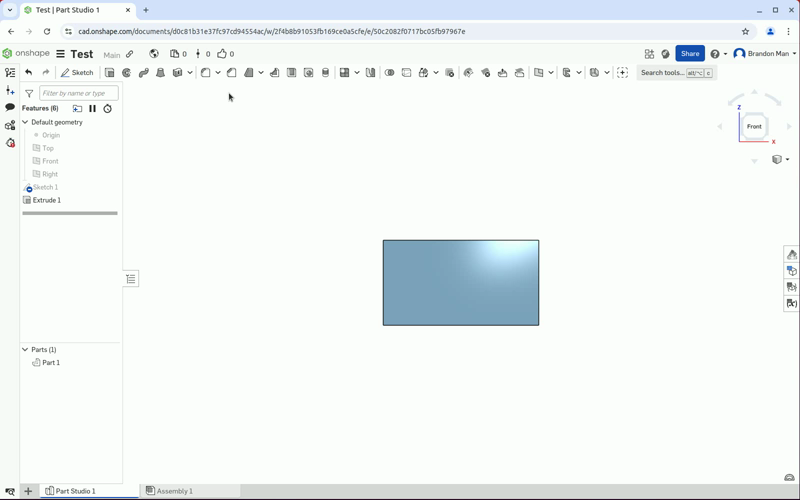
mouse_move(73, 352)
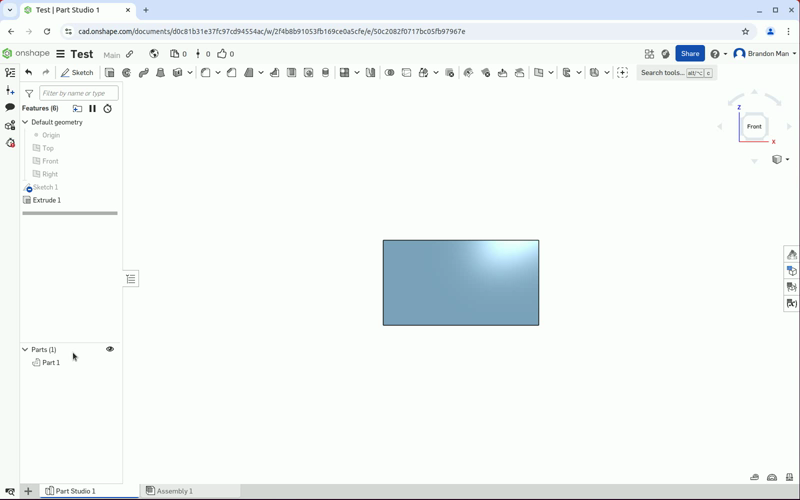
key(y)
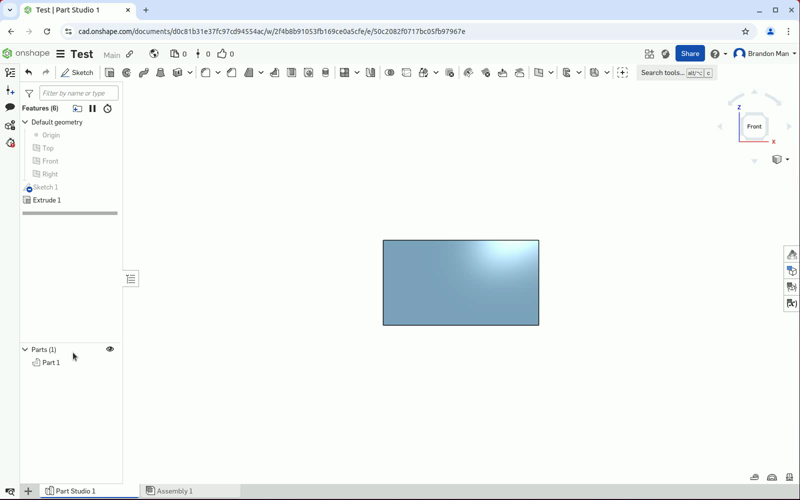
key(shift+p)
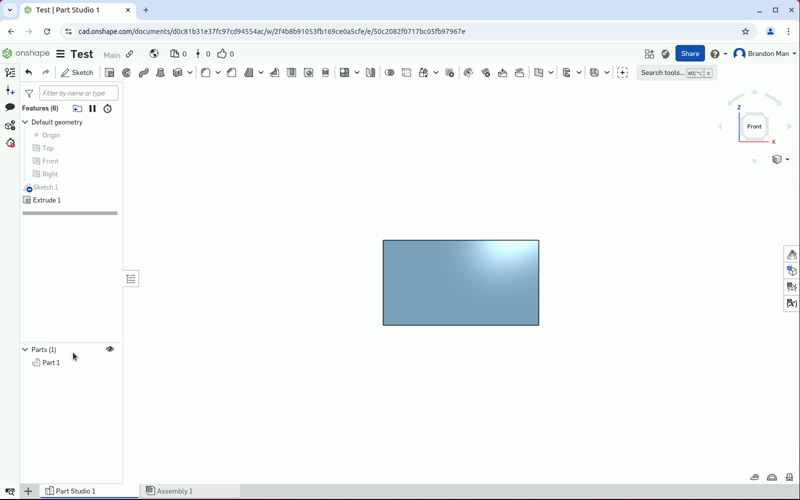
key(space)
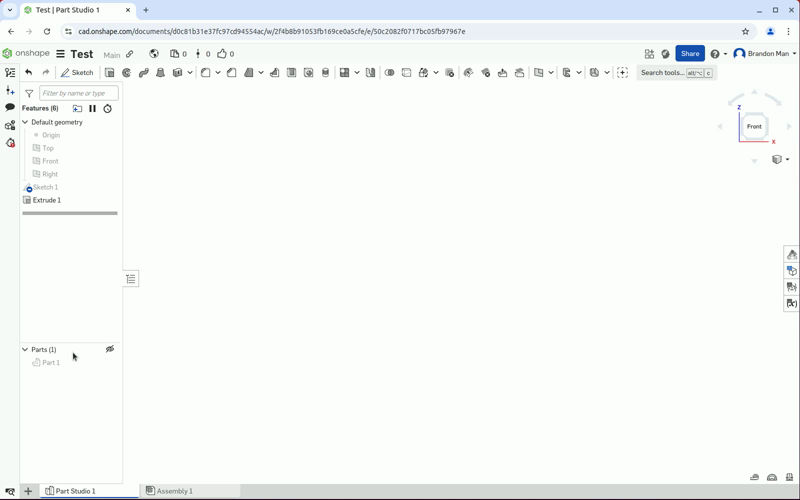
key_down(shift)
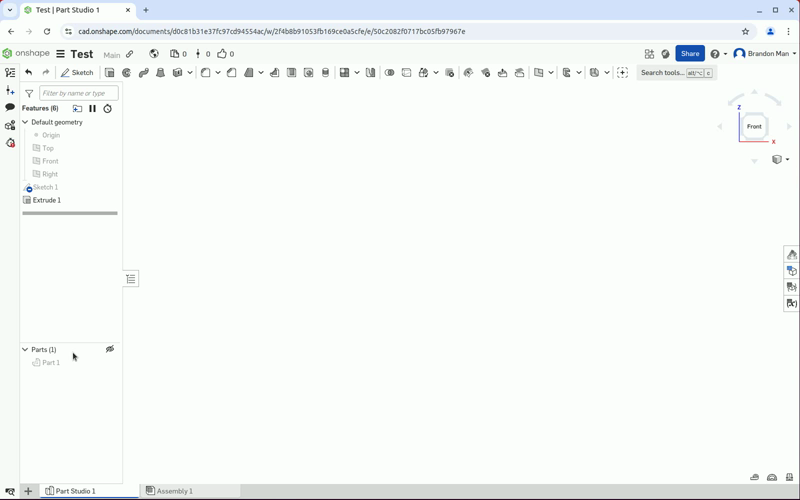
key(left)
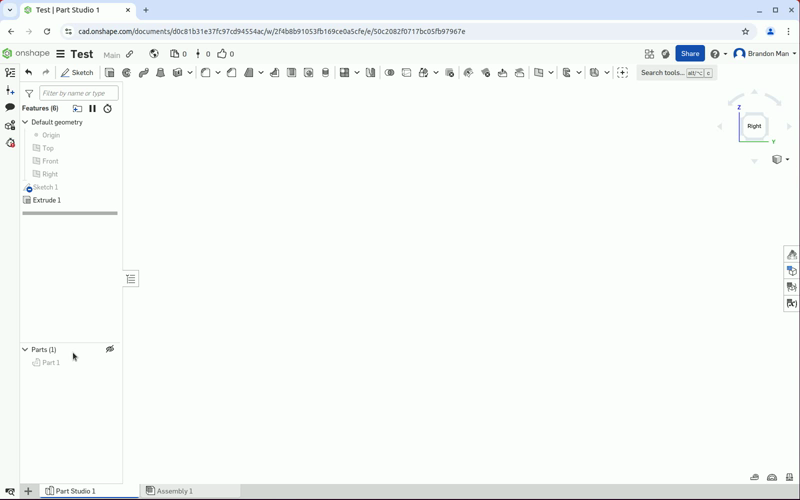
key_up(shift)
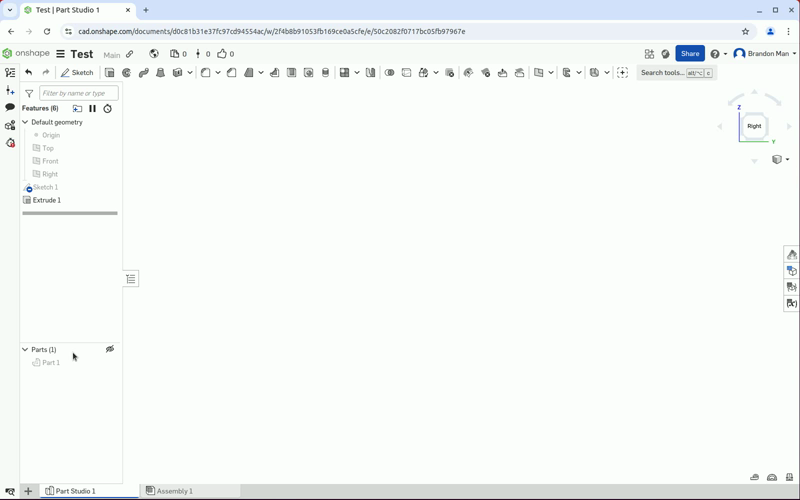
mouse_move(73, 352)
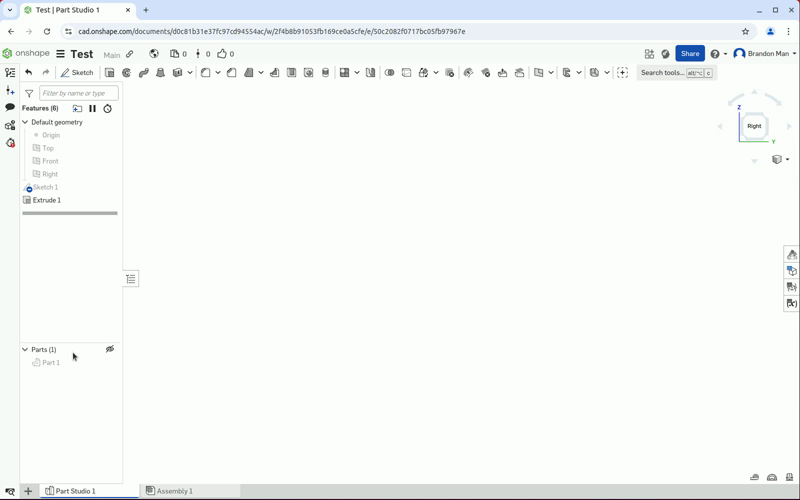
key(shift+y)
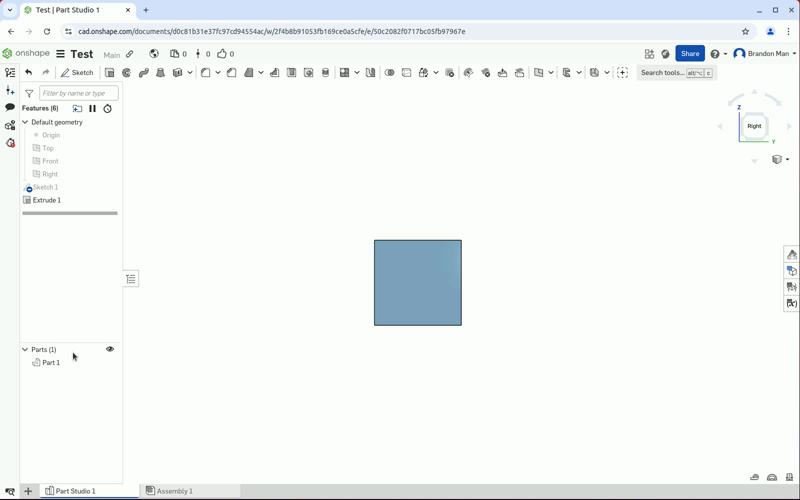
mouse_move(541, 75)
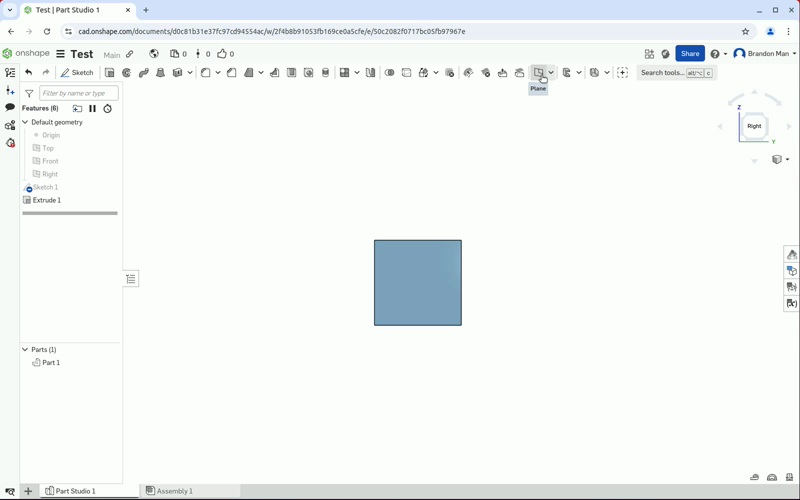
click(541, 75)
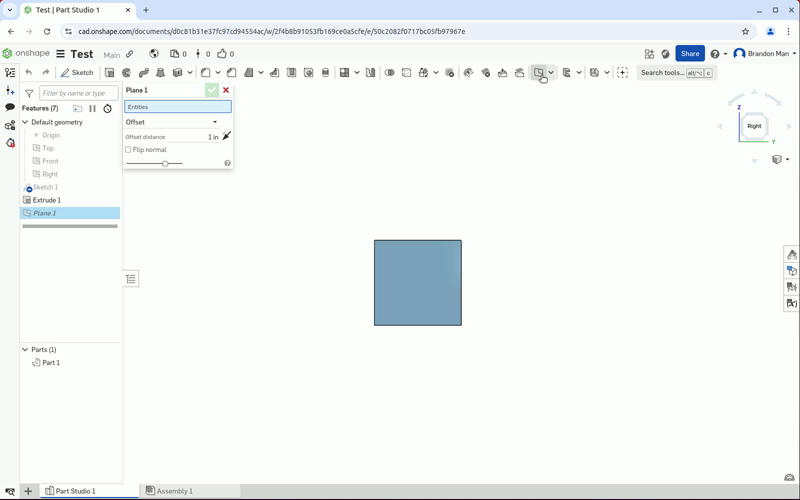
mouse_move(73, 176)
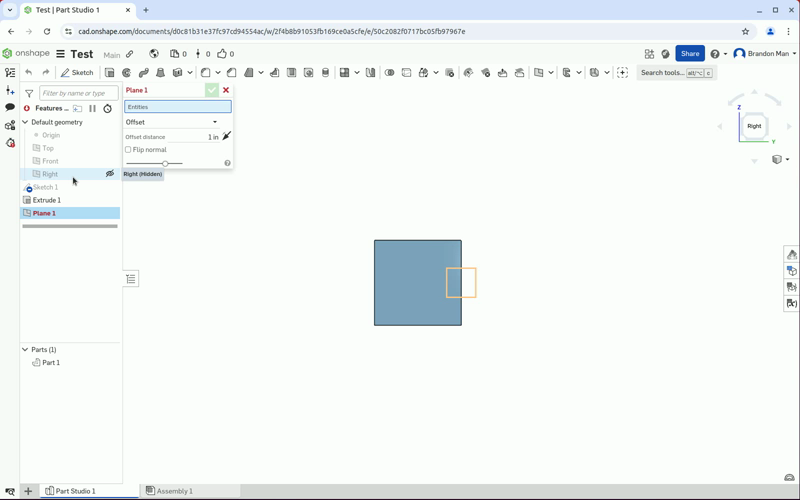
click(73, 176)
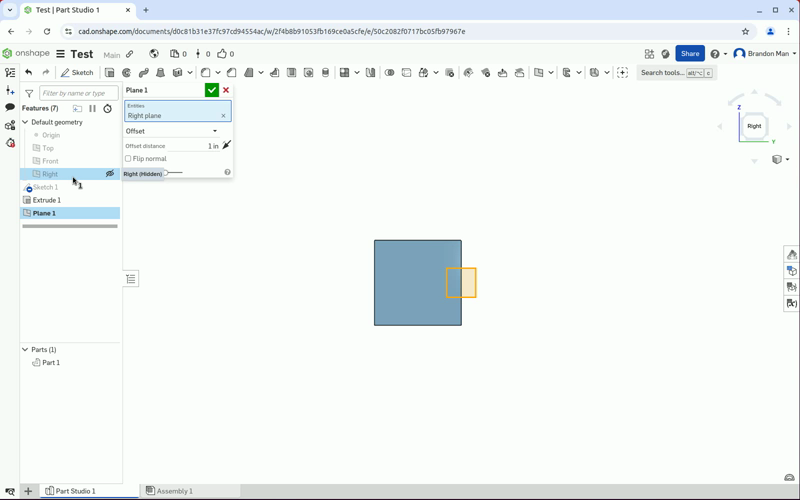
key(tab, 2)
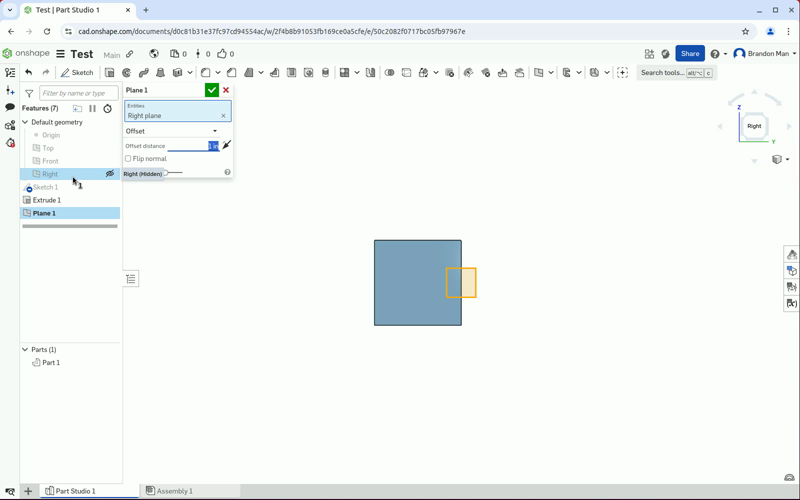
text(15.898)
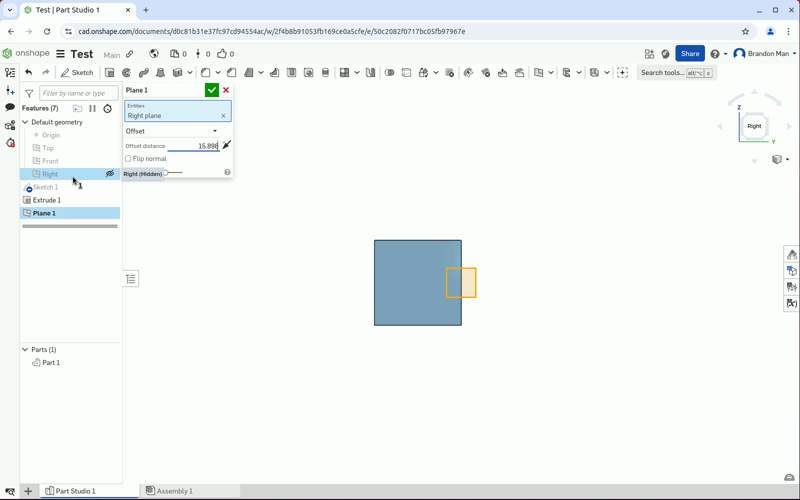
key(enter, 2)
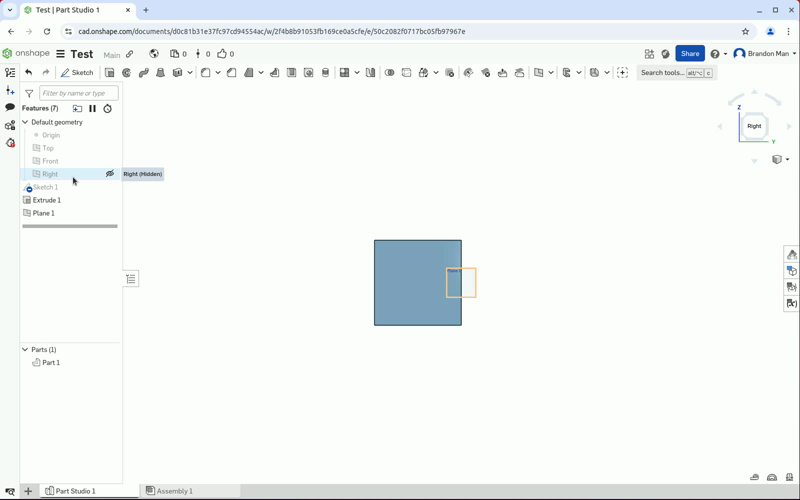
key(shift+s)
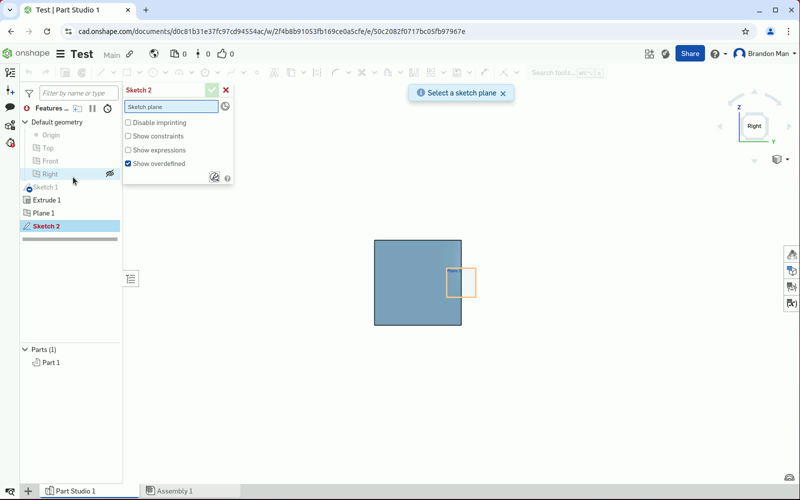
mouse_move(73, 215)
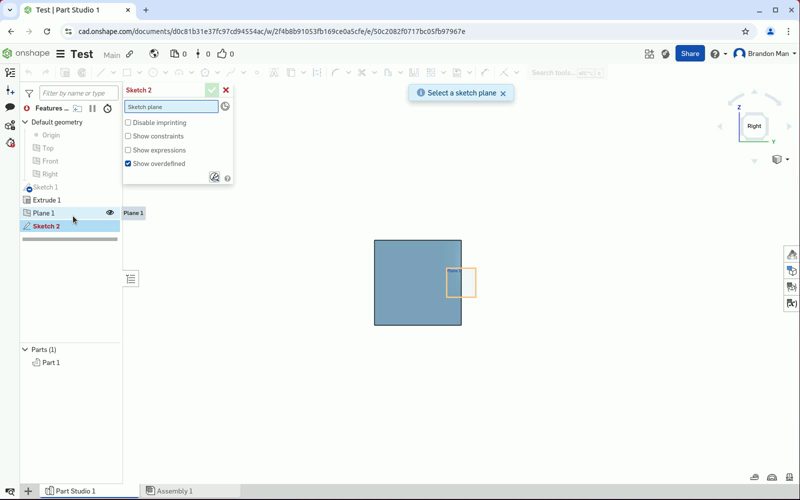
click(73, 215)
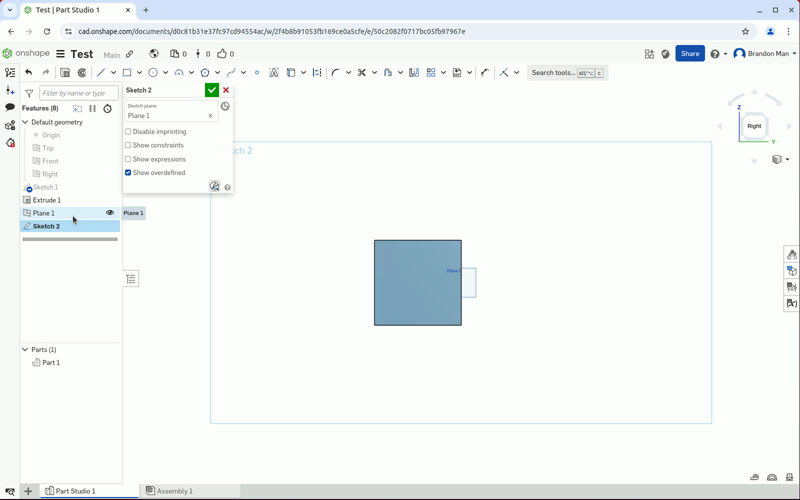
mouse_move(73, 352)
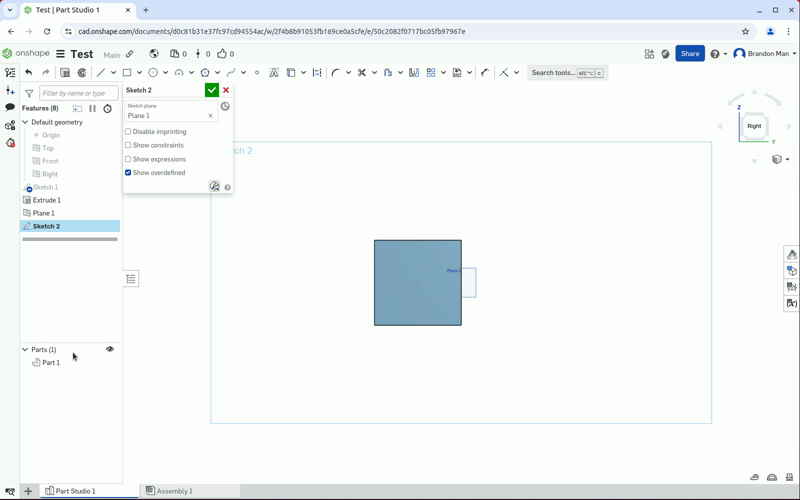
key(y)
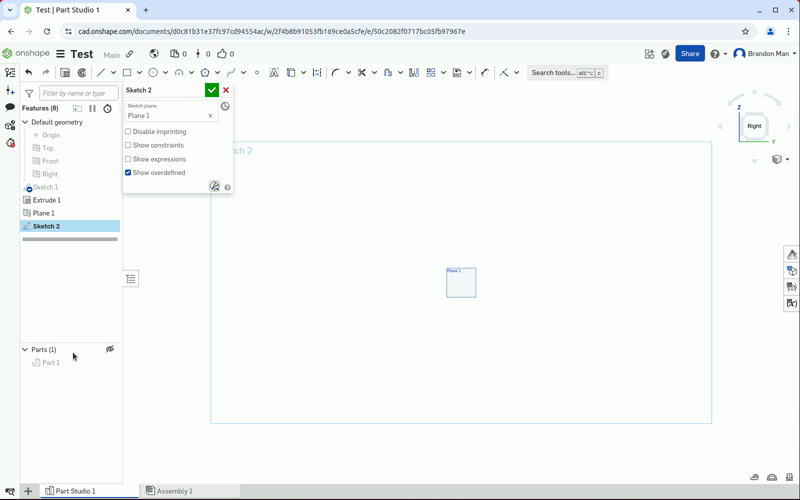
key(l)
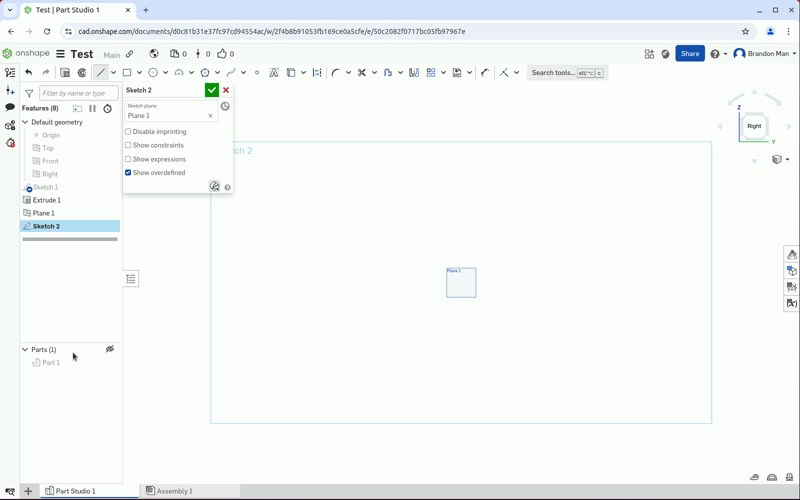
key_down(shift)
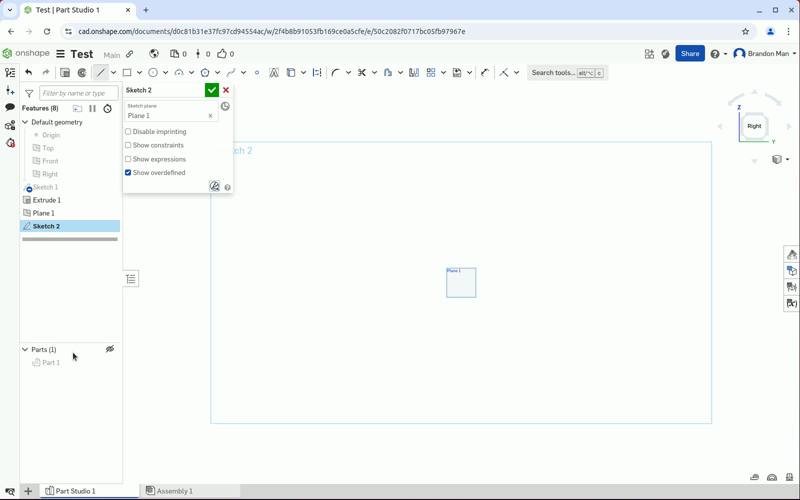
mouse_move(434, 335)
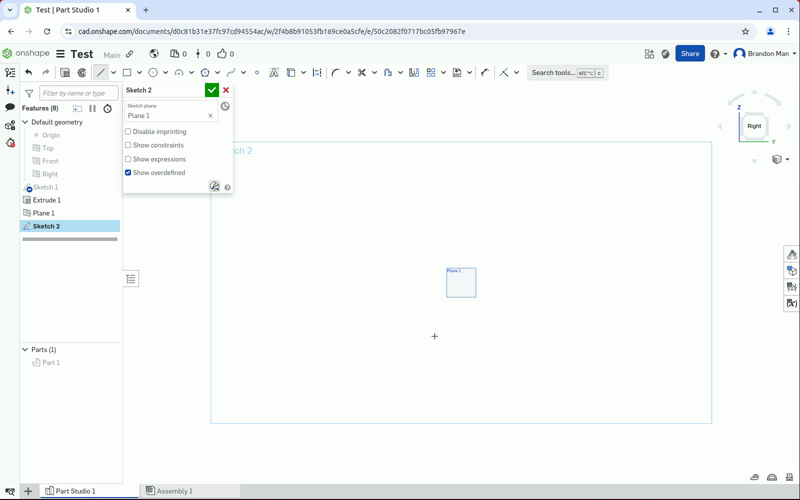
click(434, 335)
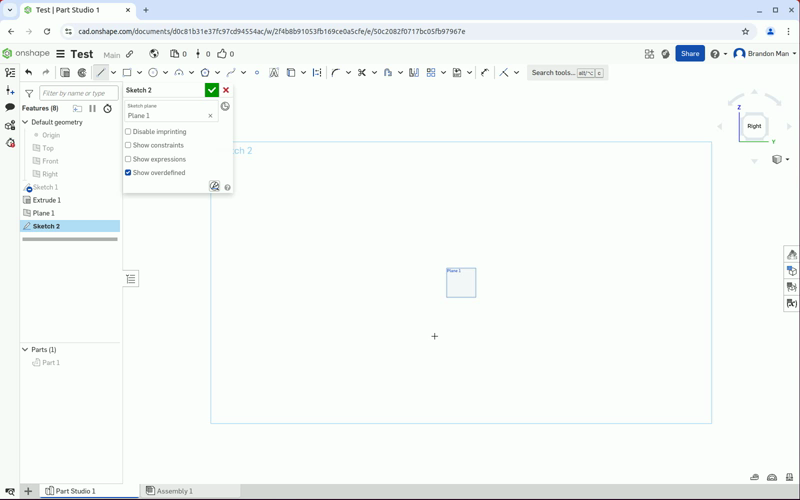
key_up(shift)
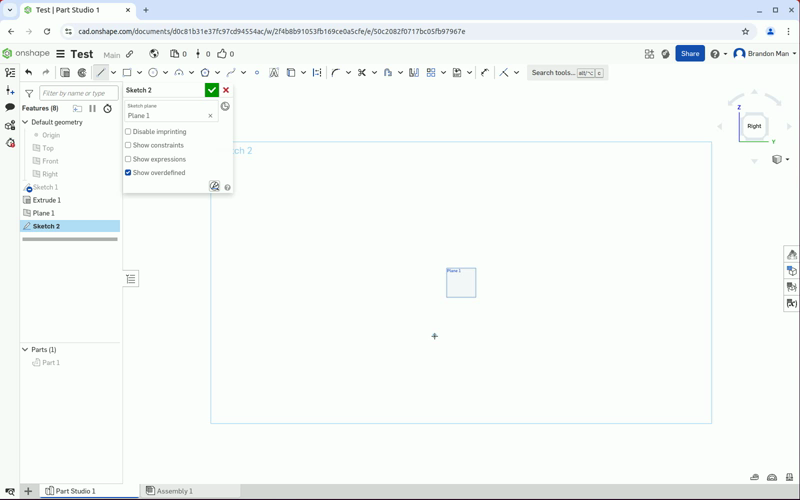
key_down(shift)
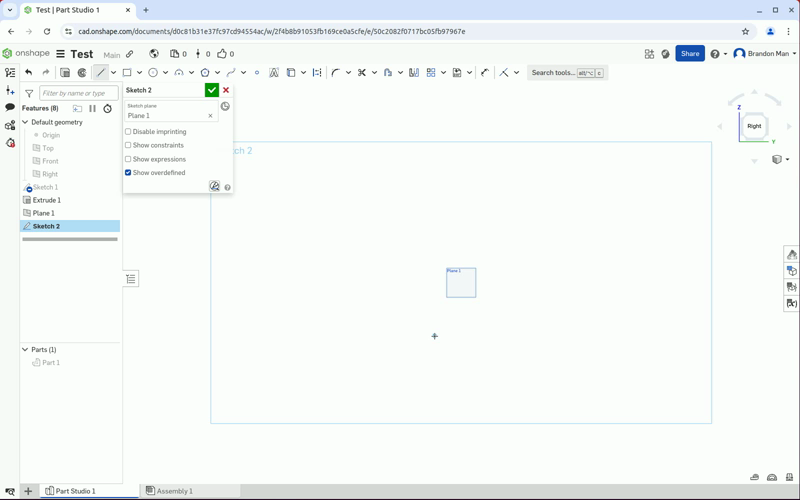
mouse_move(464, 335)
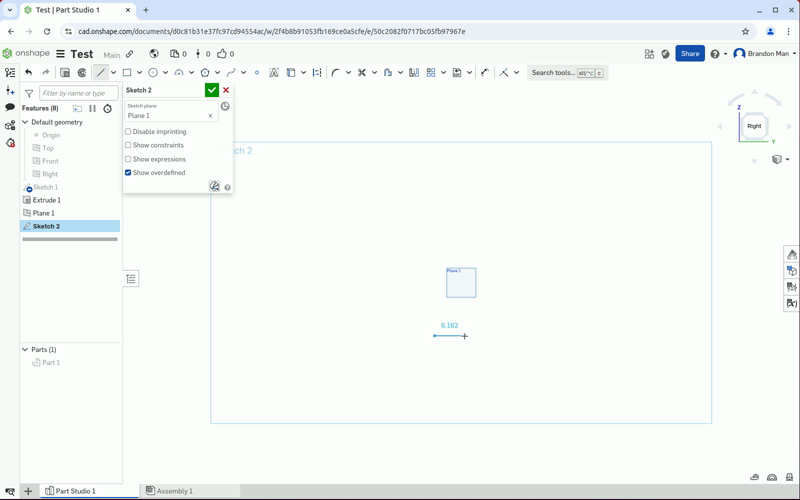
mouse_move(482, 335)
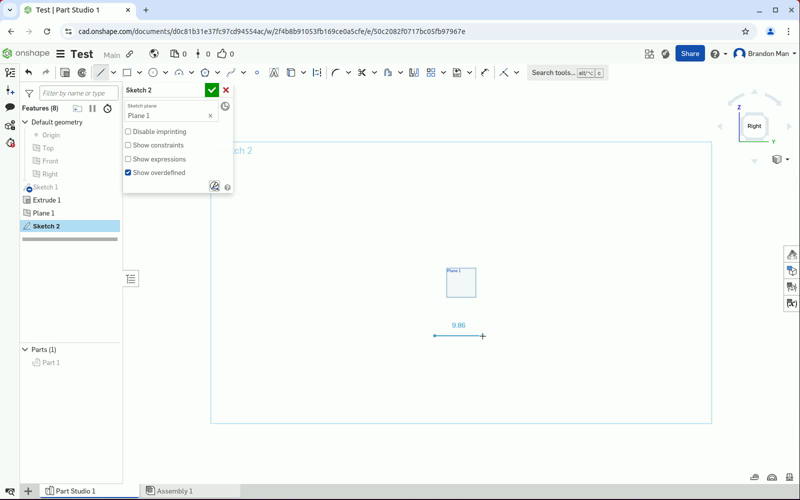
click(482, 335)
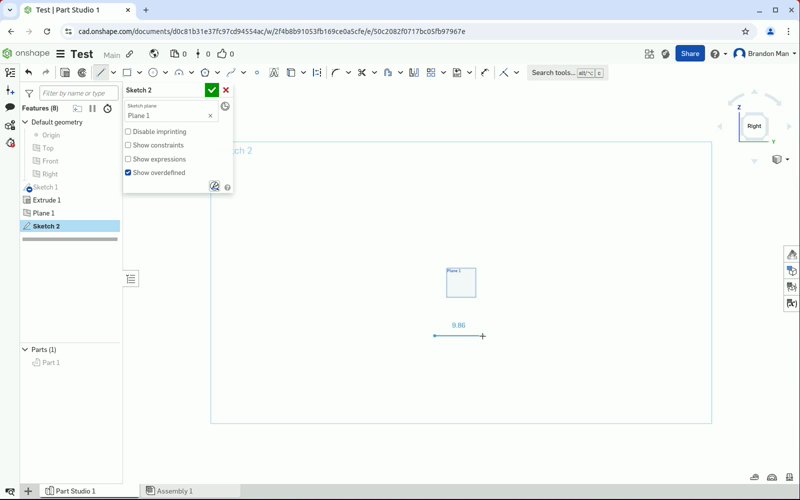
key_up(shift)
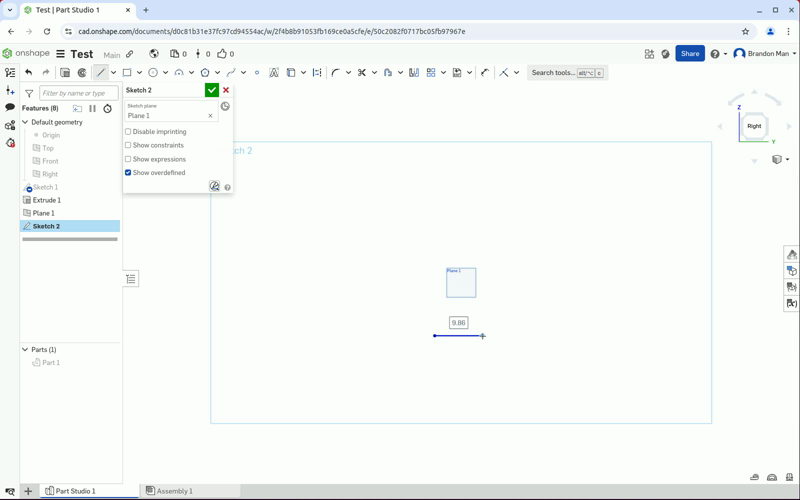
key_down(shift)
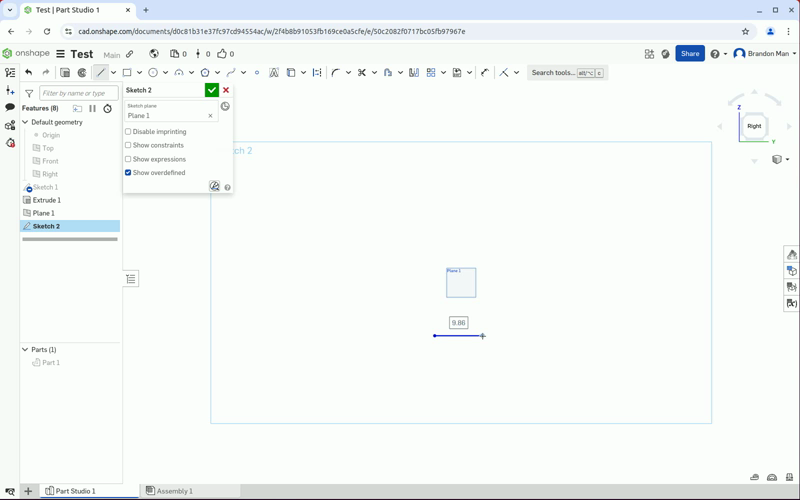
mouse_move(482, 234)
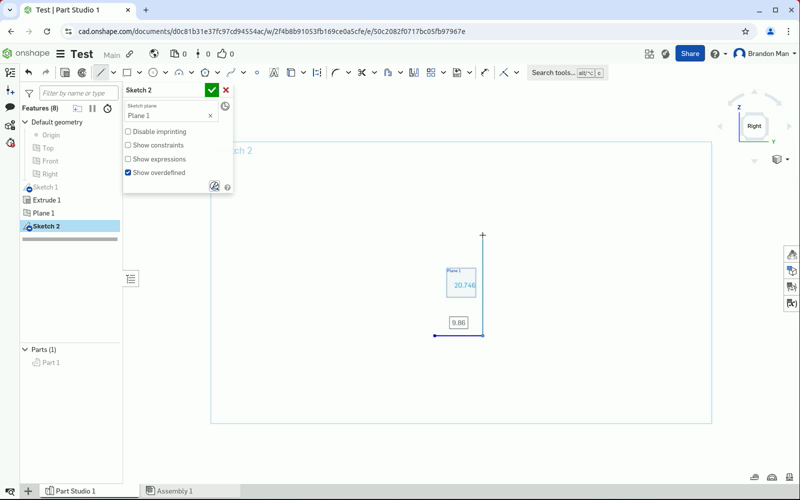
click(482, 234)
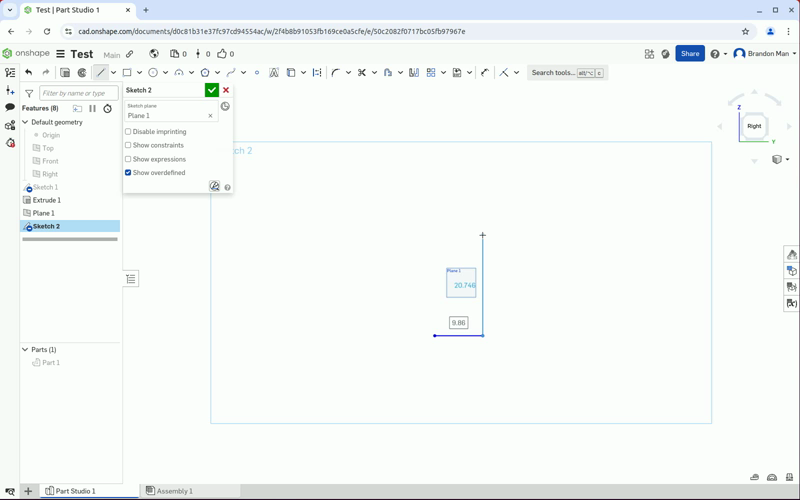
key_up(shift)
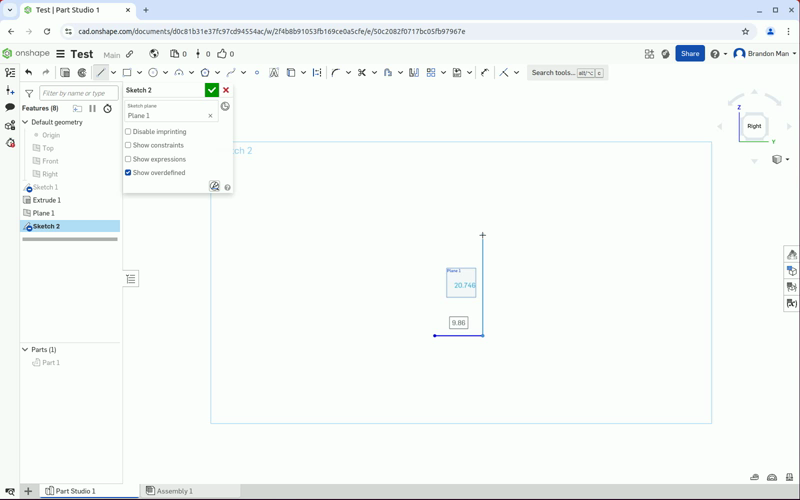
key_down(shift)
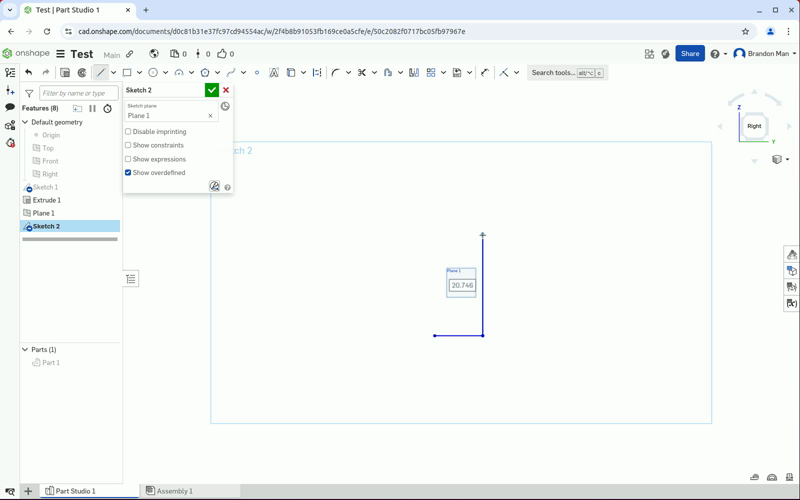
mouse_move(512, 234)
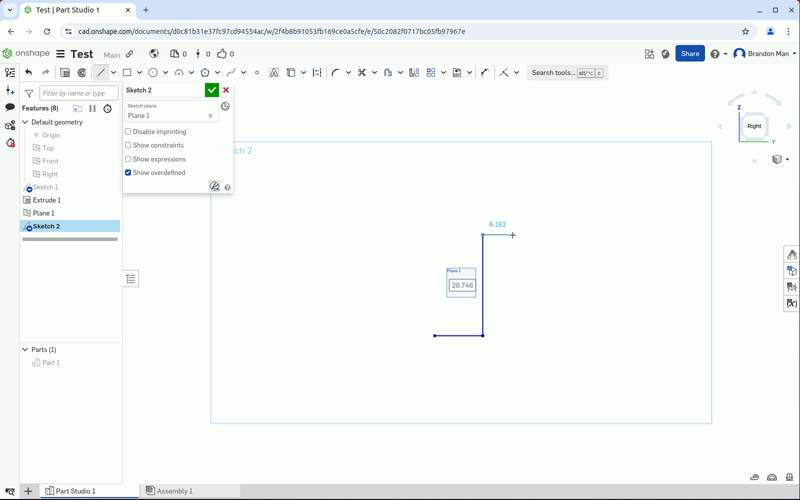
mouse_move(434, 234)
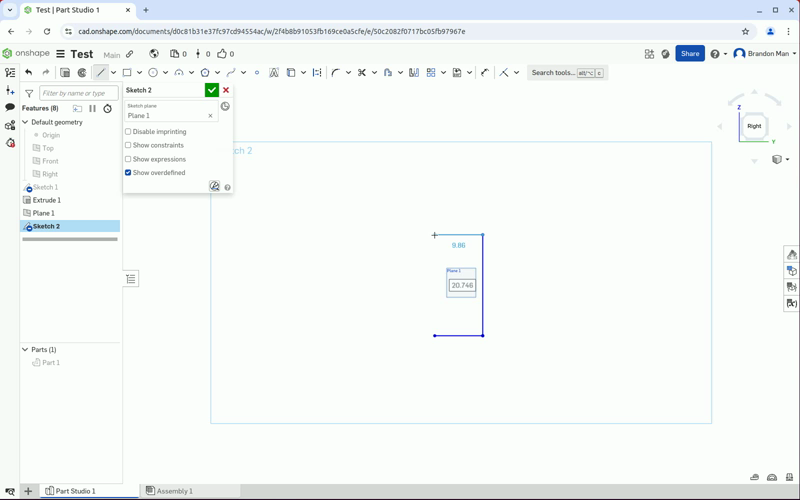
click(434, 234)
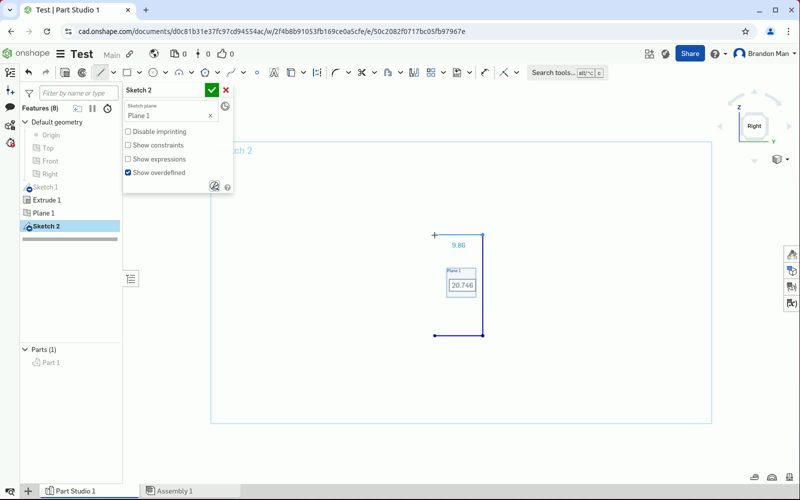
key_up(shift)
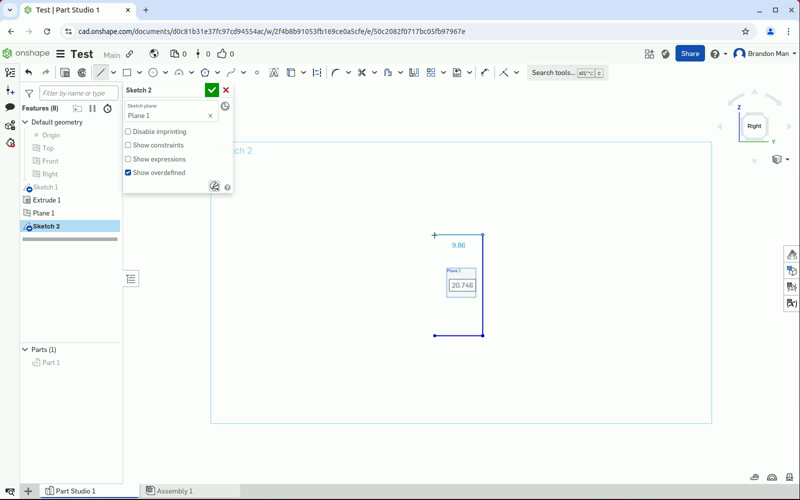
key_down(shift)
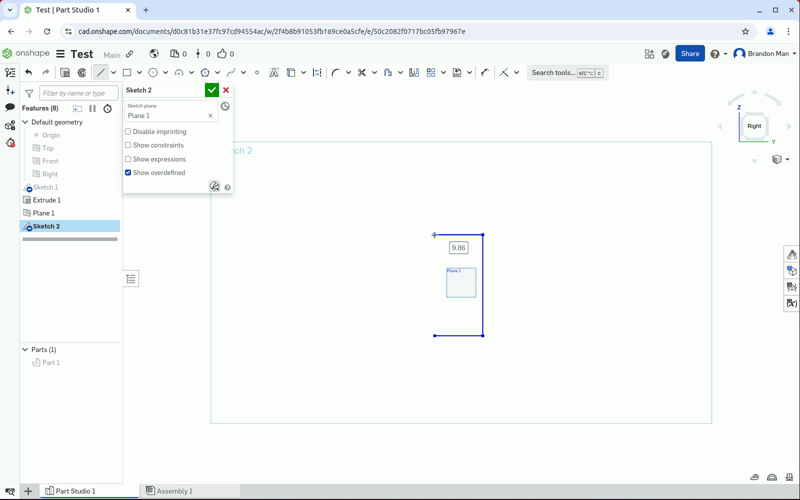
mouse_move(464, 234)
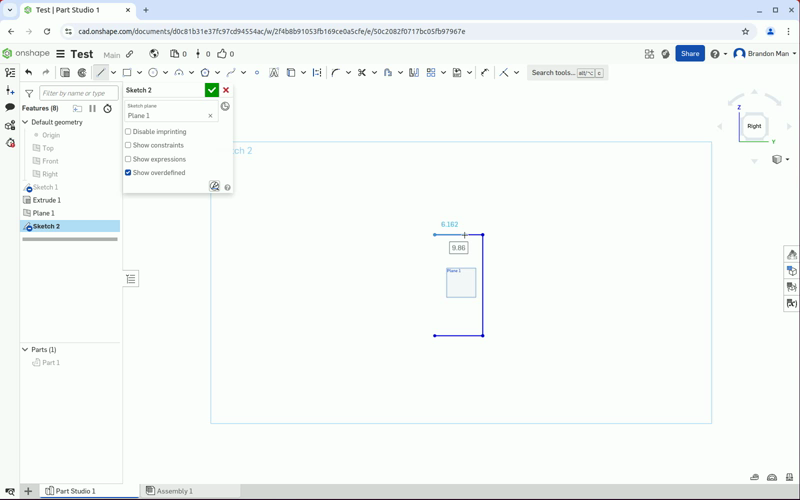
mouse_move(434, 240)
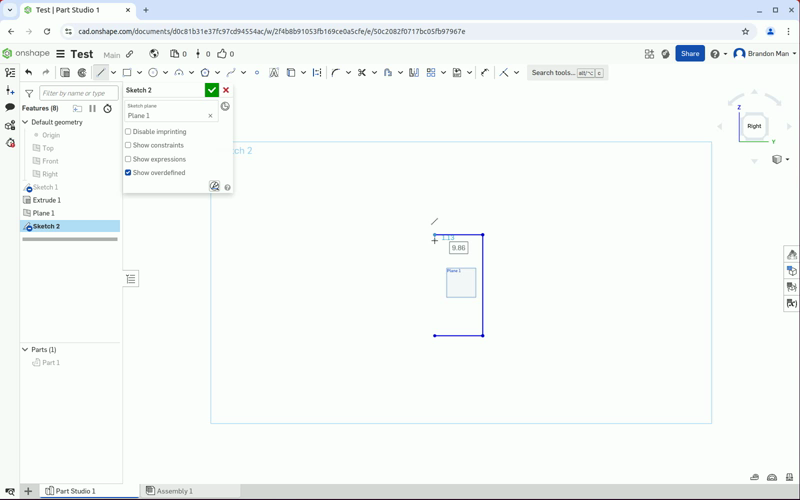
scroll(6)
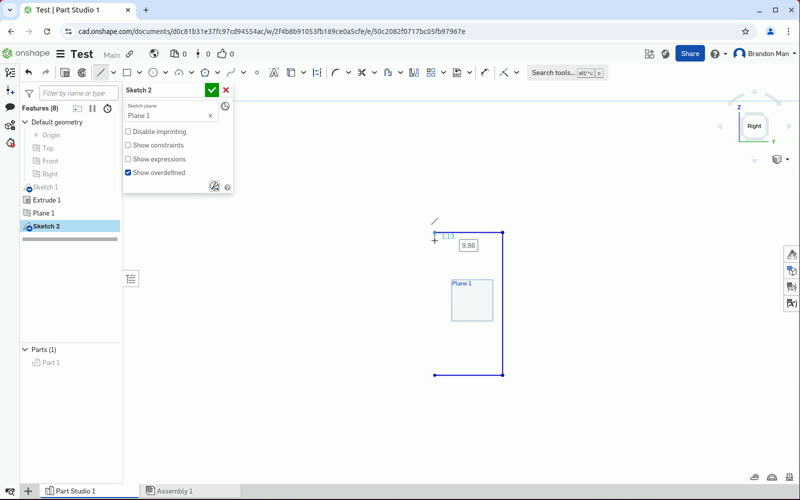
scroll(6)
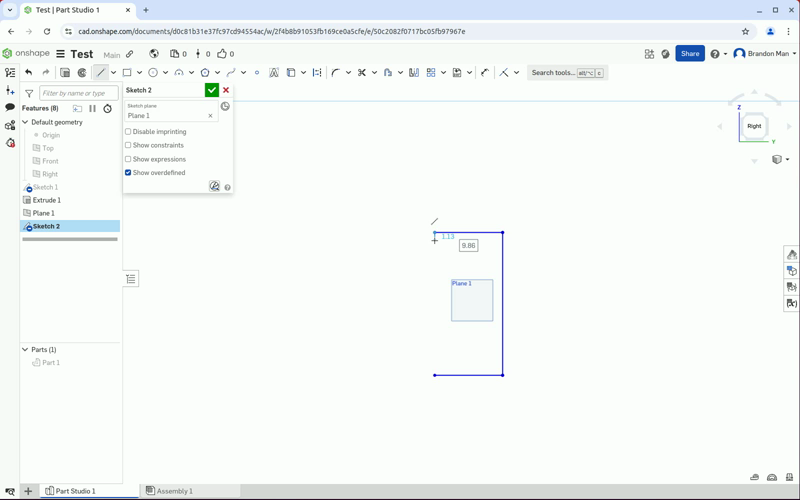
scroll(6)
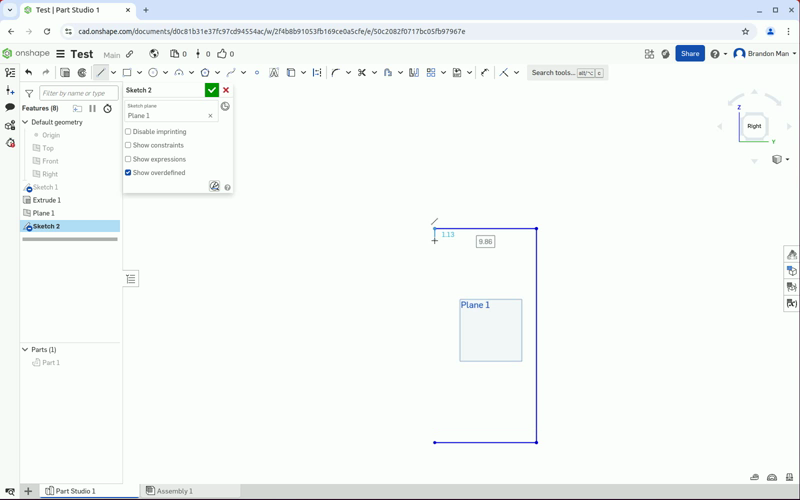
scroll(6)
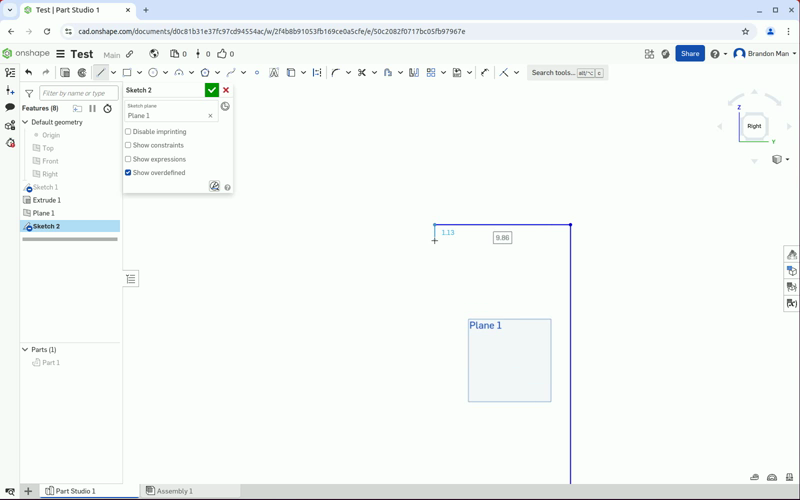
scroll(6)
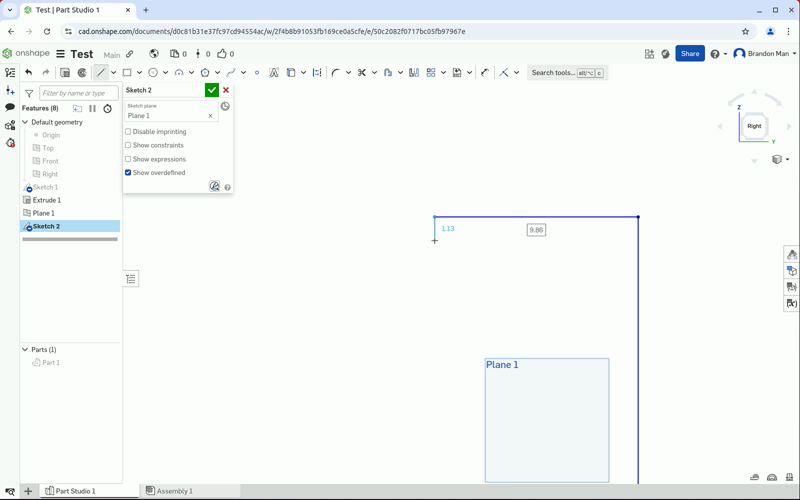
scroll(6)
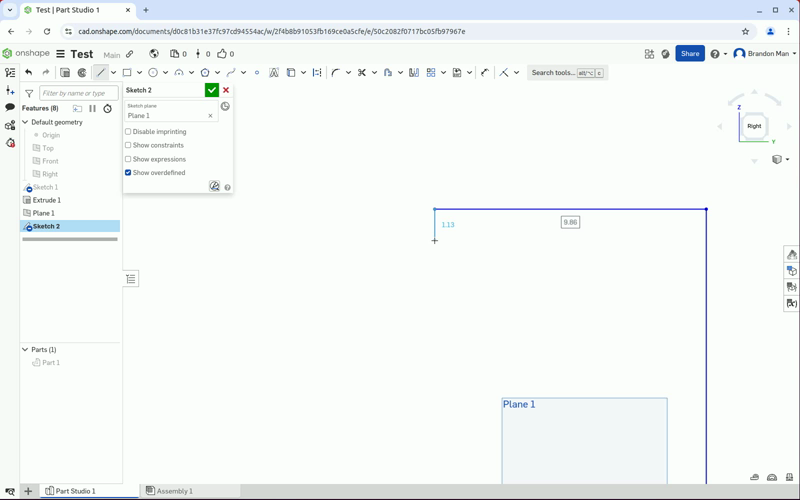
scroll(6)
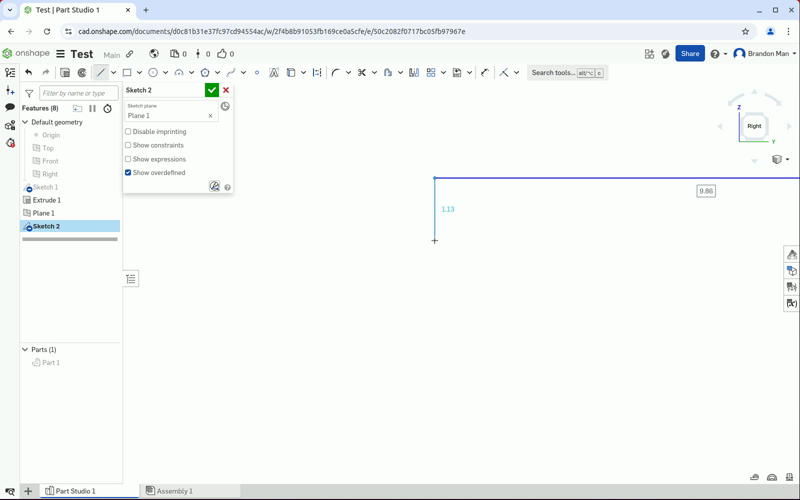
click(434, 240)
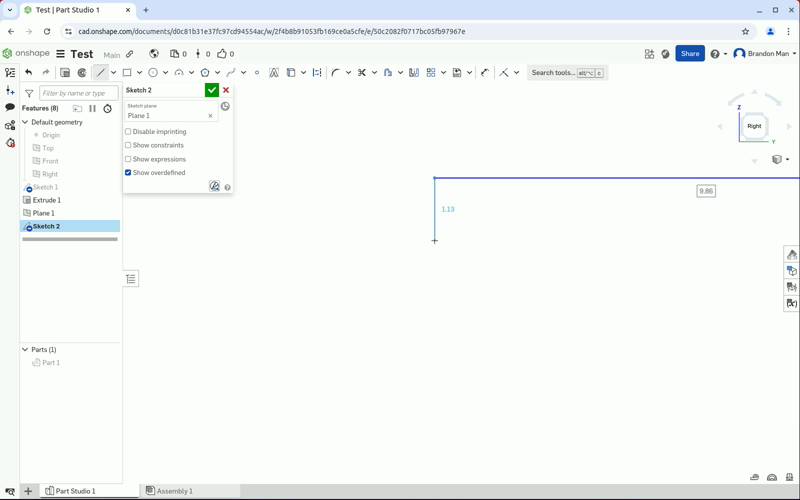
scroll(-6)
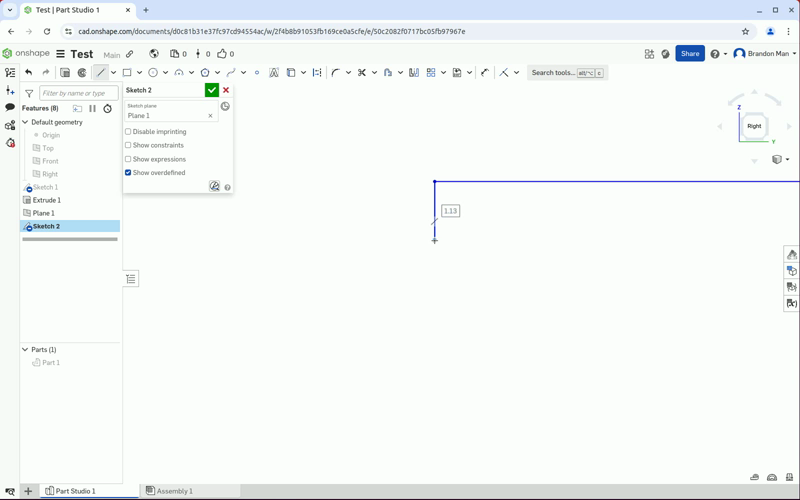
scroll(-6)
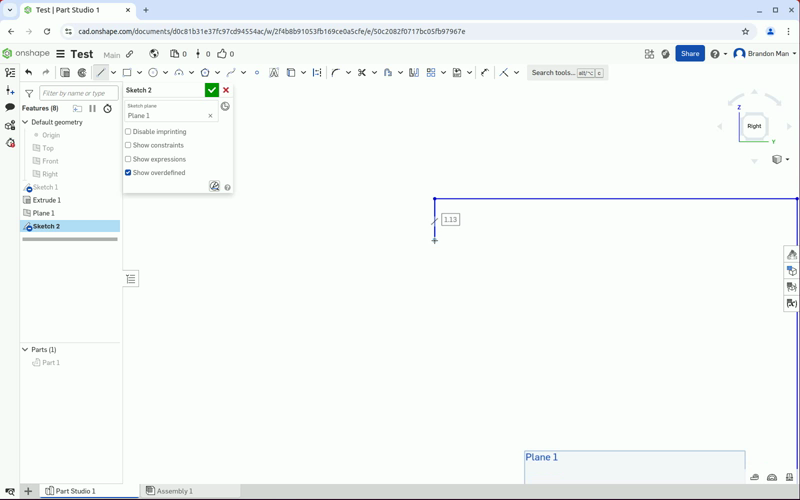
scroll(-6)
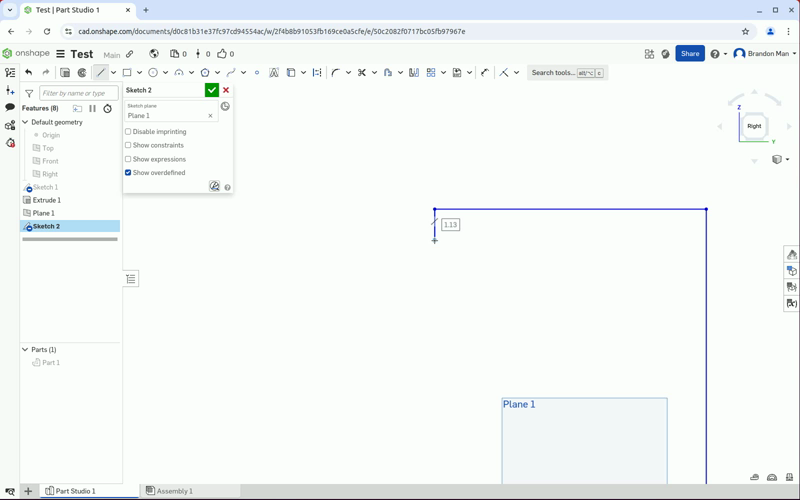
scroll(-6)
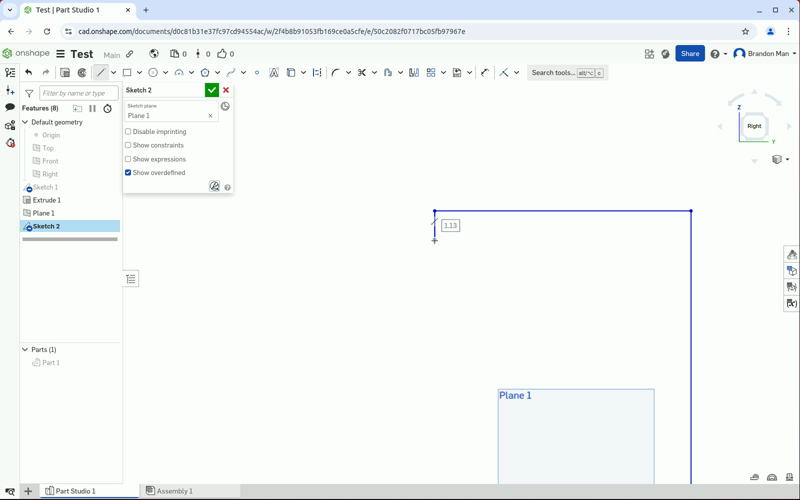
scroll(-6)
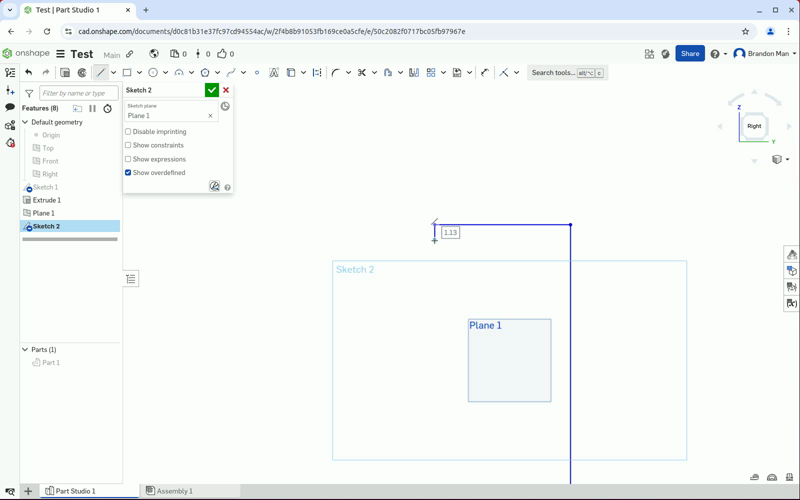
scroll(-6)
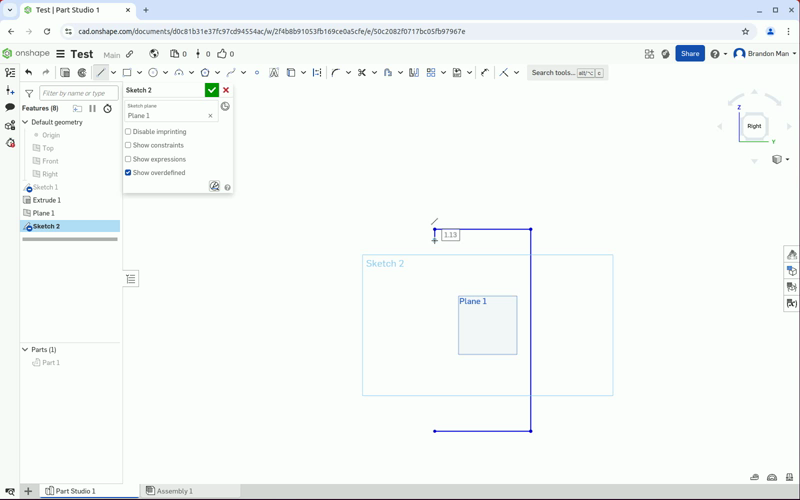
scroll(-6)
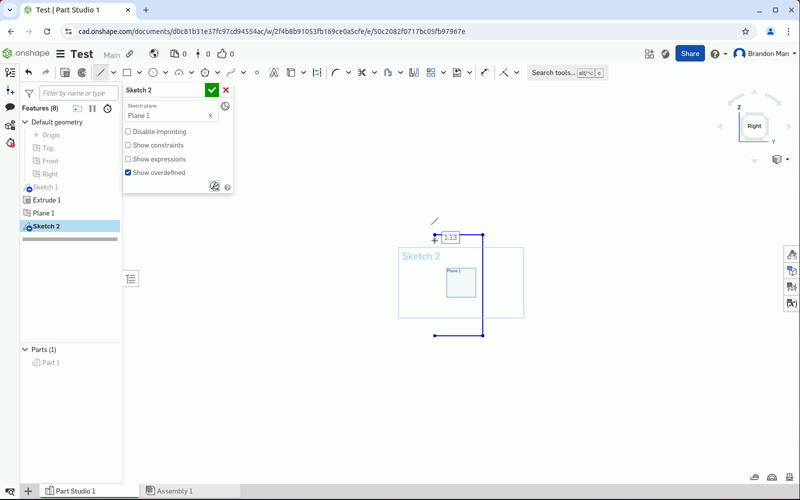
key_up(shift)
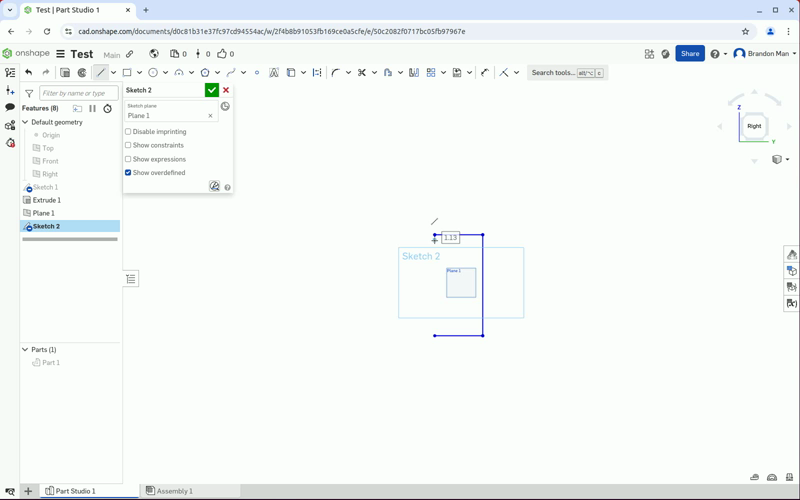
key_down(shift)
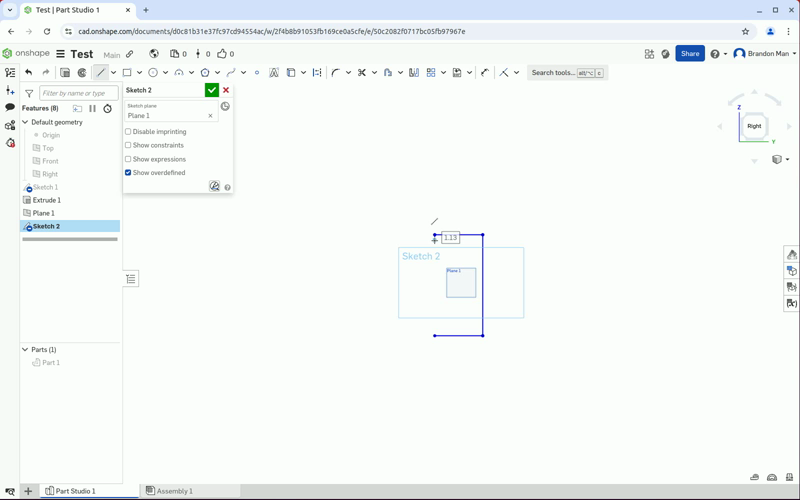
mouse_move(464, 240)
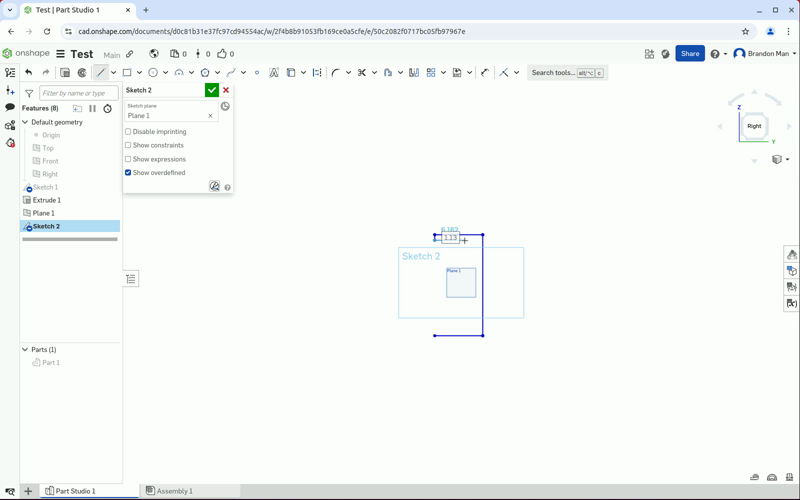
mouse_move(460, 240)
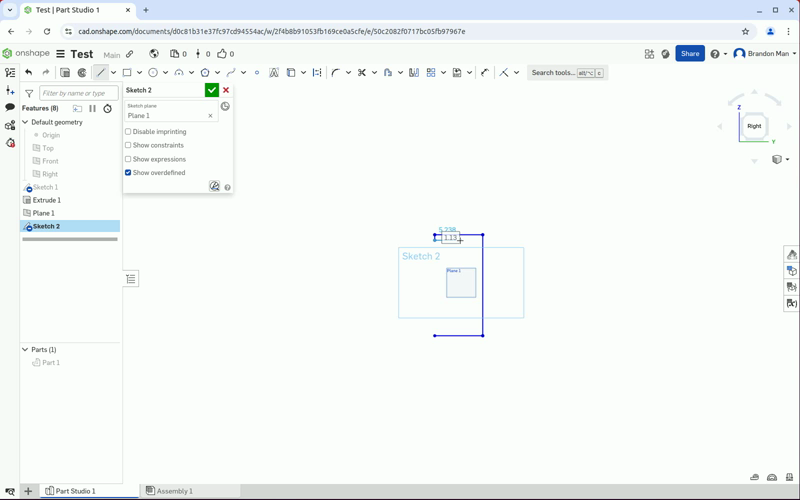
click(460, 240)
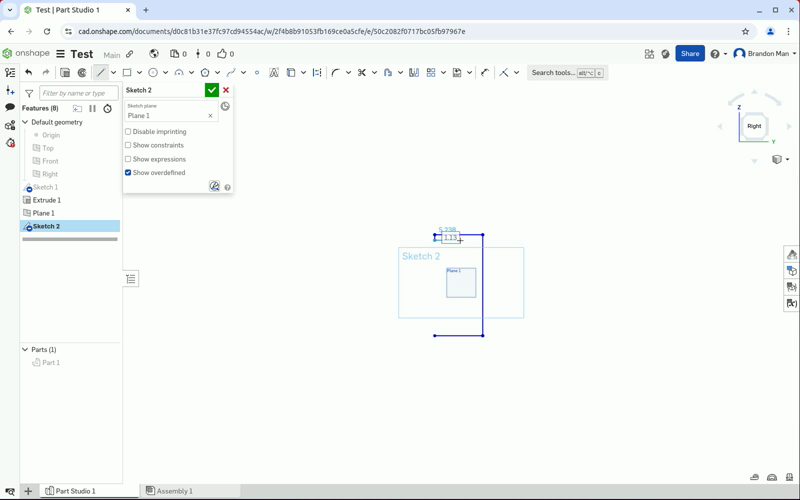
key_up(shift)
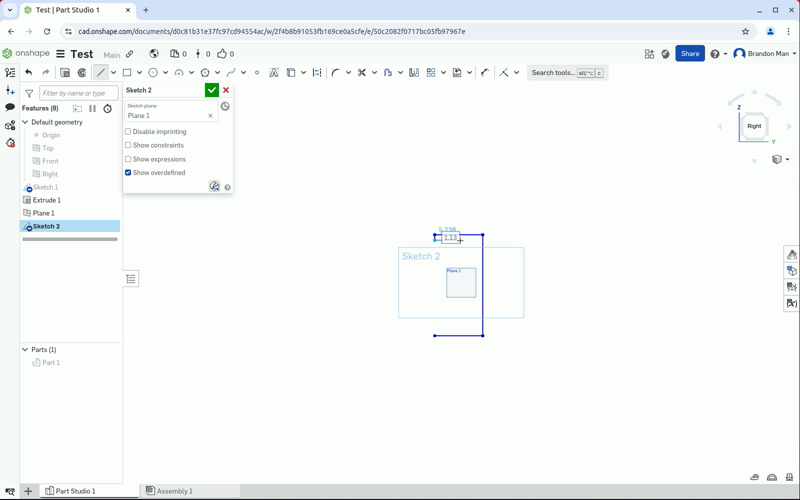
key_down(shift)
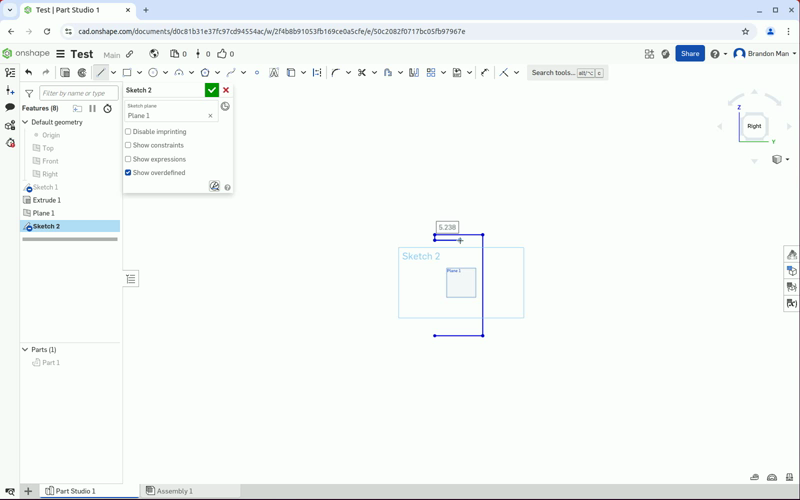
mouse_move(460, 326)
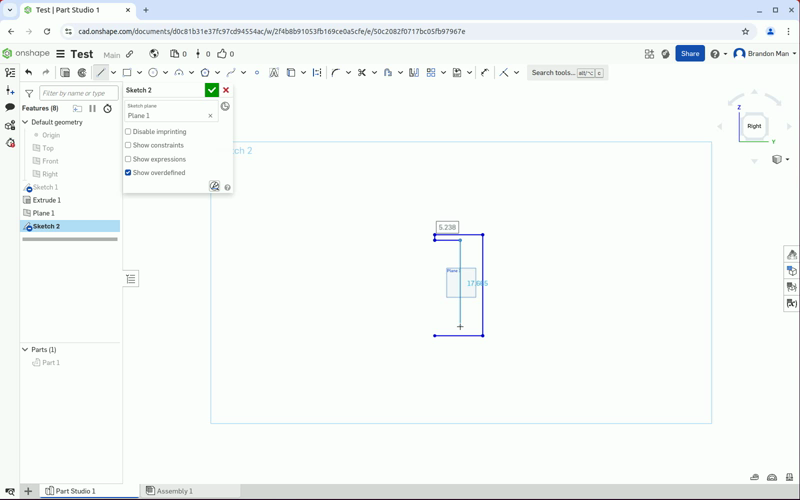
click(460, 326)
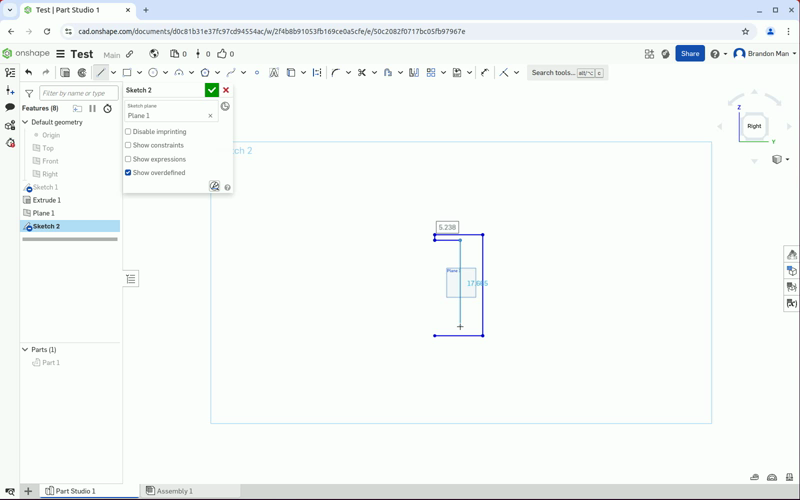
key_up(shift)
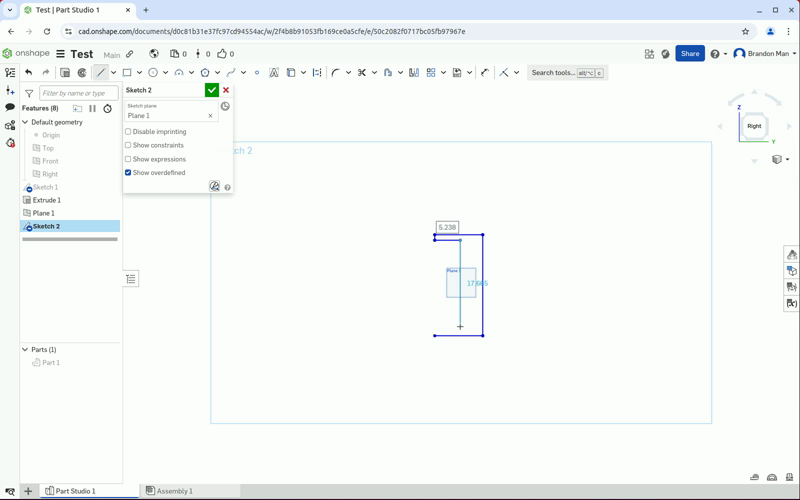
key_down(shift)
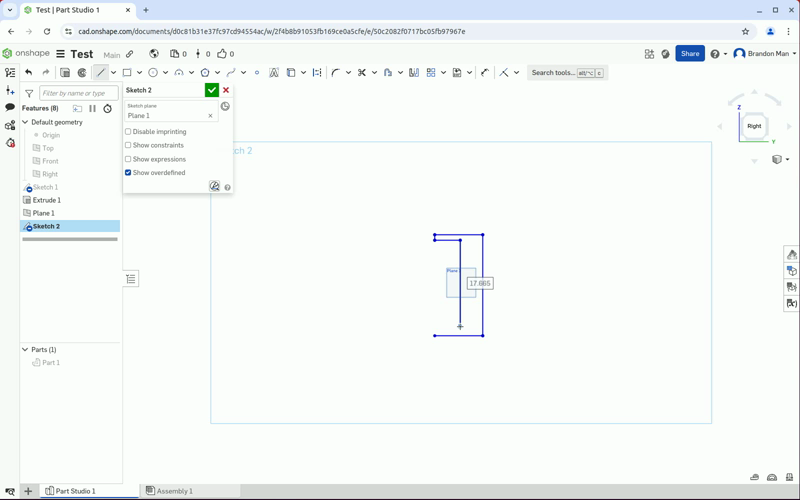
mouse_move(490, 326)
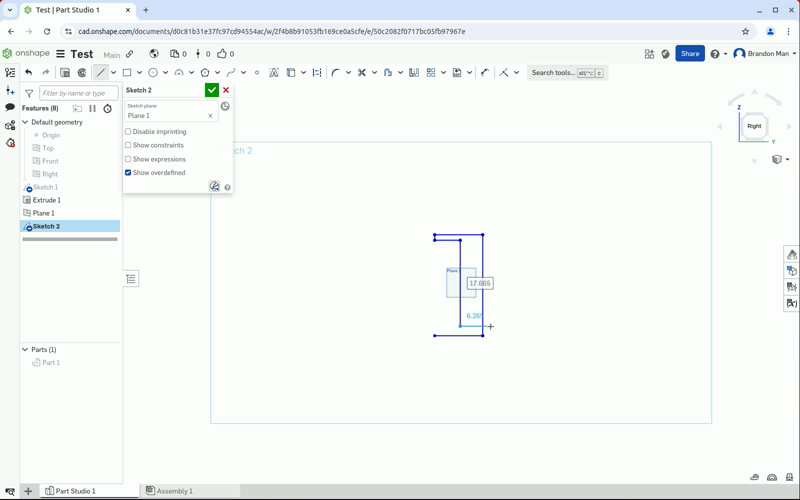
mouse_move(434, 326)
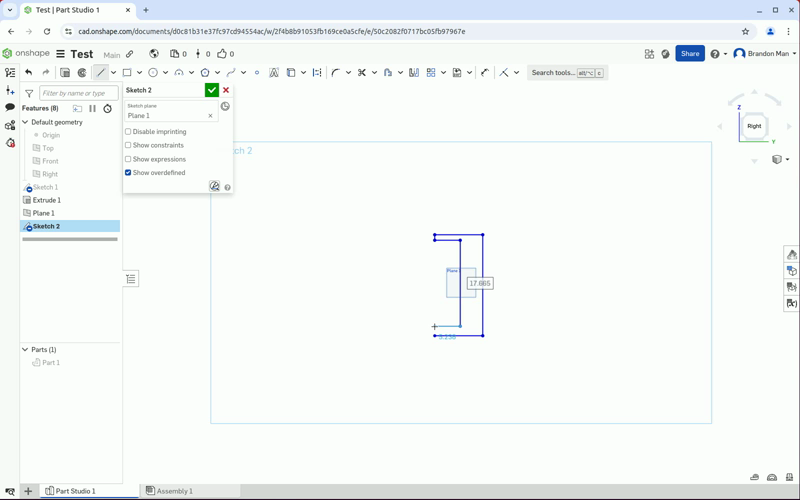
click(434, 326)
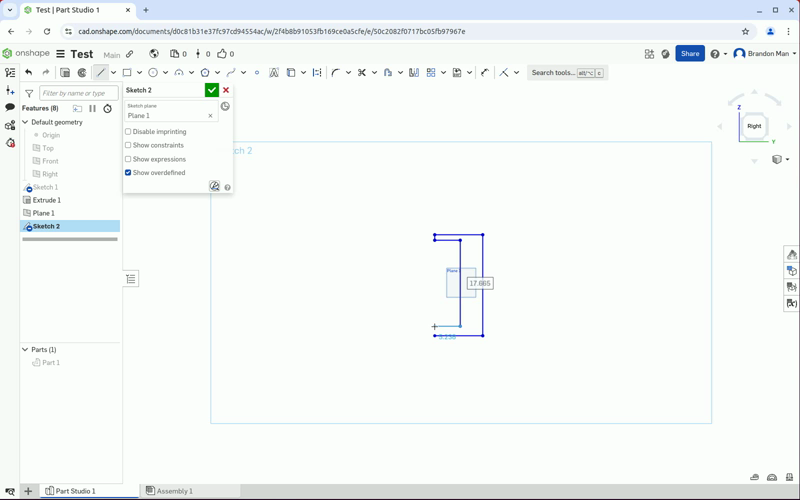
key_up(shift)
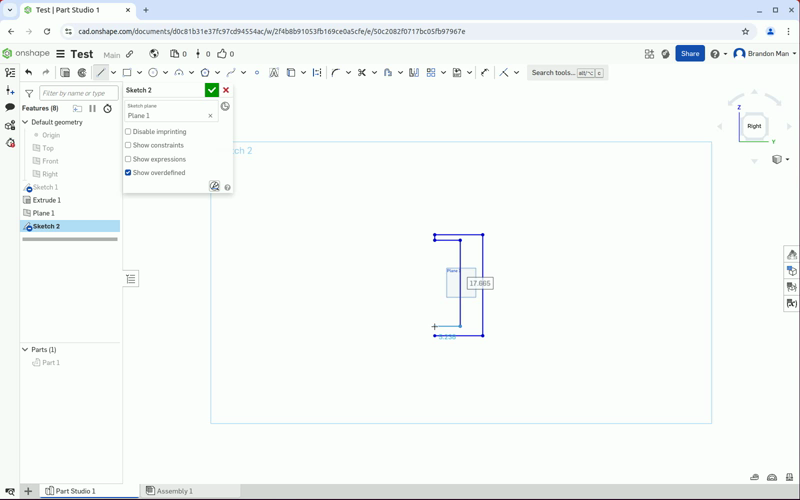
mouse_move(464, 326)
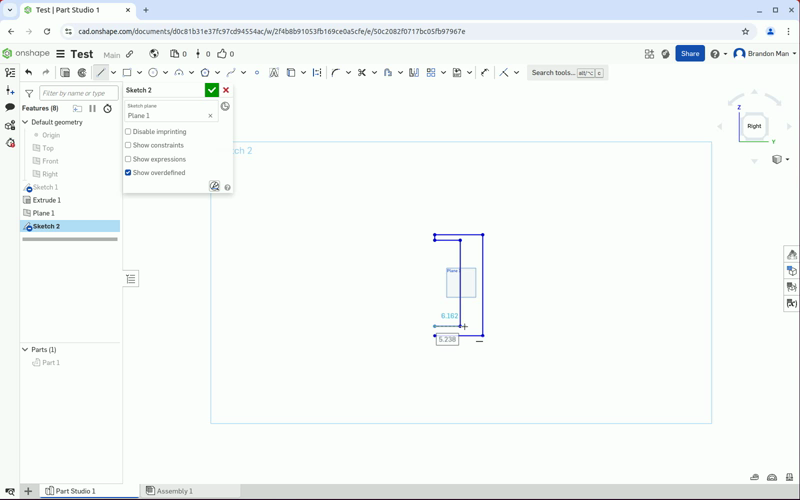
key_down(shift)
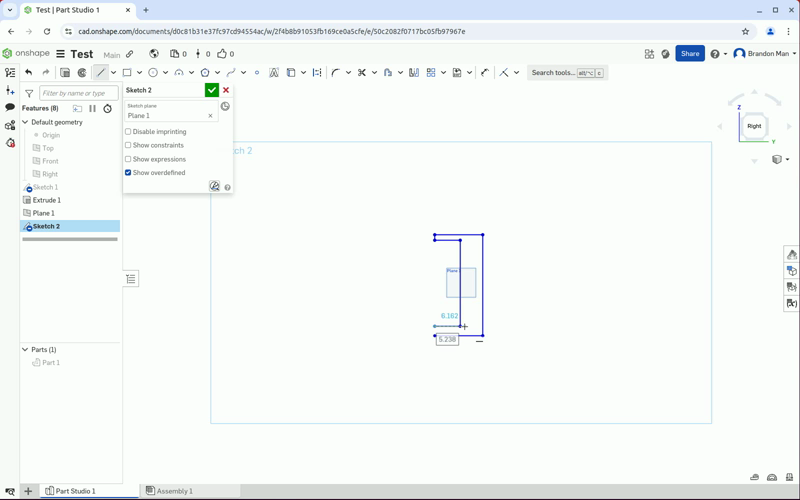
mouse_move(434, 335)
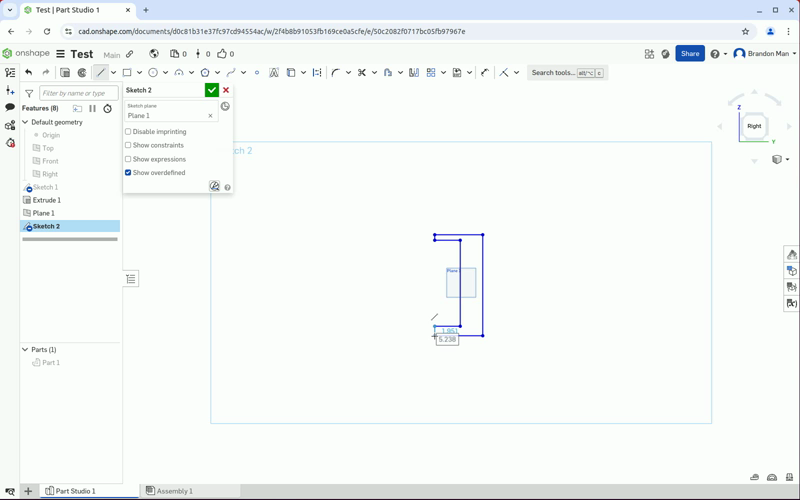
key_up(shift)
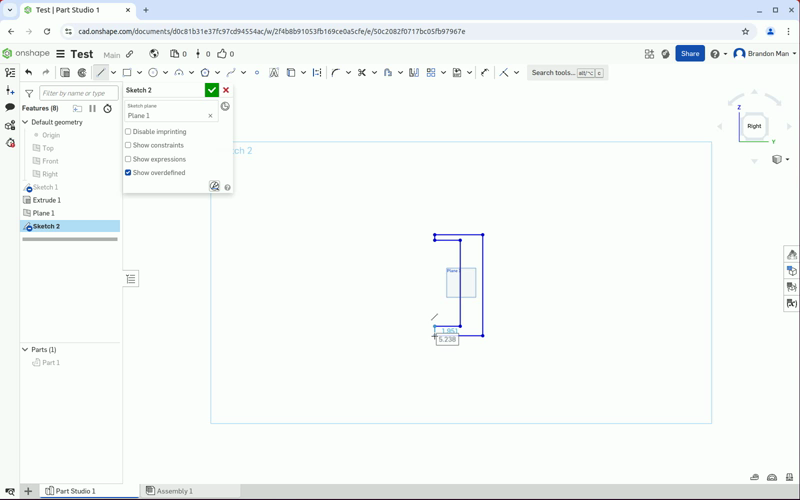
click(434, 335)
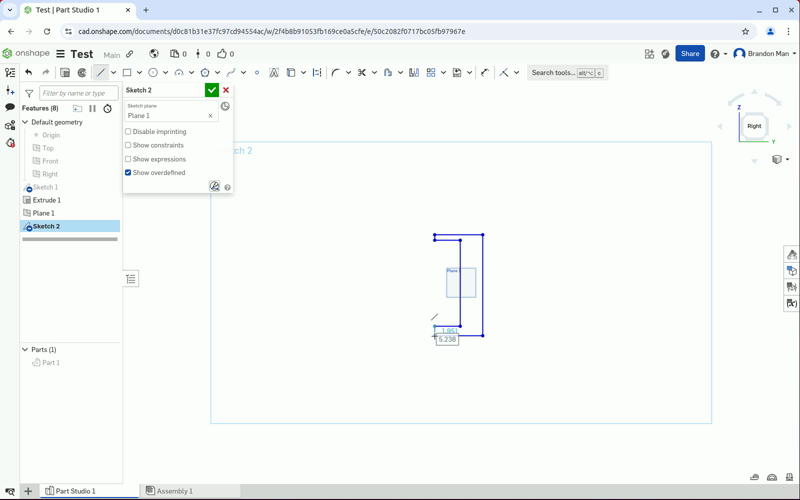
key(esc)
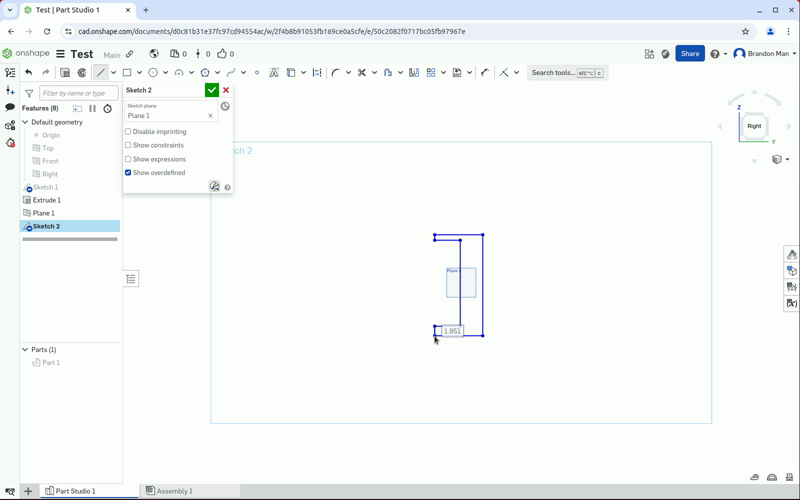
mouse_move(463, 298)
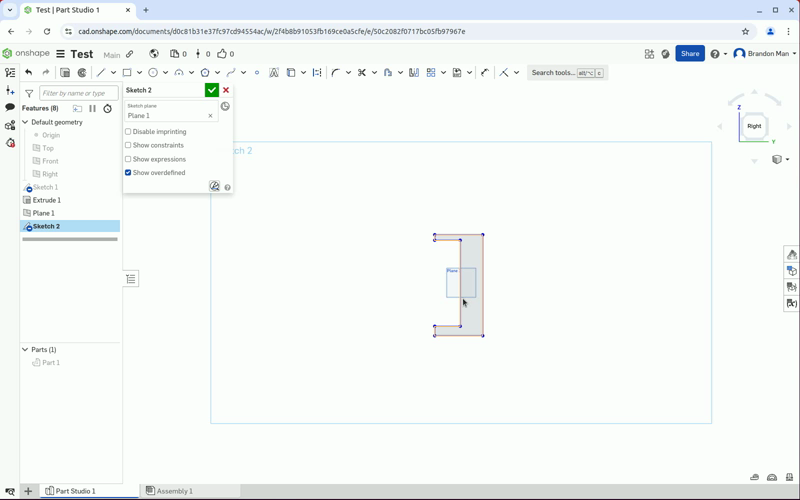
click(463, 298)
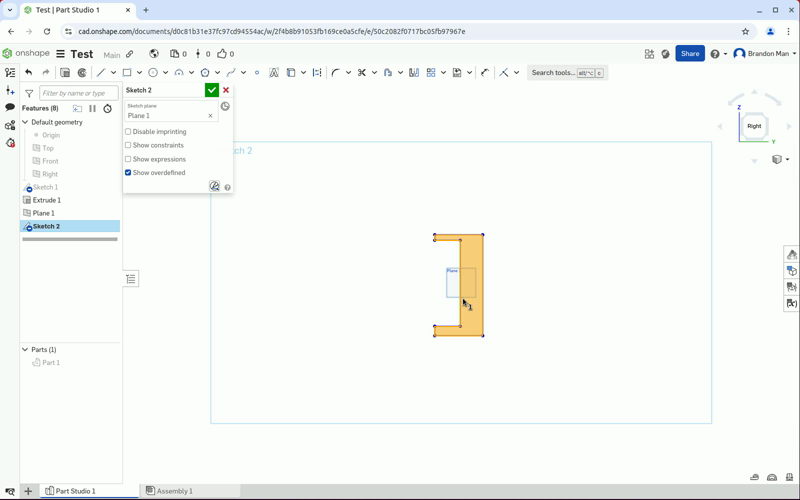
mouse_move(73, 352)
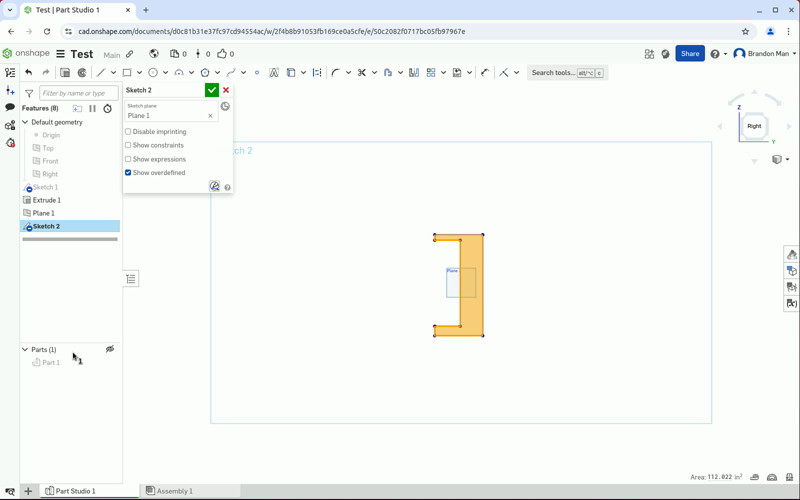
key(shift+y)
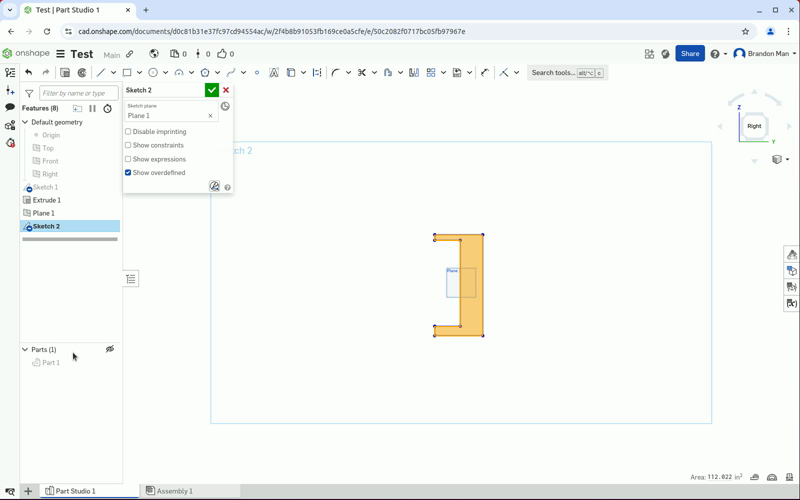
key(shift+e)
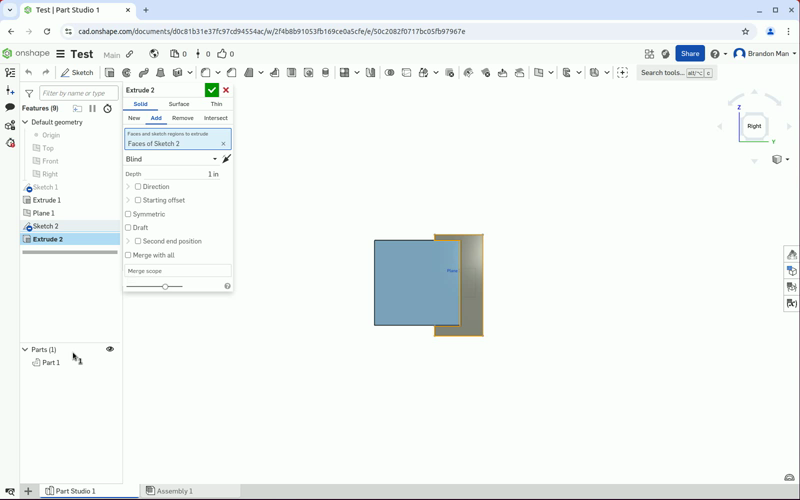
mouse_move(143, 106)
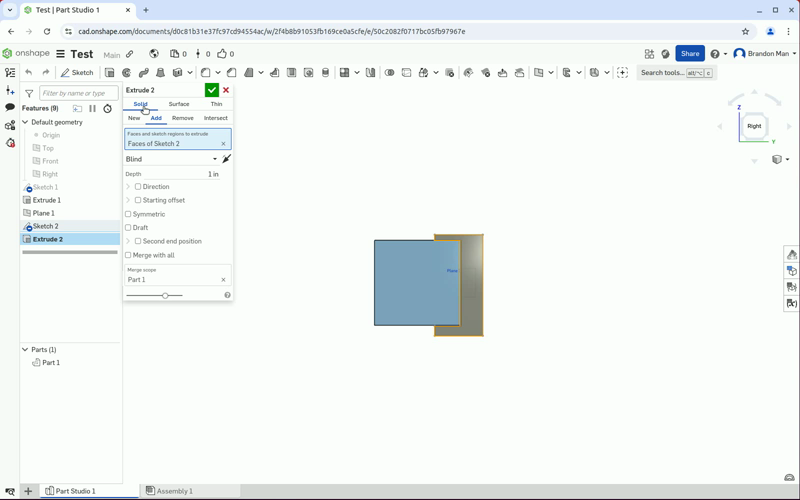
click(143, 106)
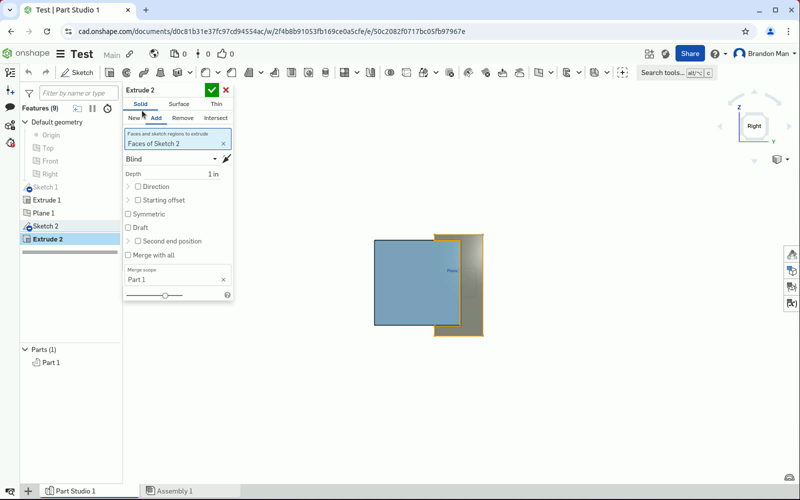
mouse_move(137, 120)
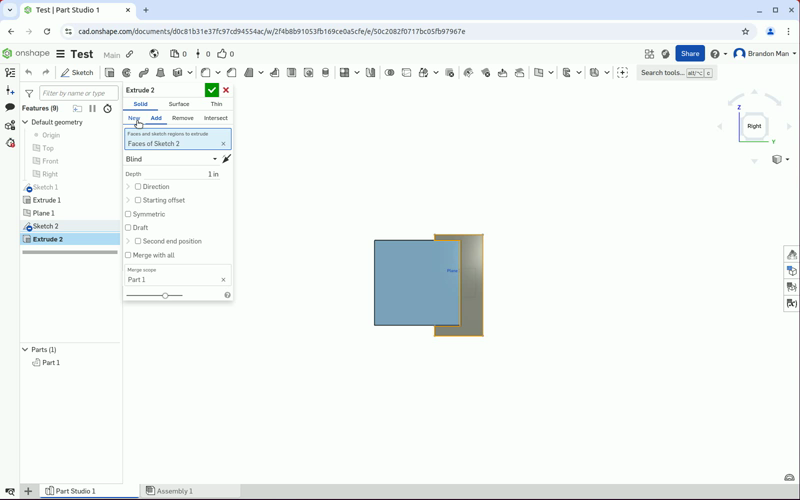
click(137, 120)
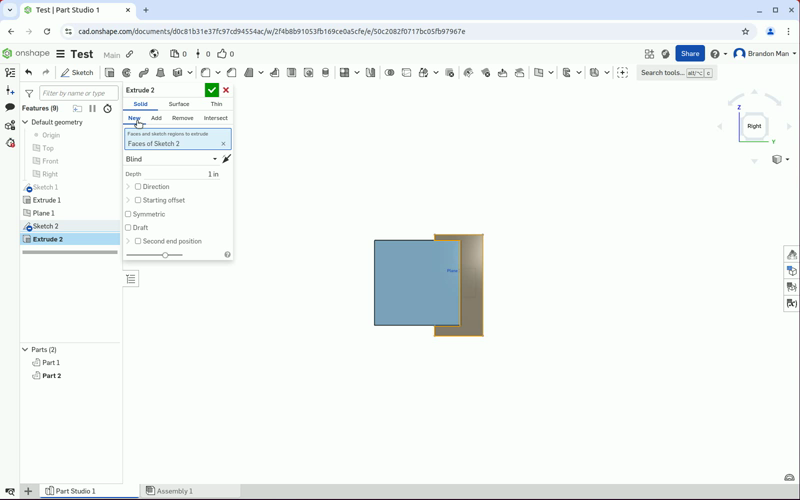
key(tab, 4)
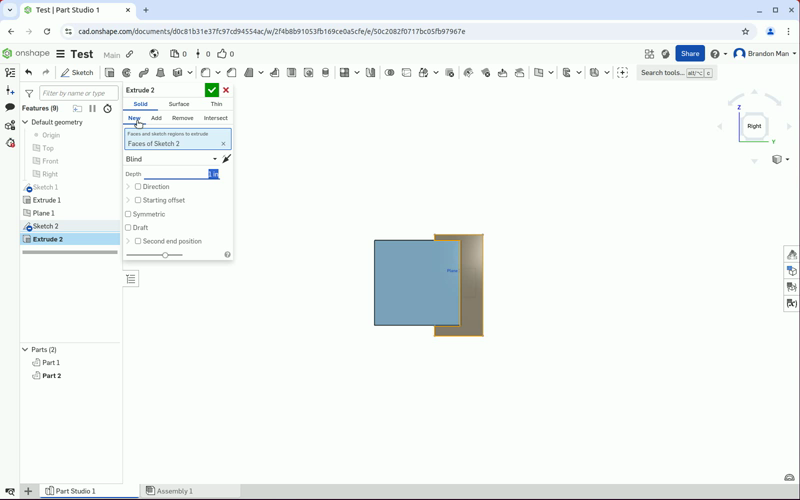
text(7.221)
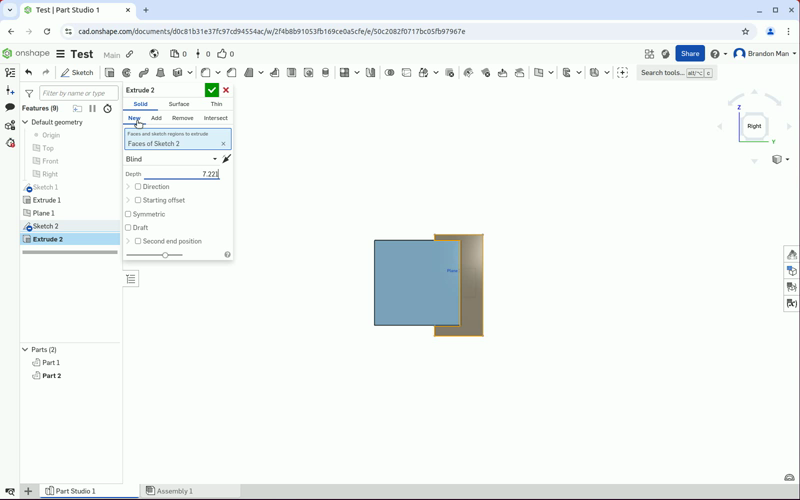
key(enter)
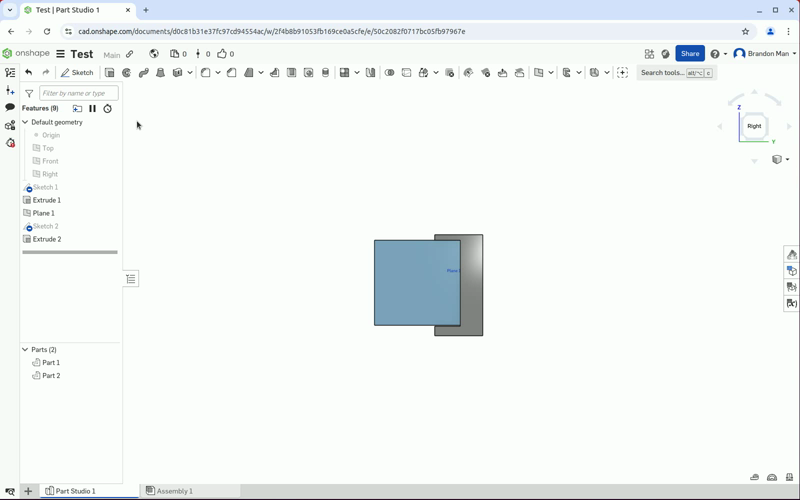
key(shift+h)
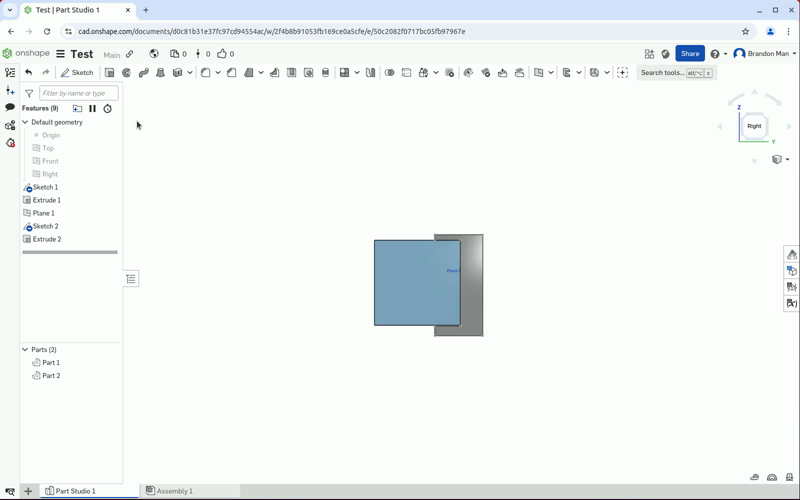
key(shift+h)
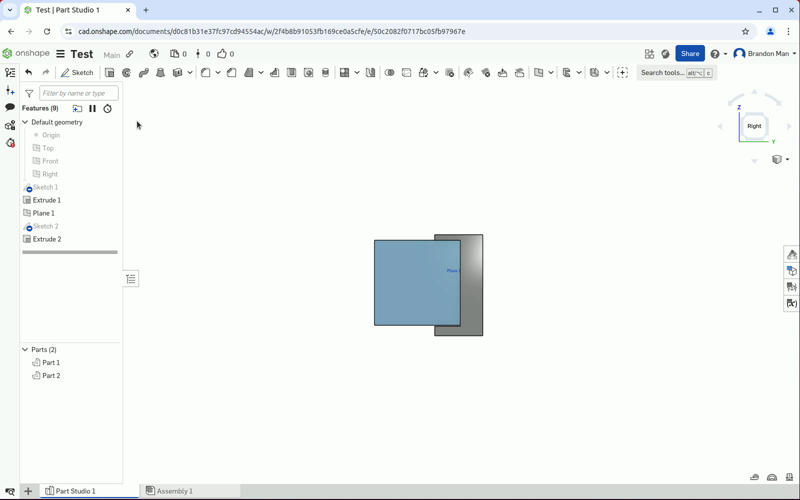
mouse_move(73, 189)
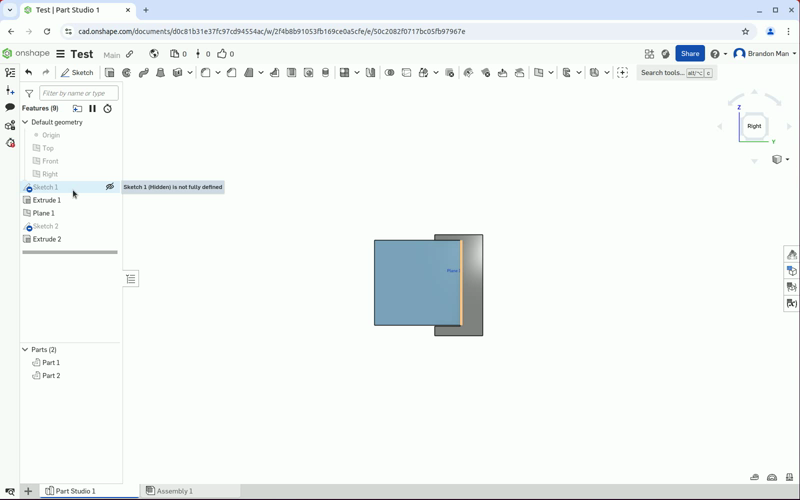
click(73, 189)
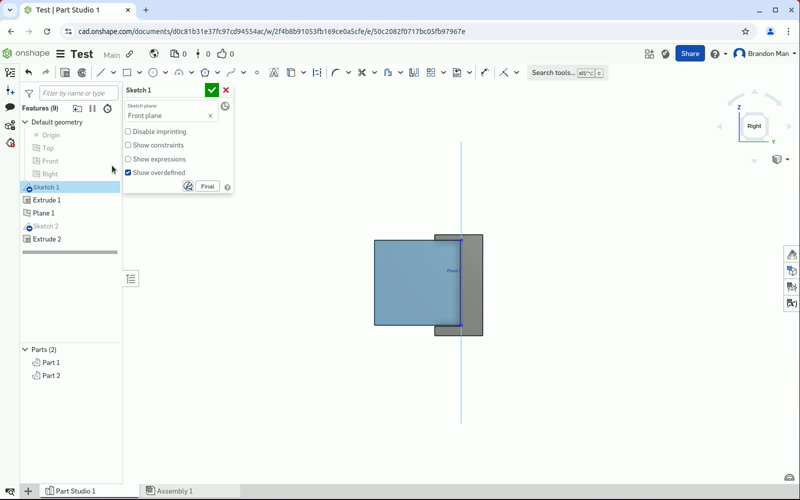
mouse_move(229, 92)
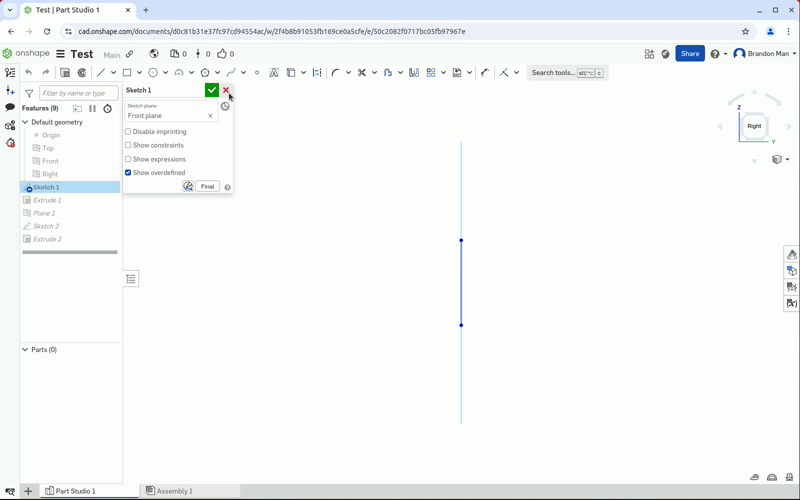
click(229, 92)
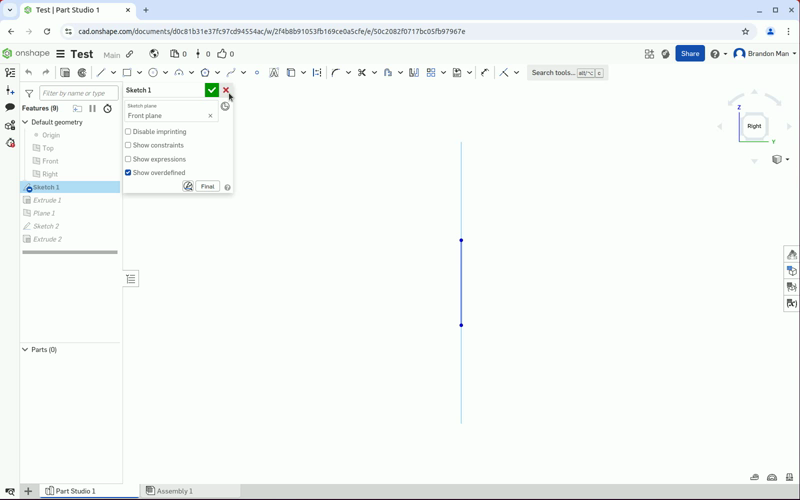
key(shift+s)
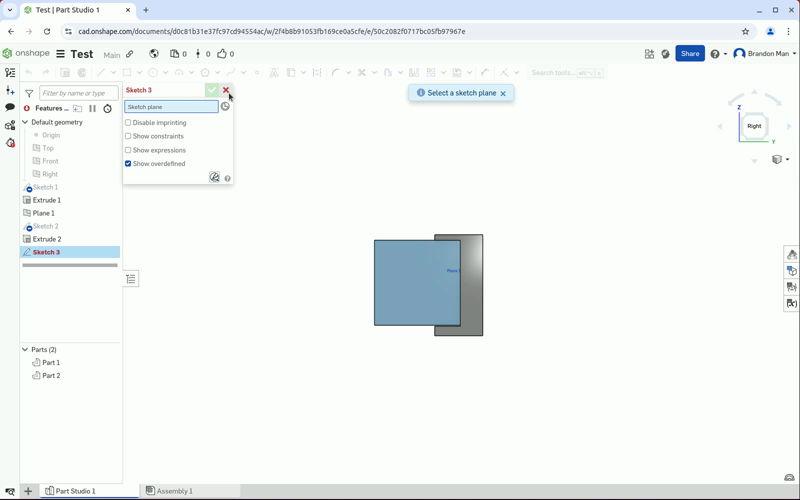
mouse_move(73, 215)
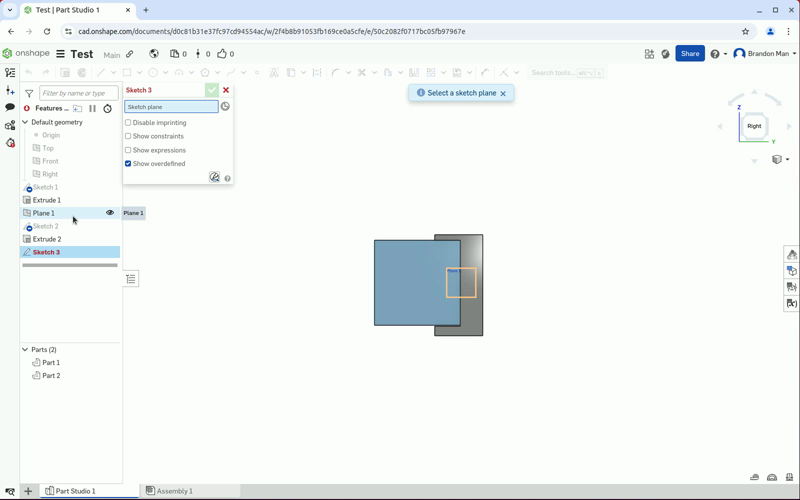
click(73, 215)
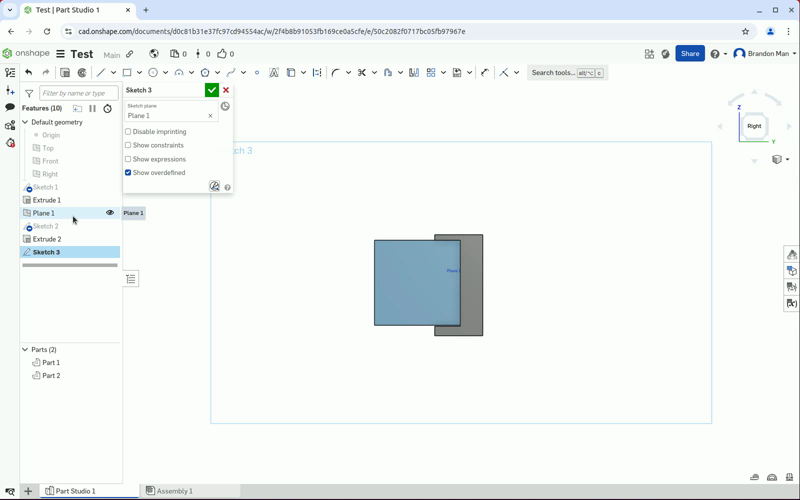
mouse_move(73, 352)
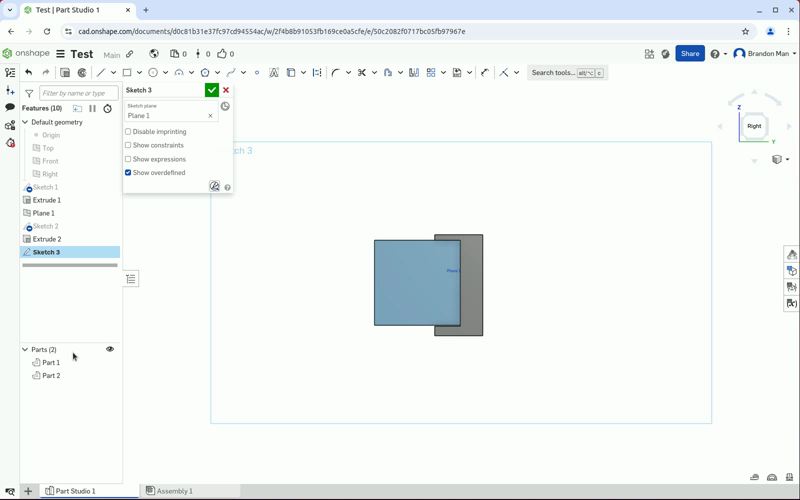
key(y)
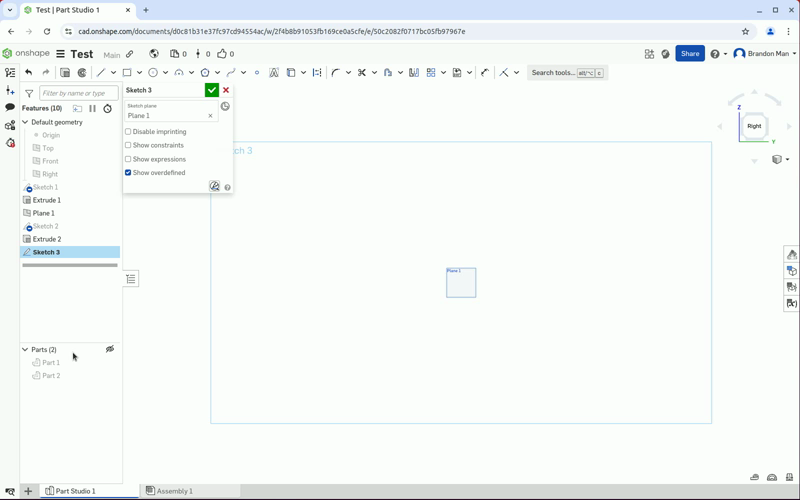
key(l)
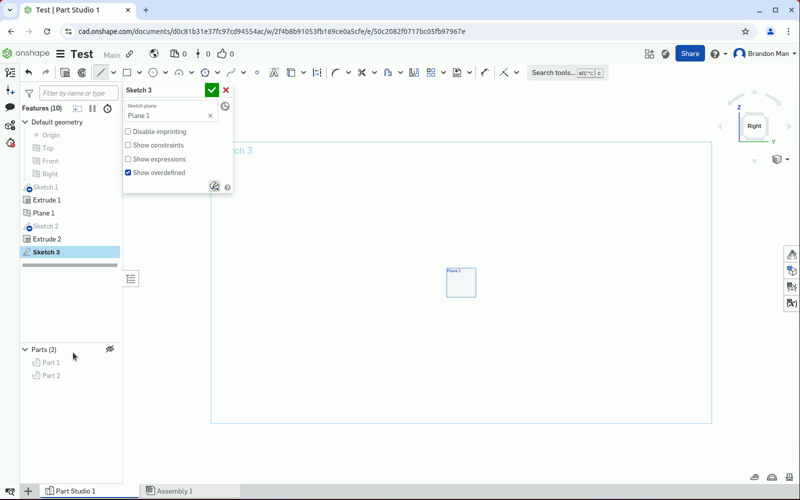
key_down(shift)
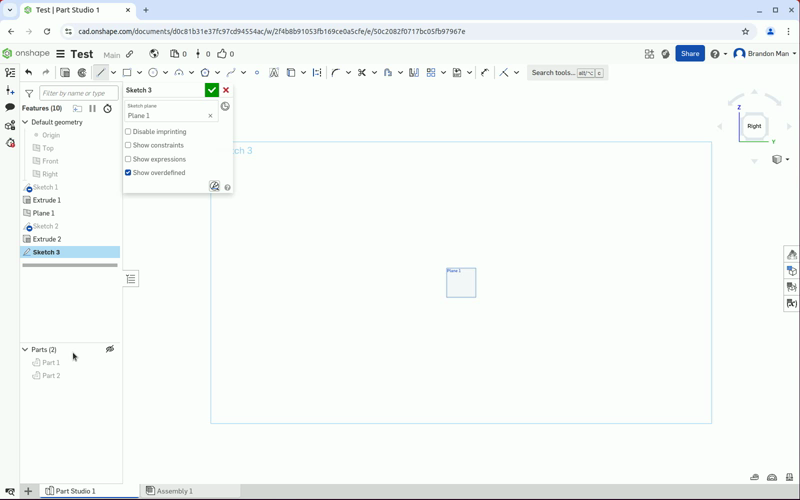
mouse_move(434, 325)
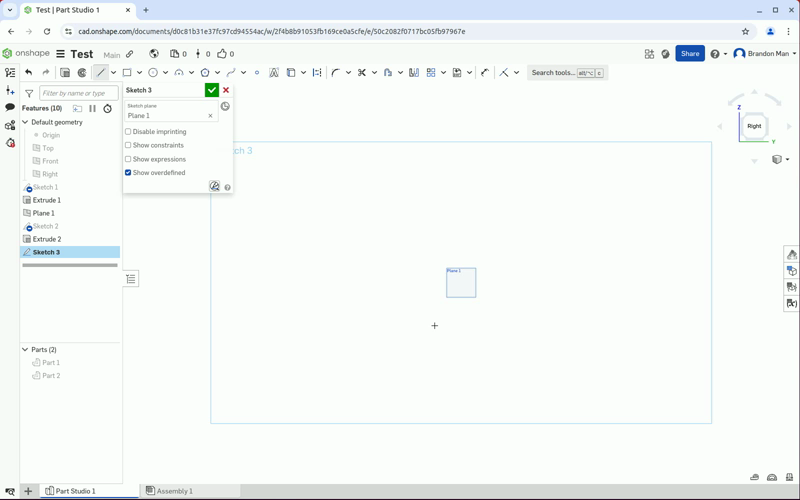
click(434, 325)
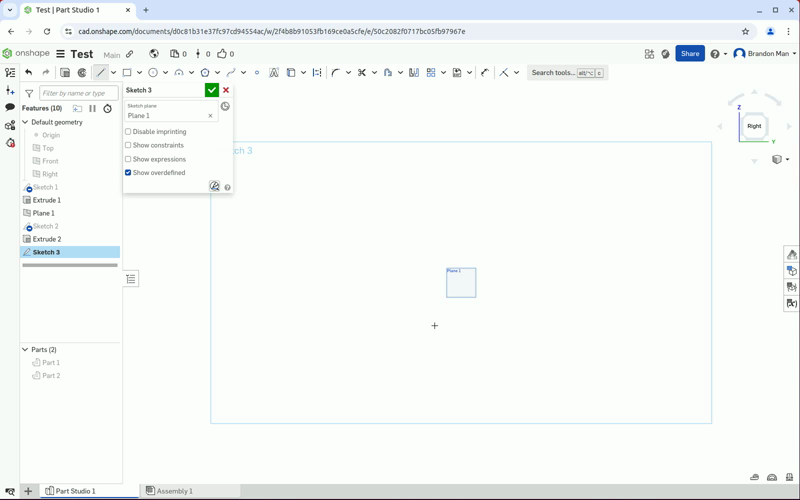
key_up(shift)
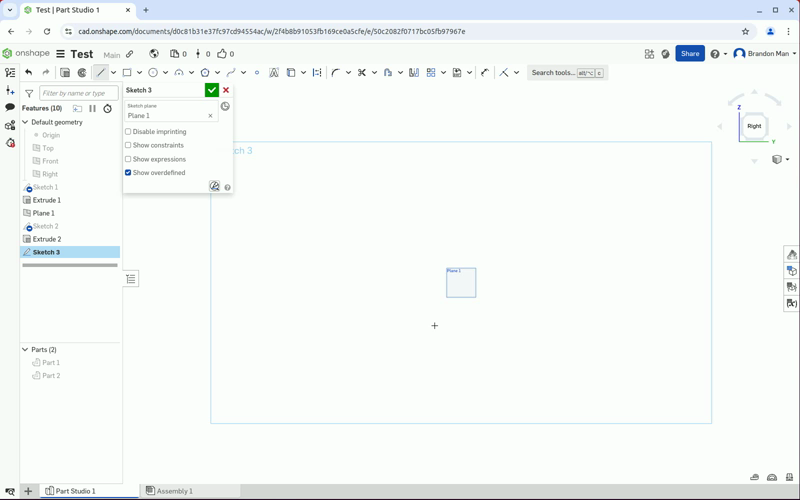
key_down(shift)
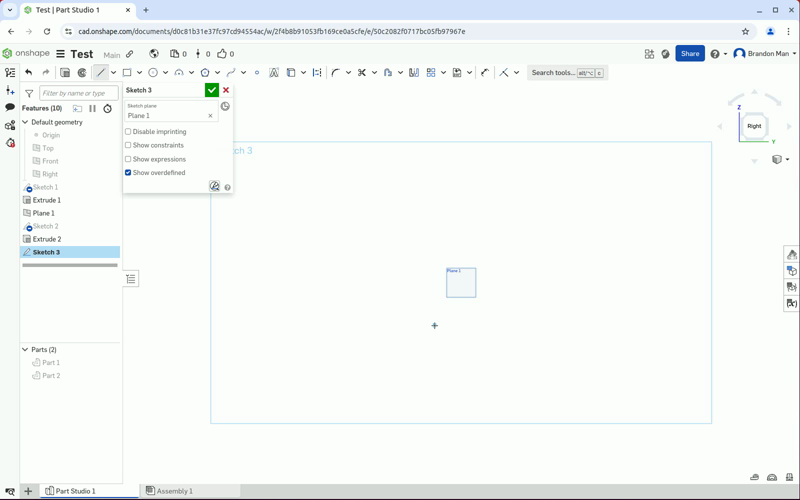
mouse_move(464, 325)
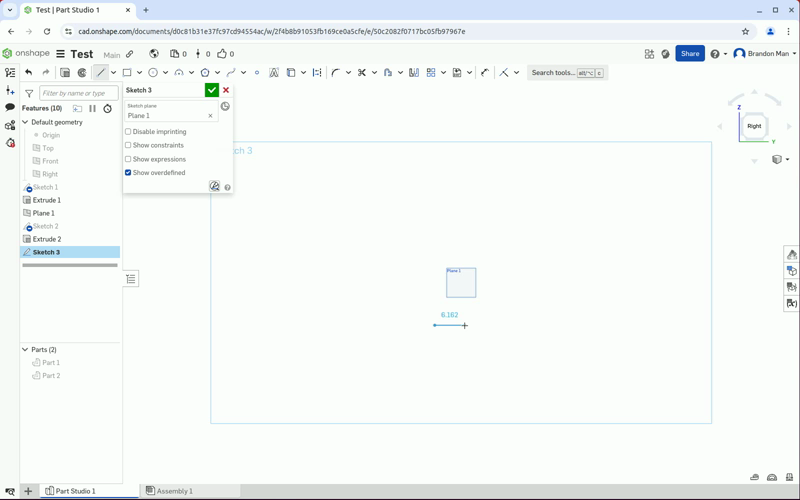
mouse_move(461, 325)
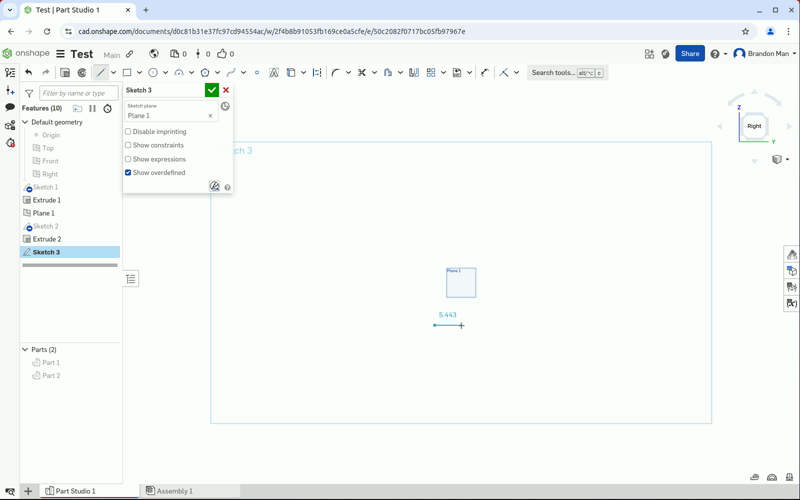
click(461, 325)
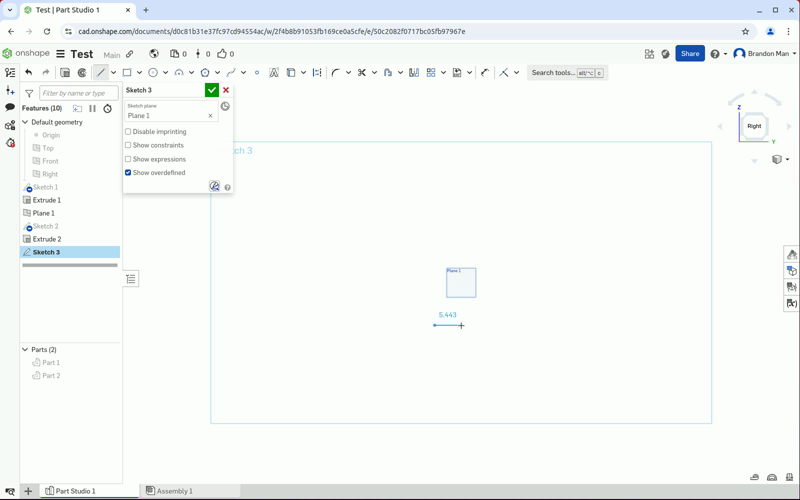
key_up(shift)
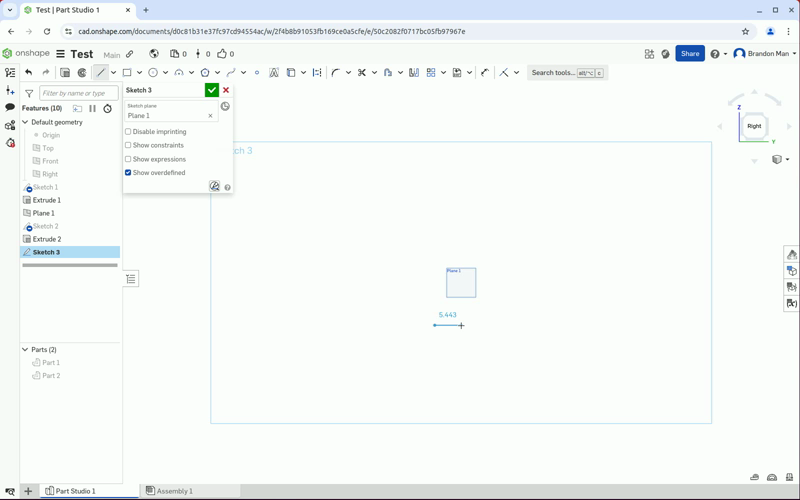
key_down(shift)
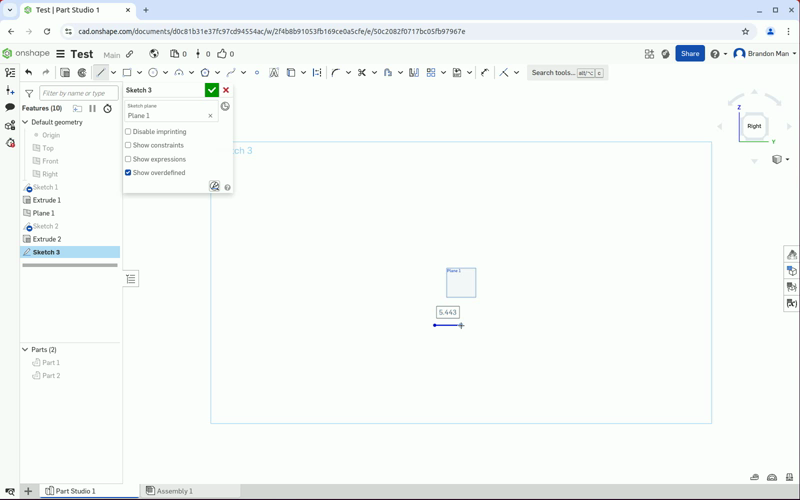
mouse_move(461, 239)
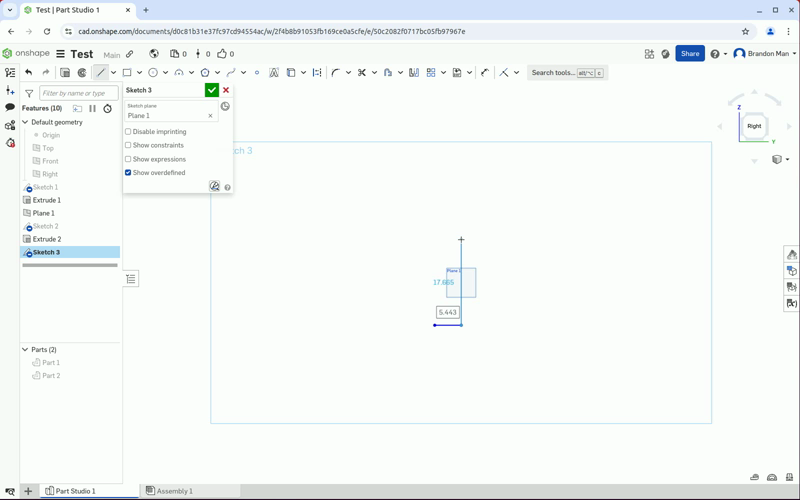
click(461, 239)
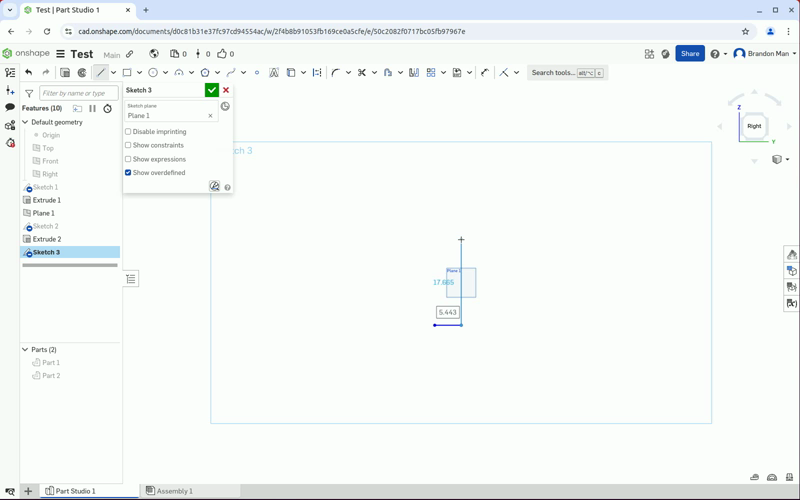
key_up(shift)
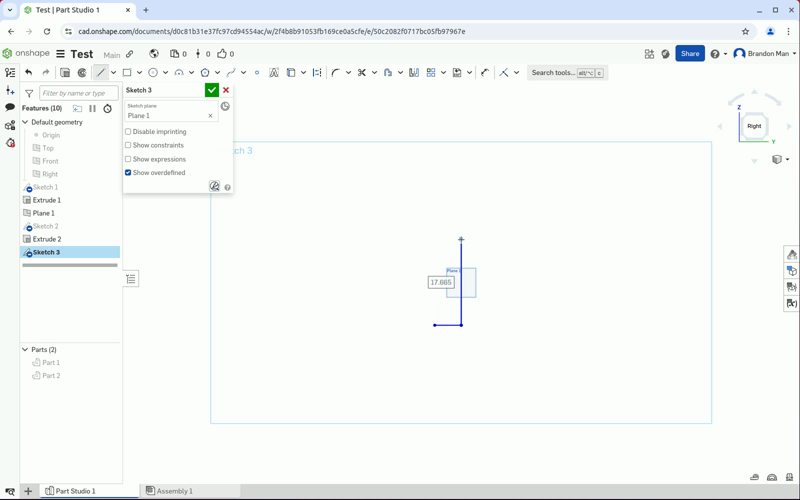
key_down(shift)
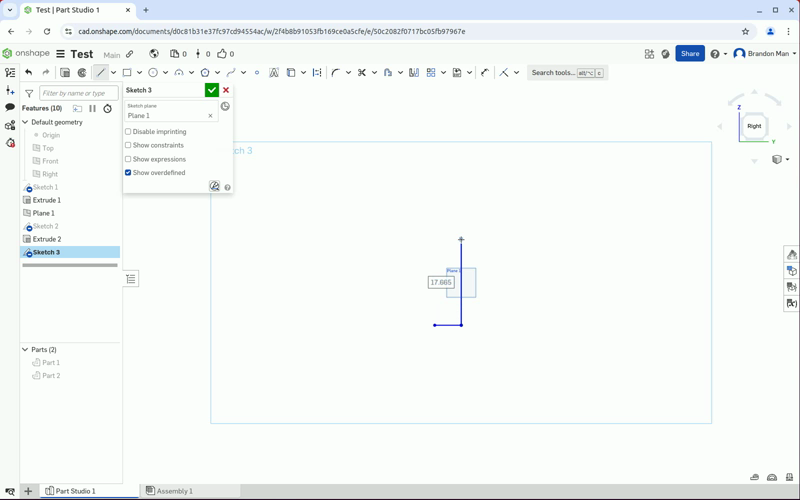
mouse_move(491, 239)
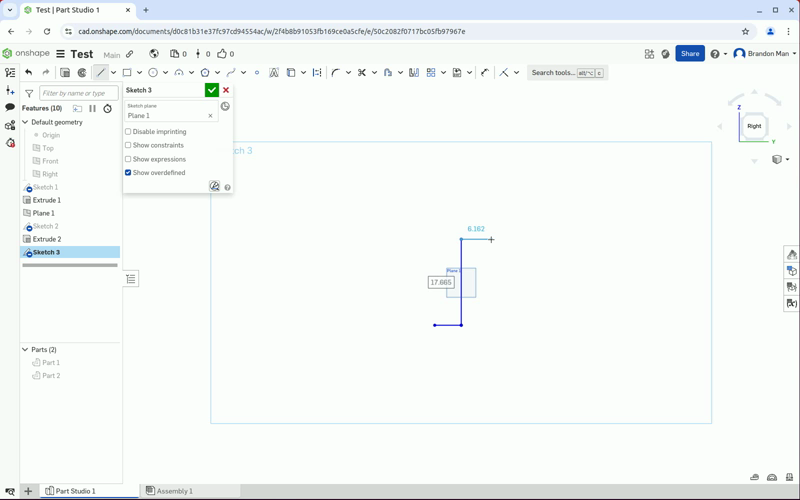
mouse_move(434, 239)
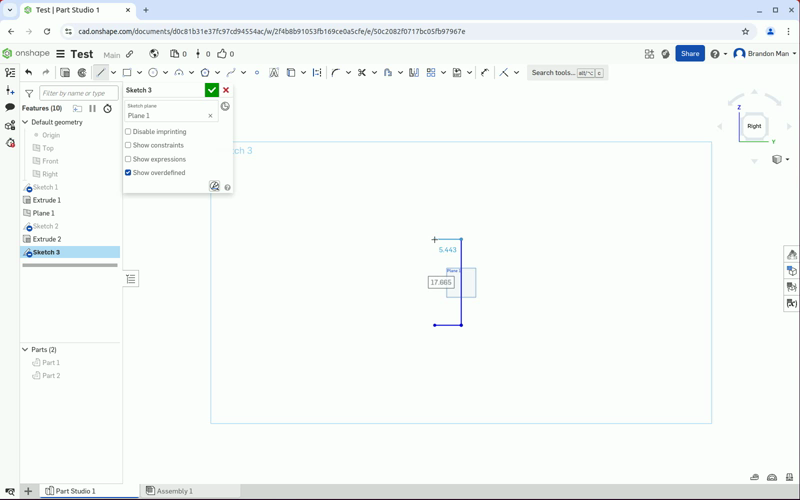
click(434, 239)
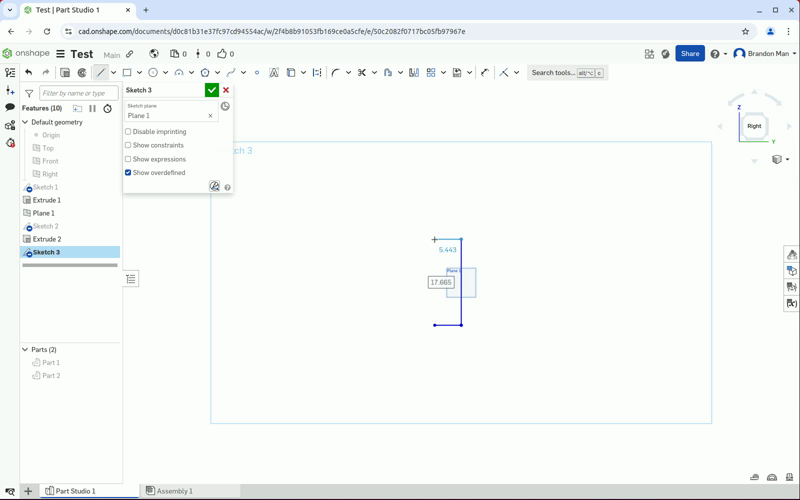
key_up(shift)
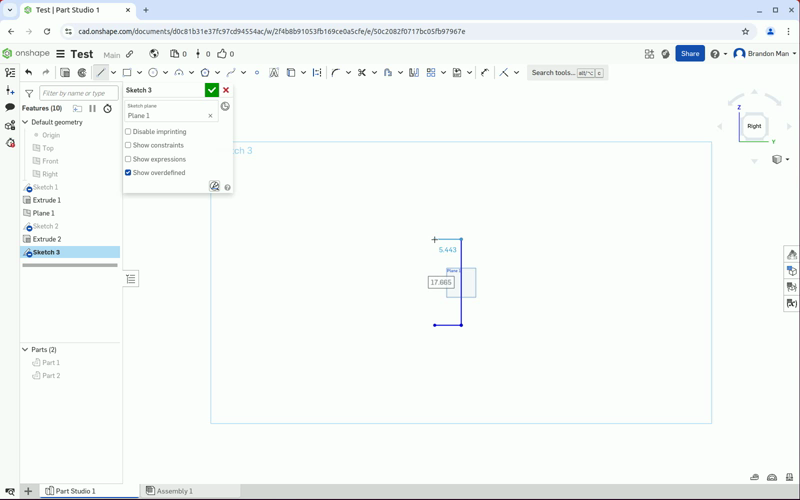
key_down(shift)
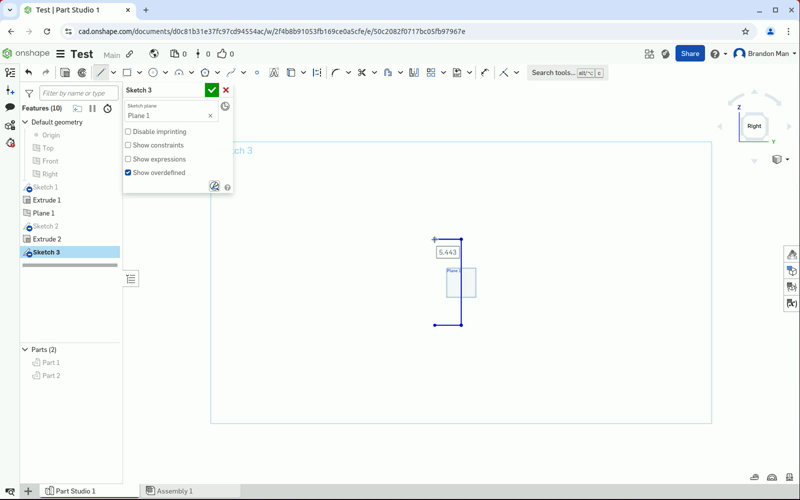
mouse_move(434, 325)
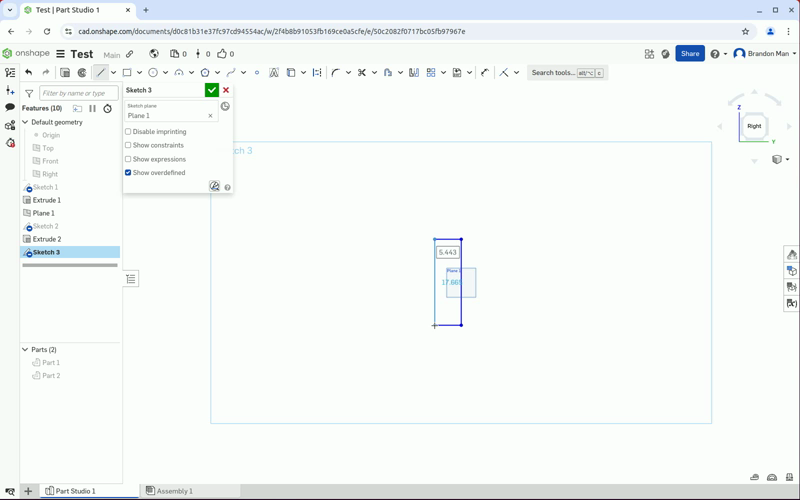
key_up(shift)
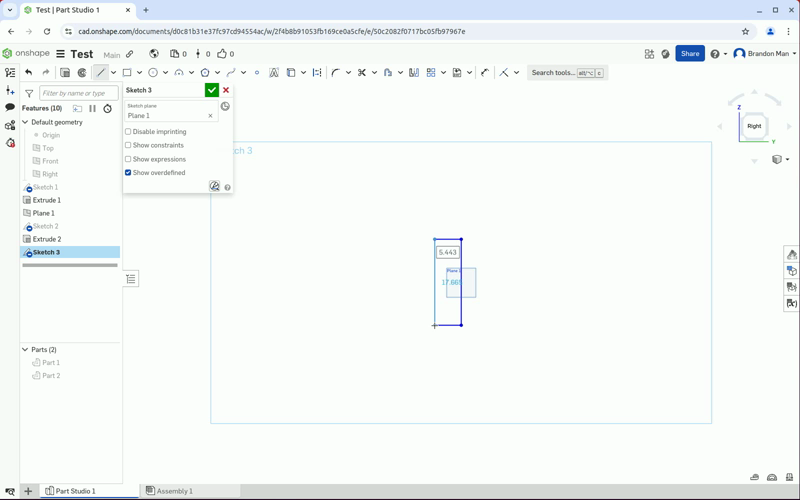
click(434, 325)
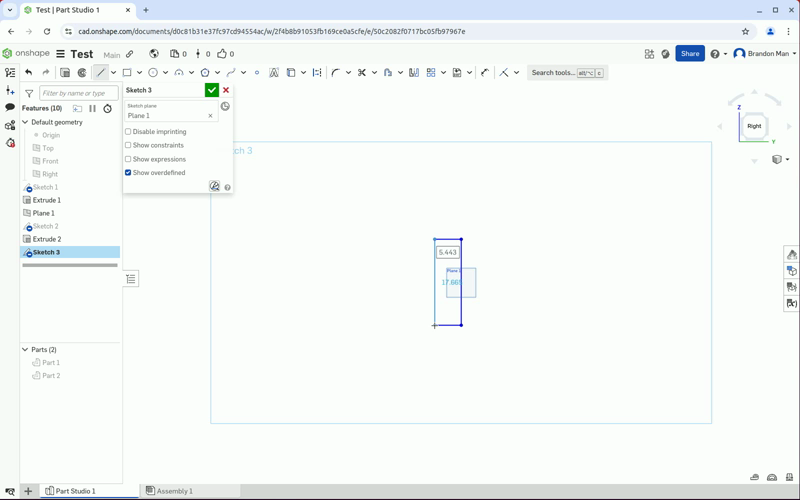
key(esc)
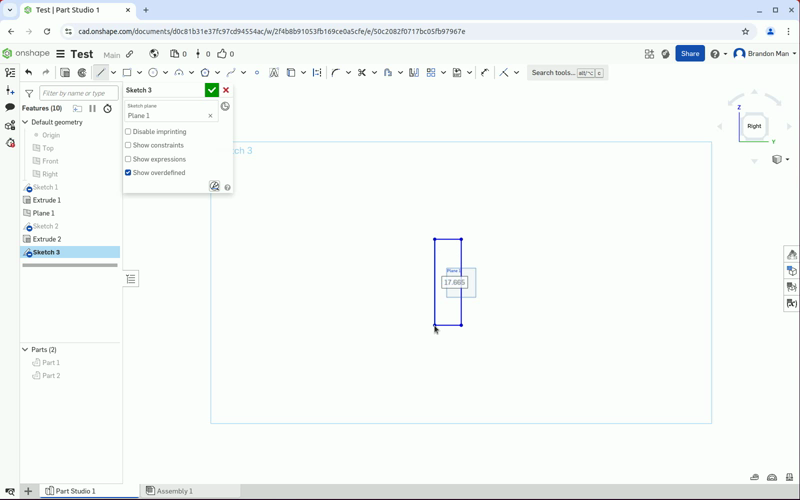
mouse_move(436, 245)
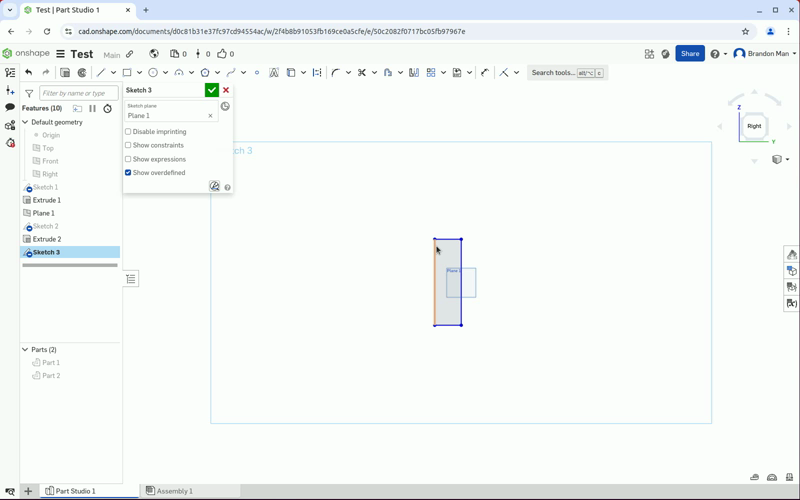
click(436, 245)
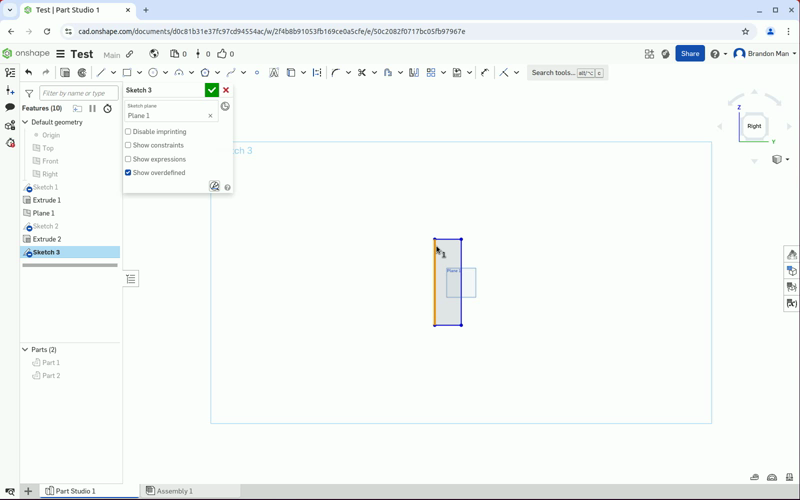
mouse_move(73, 352)
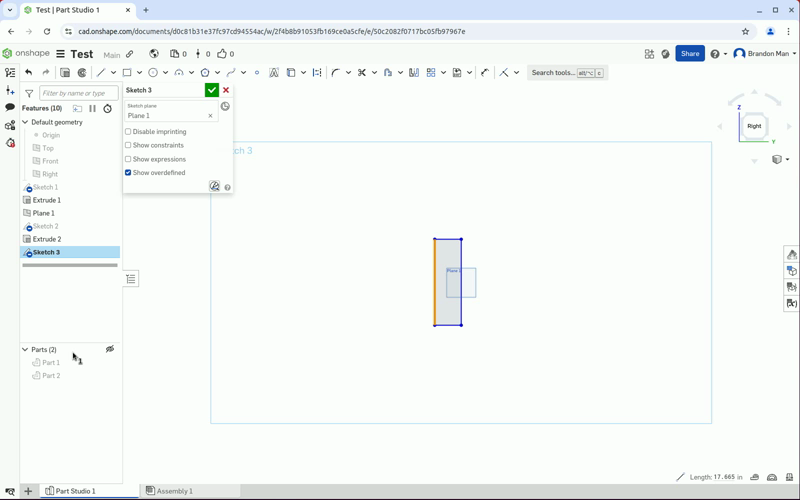
key(shift+y)
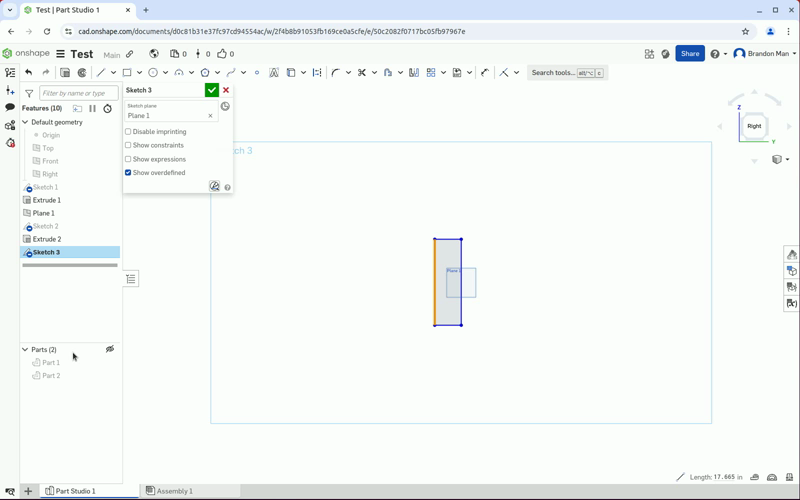
key(shift+e)
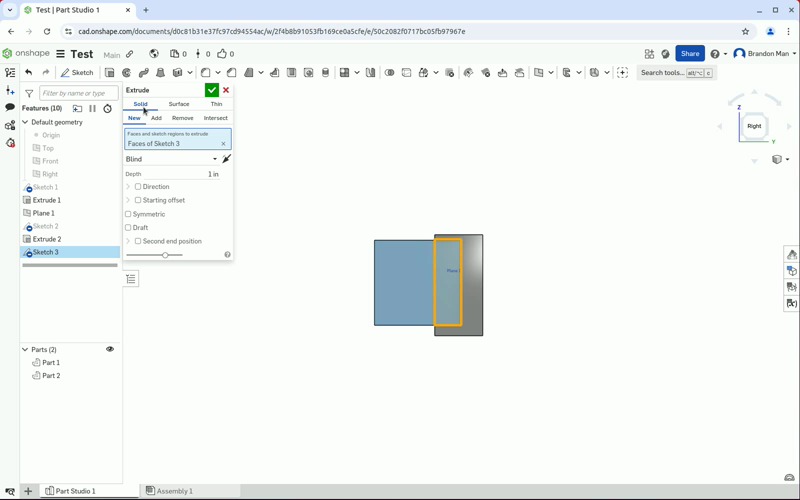
mouse_move(143, 106)
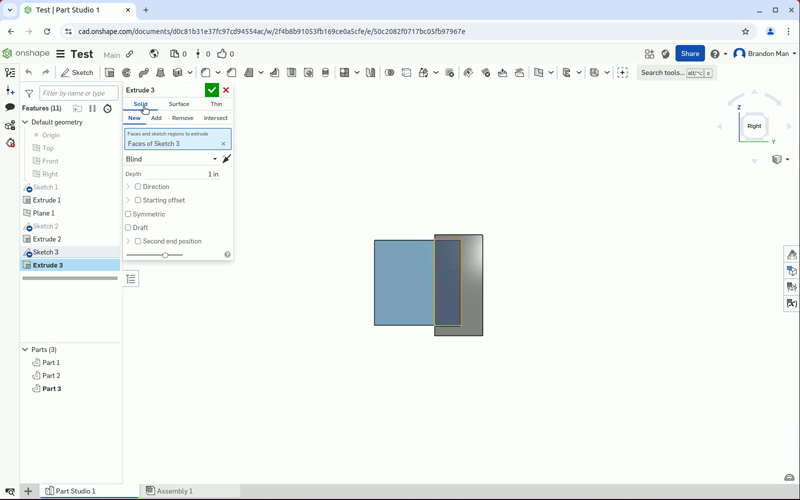
click(143, 106)
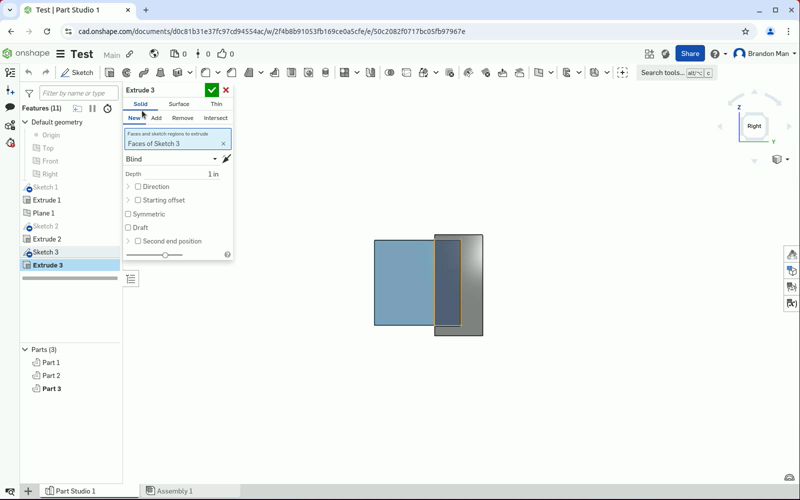
mouse_move(137, 120)
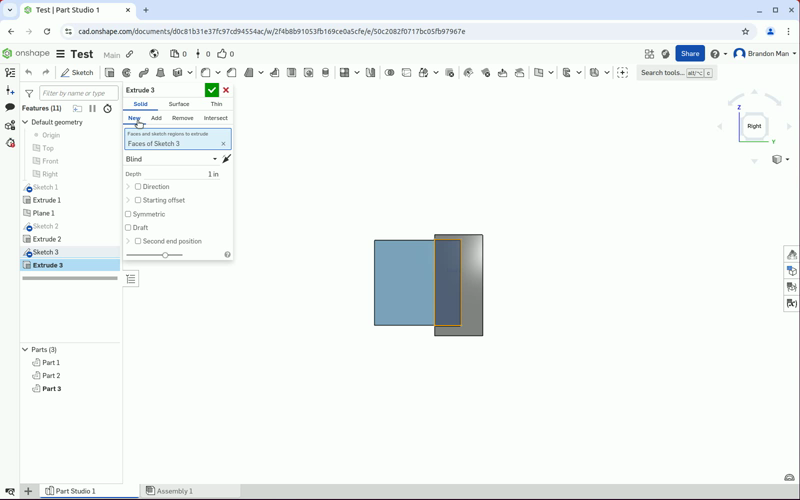
click(137, 120)
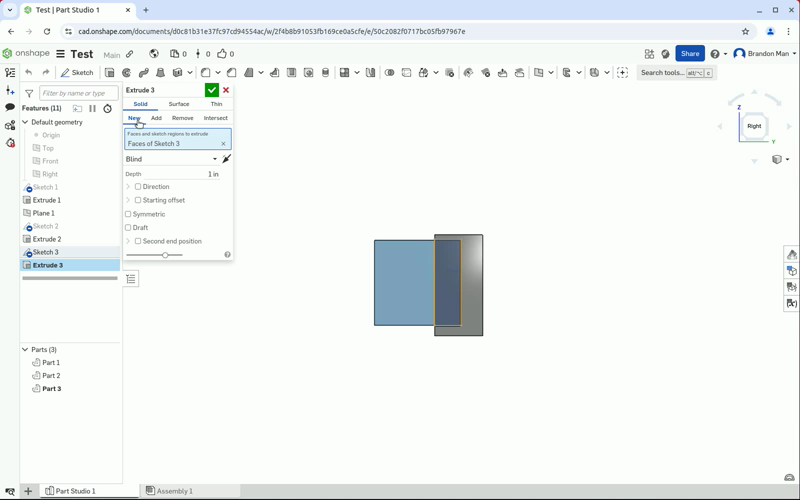
key(tab, 4)
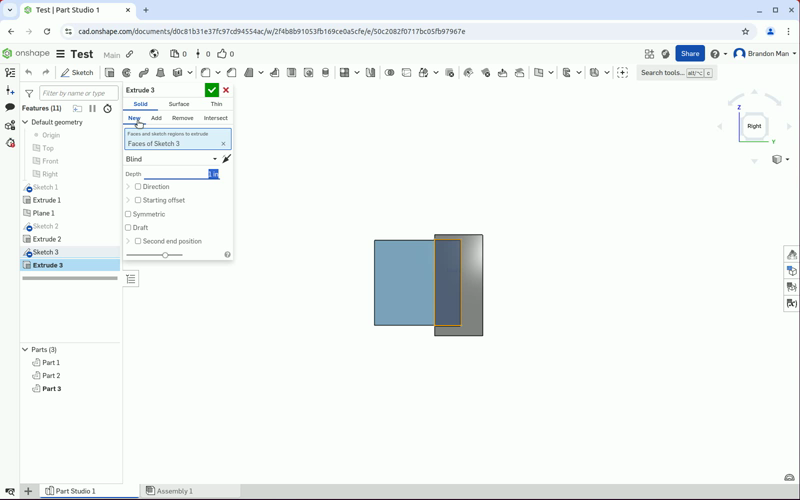
text(7.221)
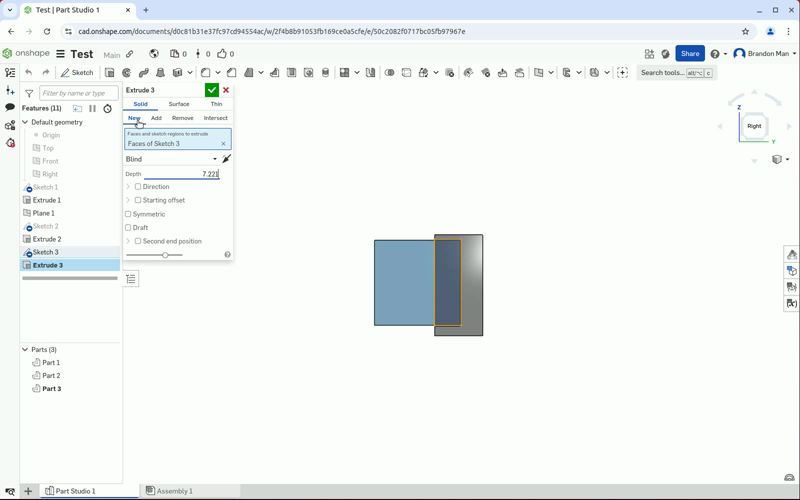
key(enter)
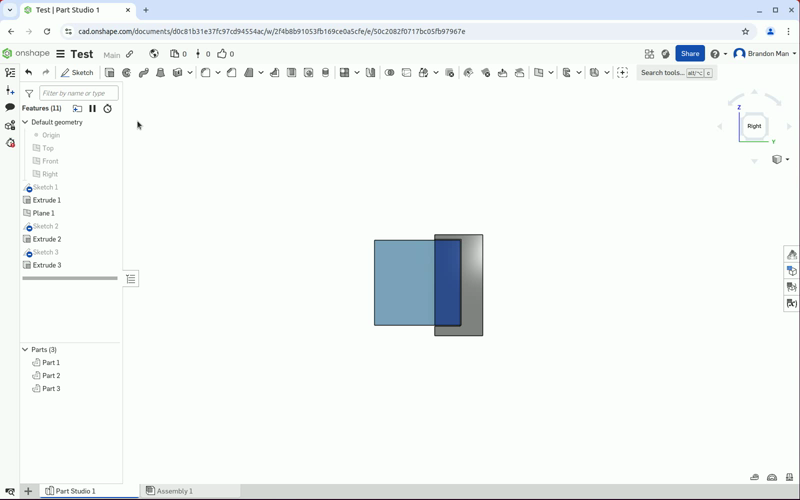
key(shift+h)
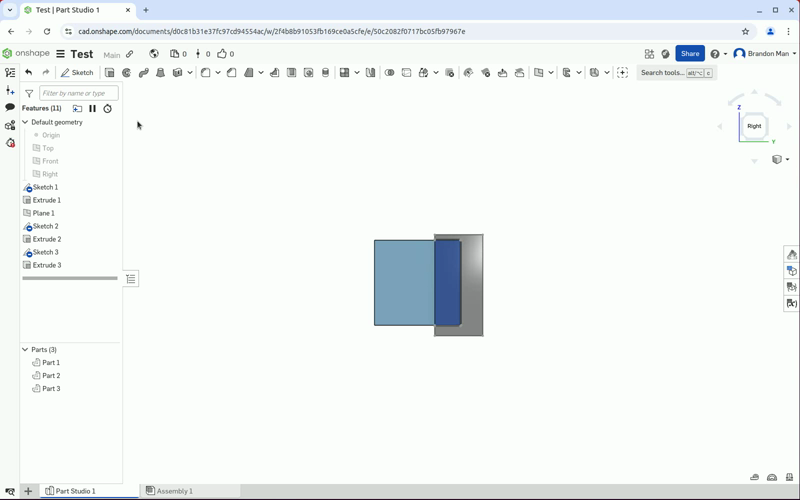
key(shift+h)
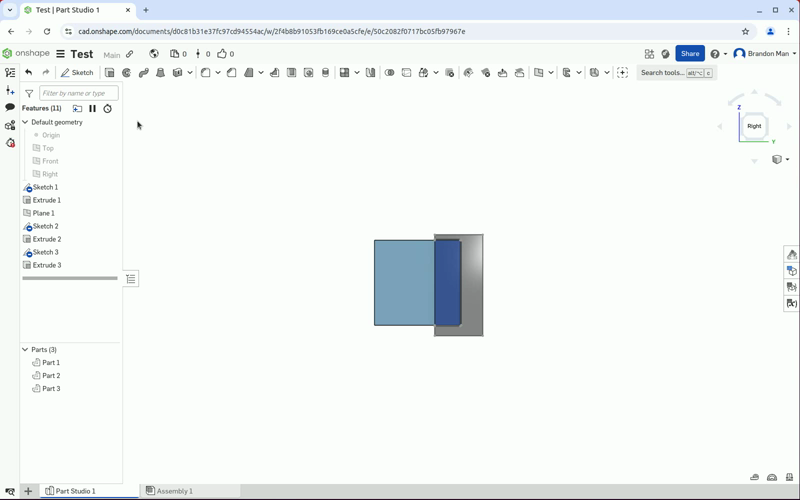
key(shift+7)
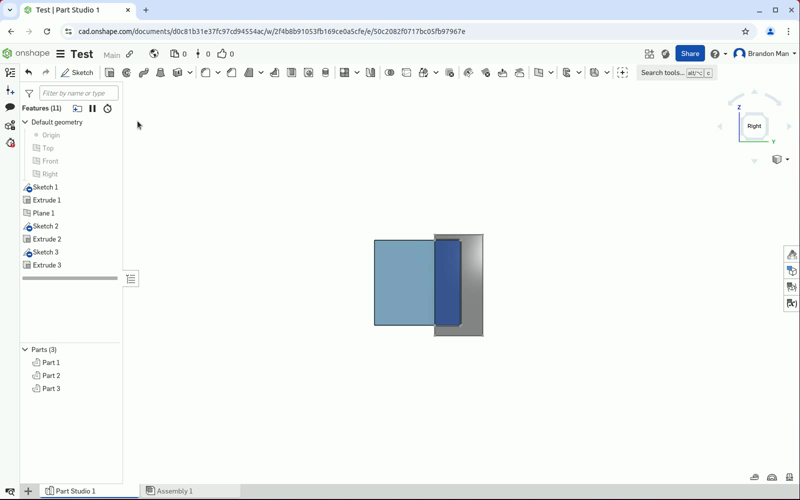
key(right, 2)
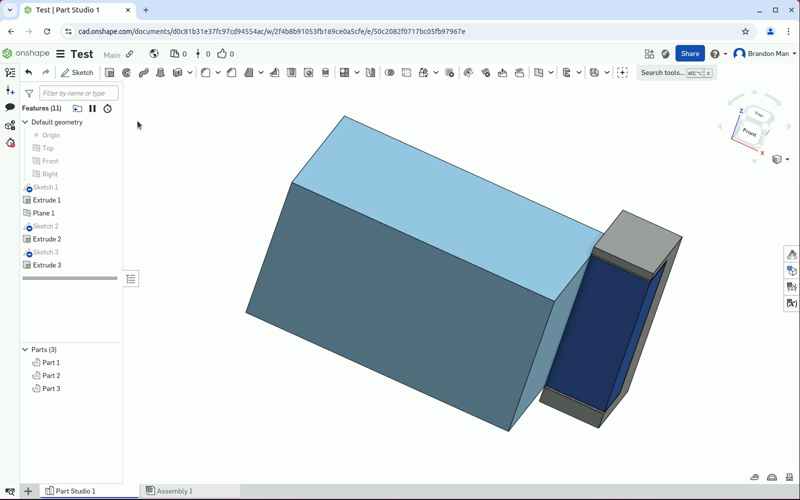
key(down, 2)
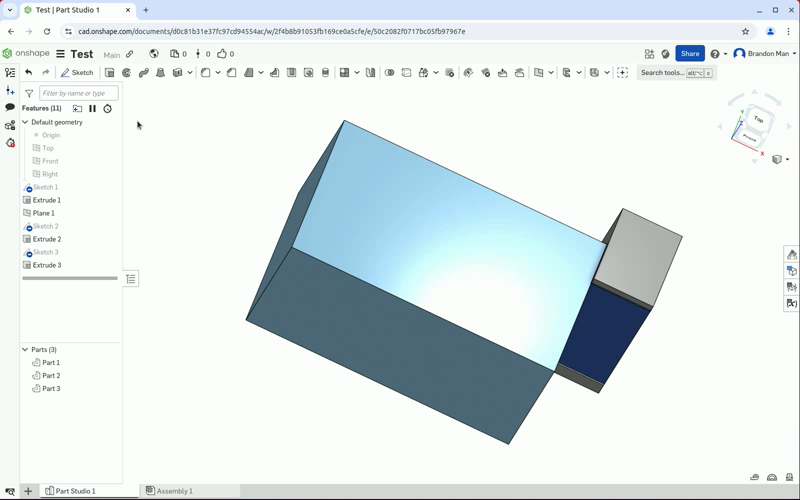
key(up, 2)
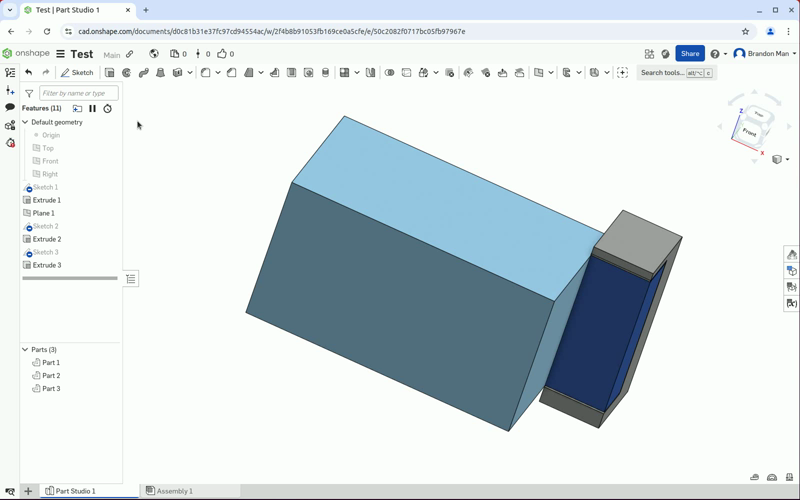
key(left, 2)
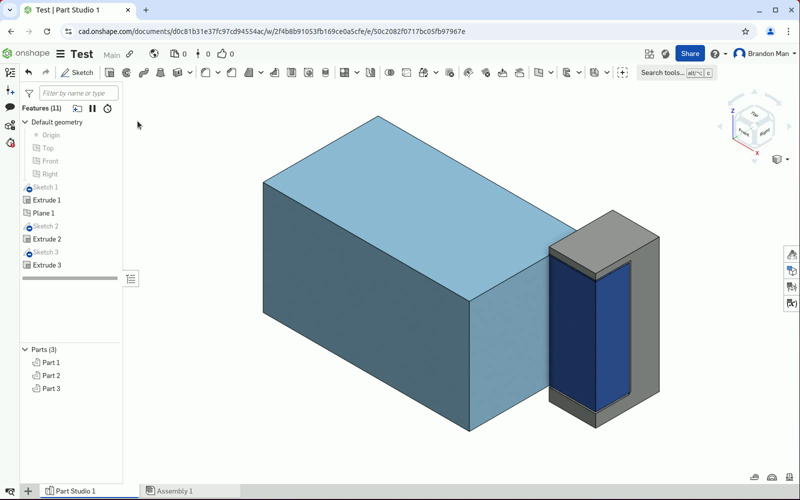
mouse_move(73, 189)
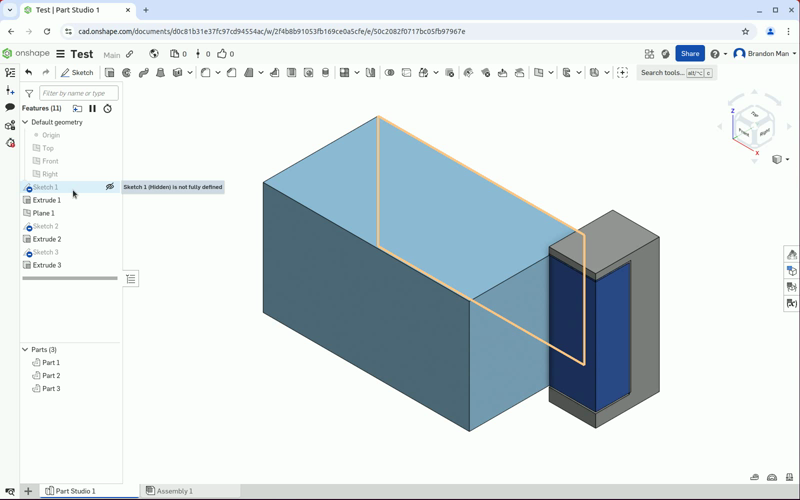
click(73, 189)